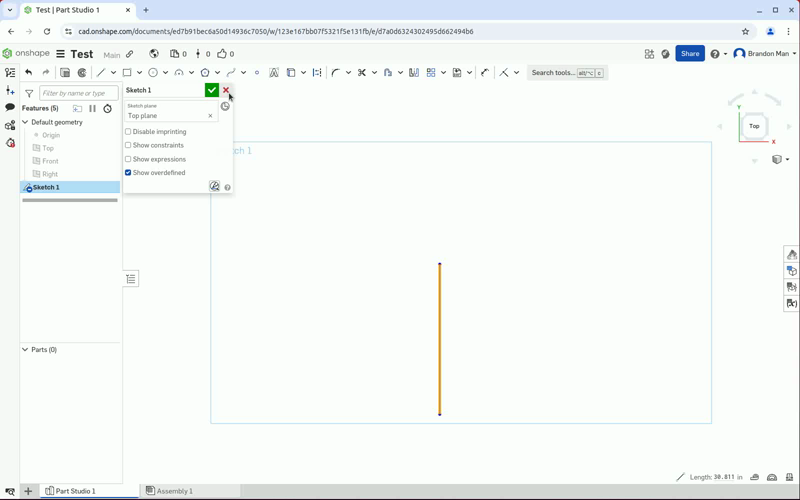
key(shift+h)
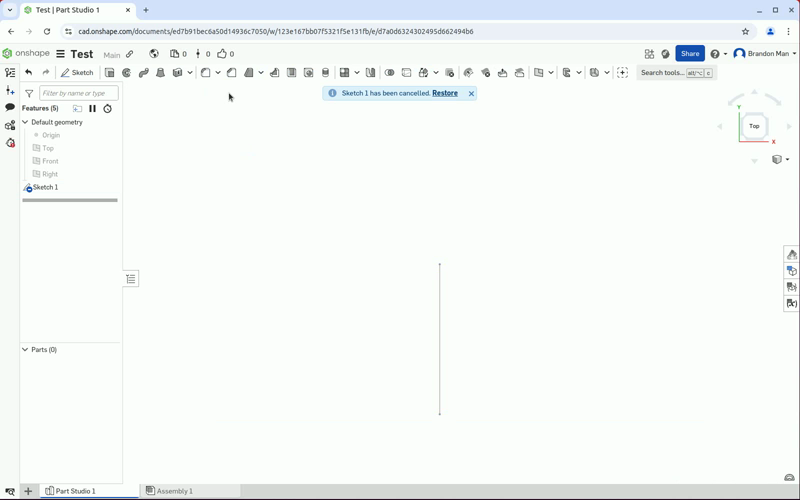
key(shift+s)
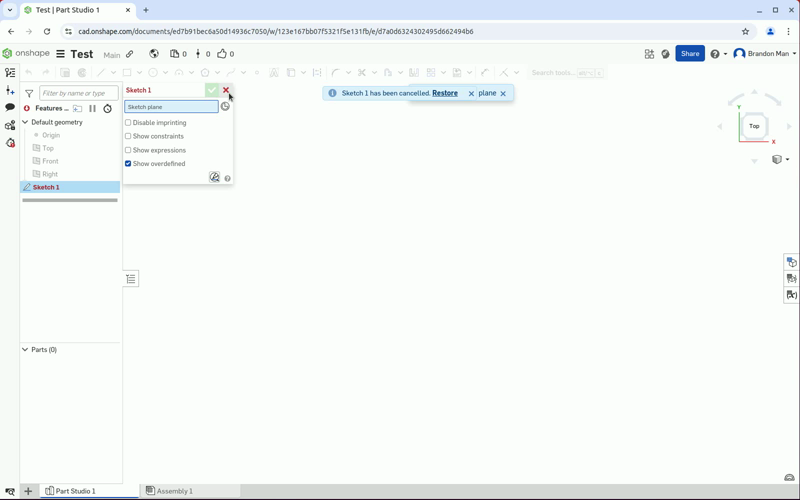
mouse_move(73, 150)
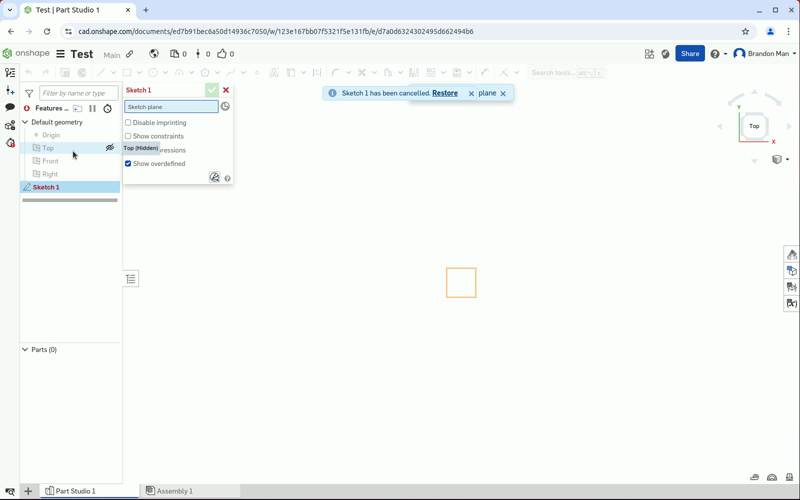
click(73, 150)
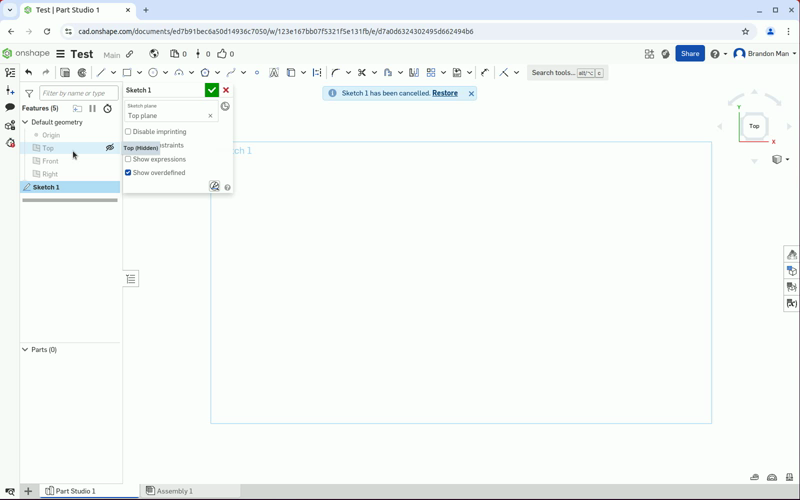
mouse_move(73, 352)
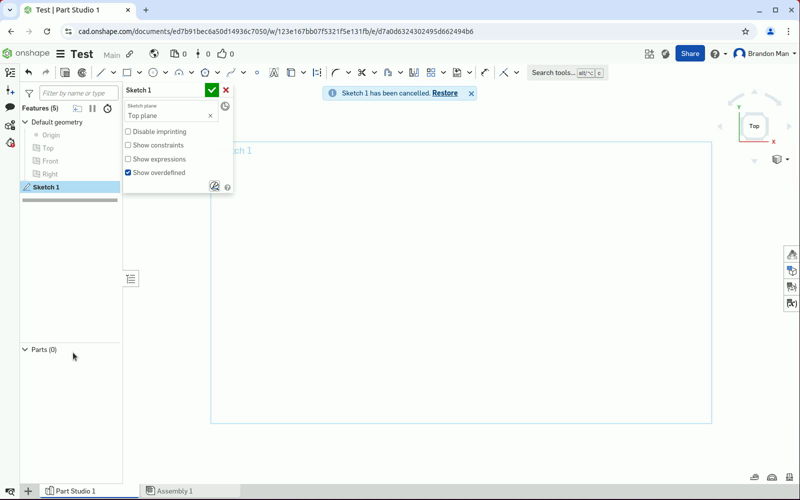
key(y)
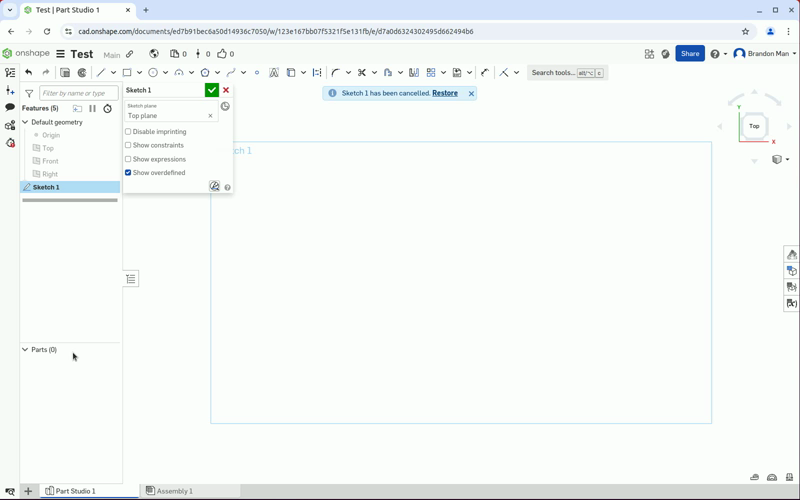
key(l)
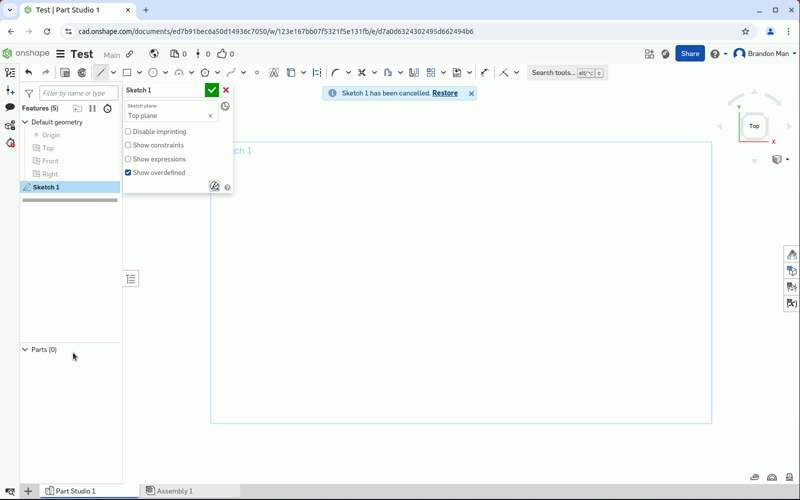
key_down(shift)
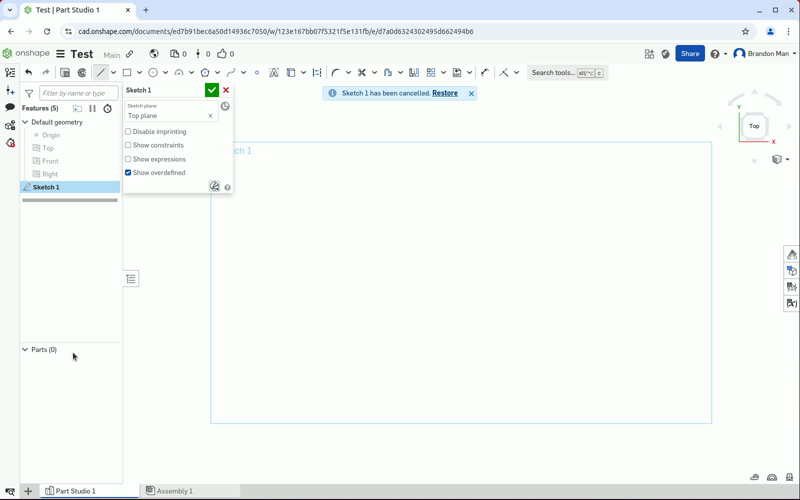
mouse_move(405, 207)
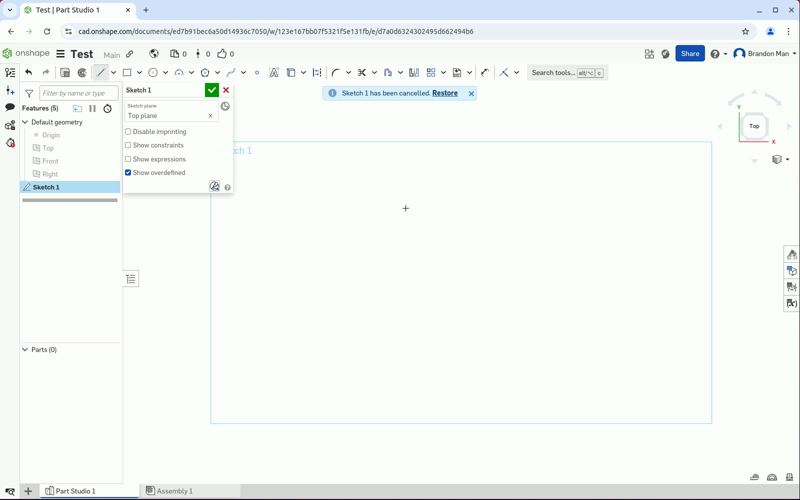
click(405, 207)
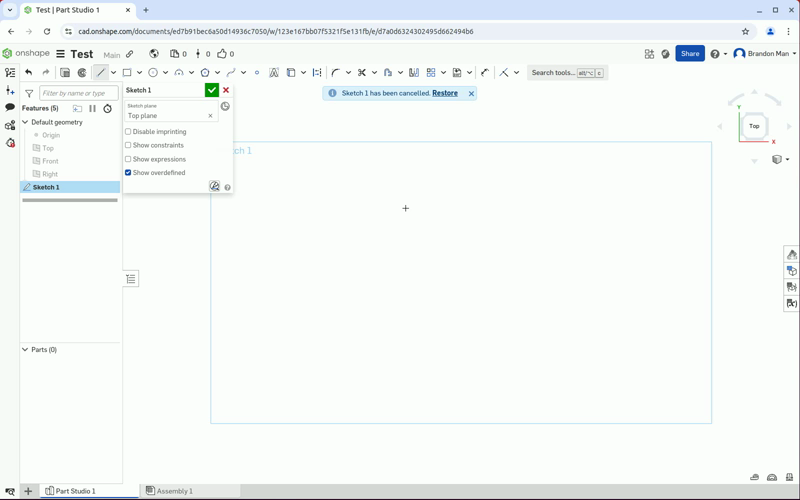
key_up(shift)
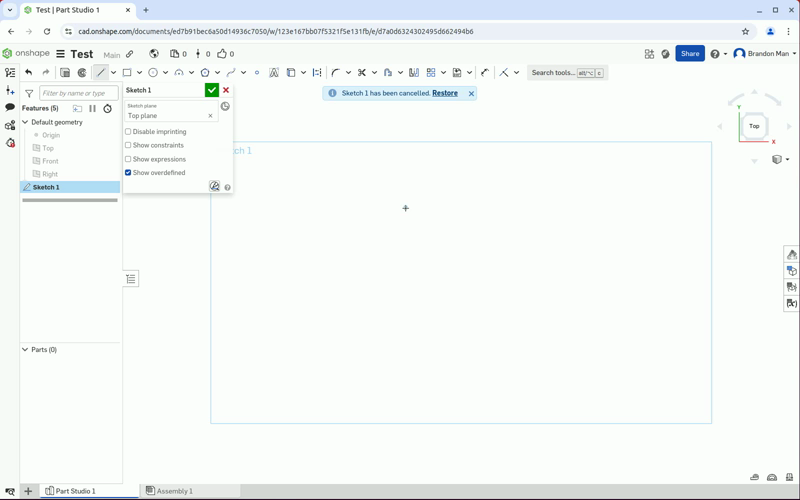
key_down(shift)
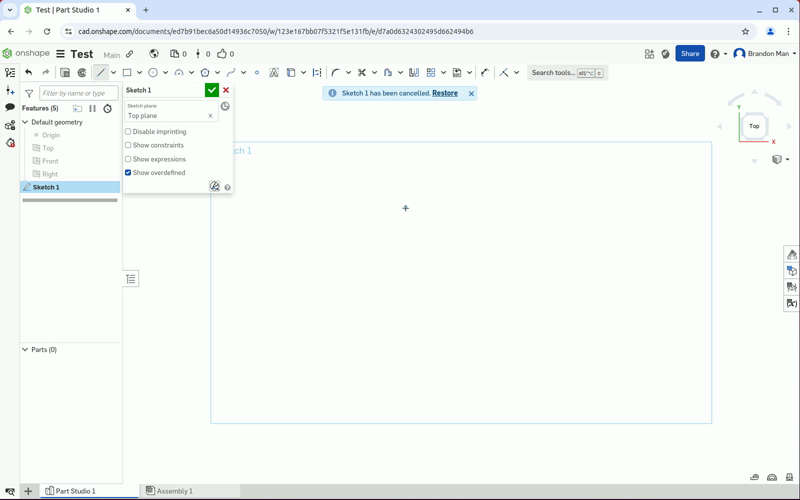
mouse_move(435, 207)
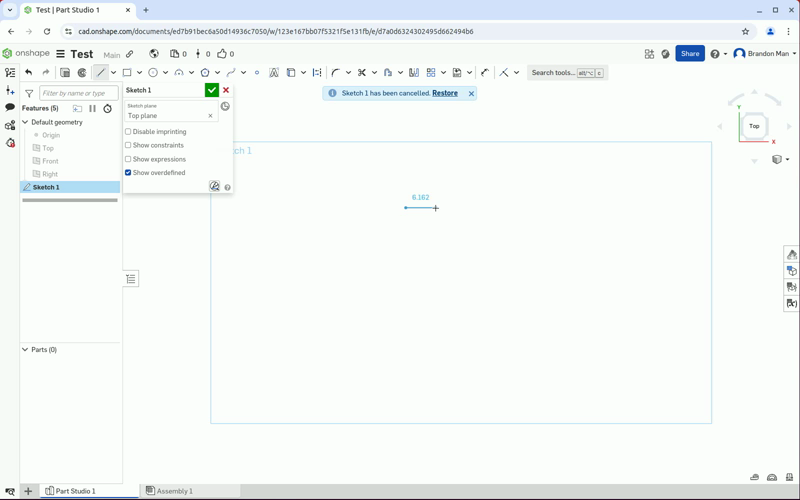
mouse_move(411, 207)
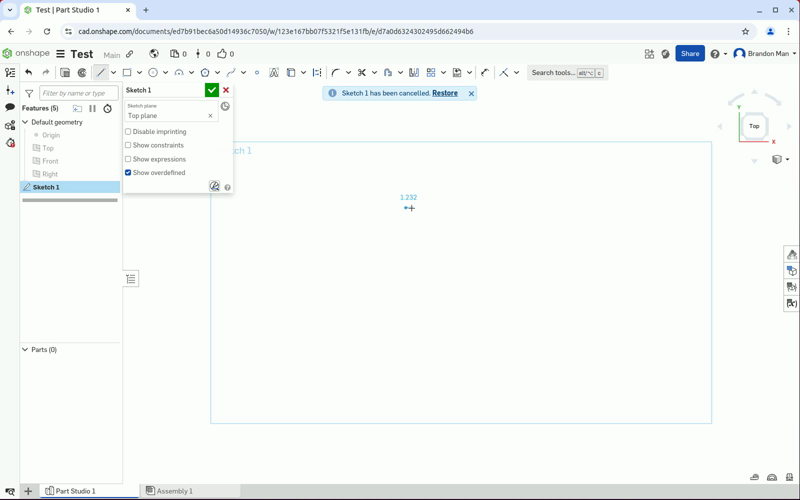
scroll(6)
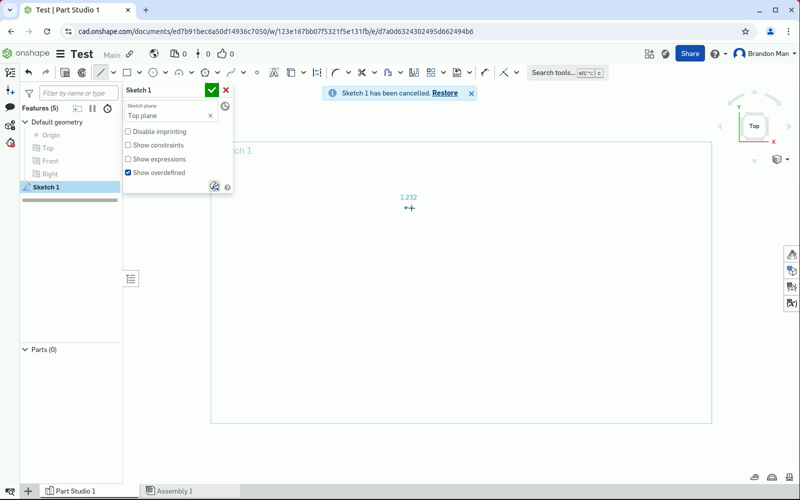
scroll(6)
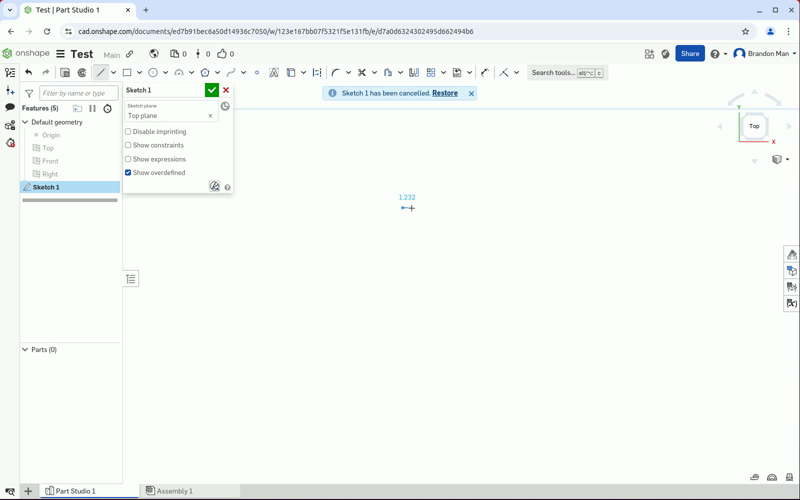
scroll(6)
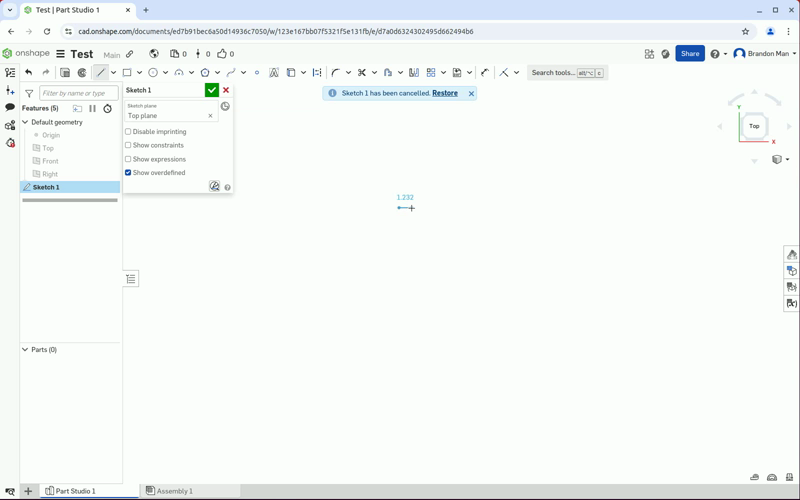
scroll(6)
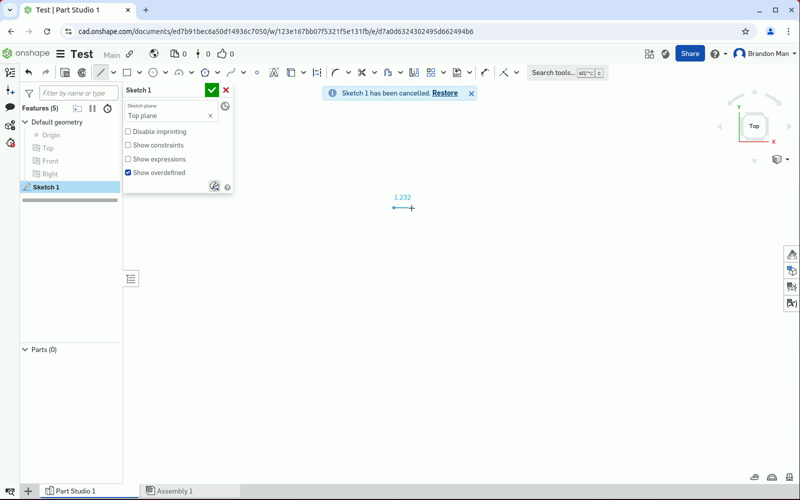
scroll(6)
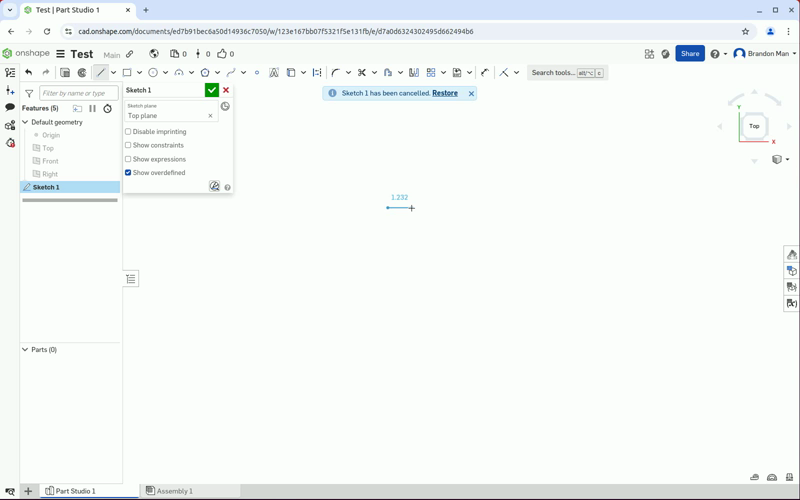
scroll(6)
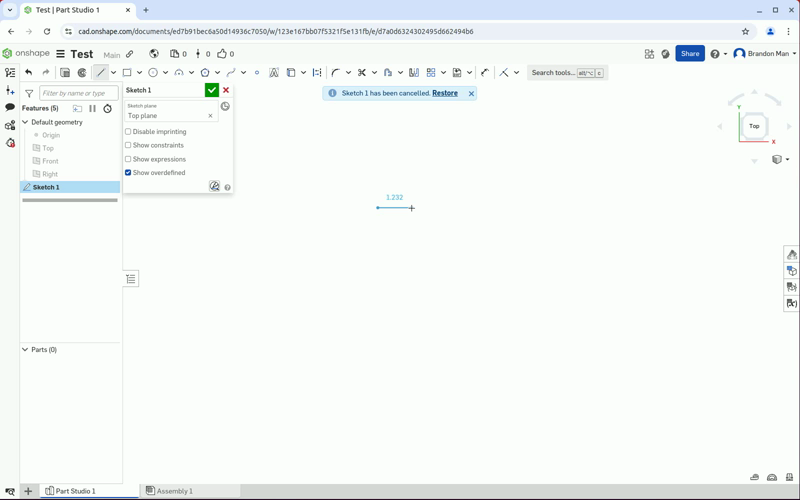
scroll(6)
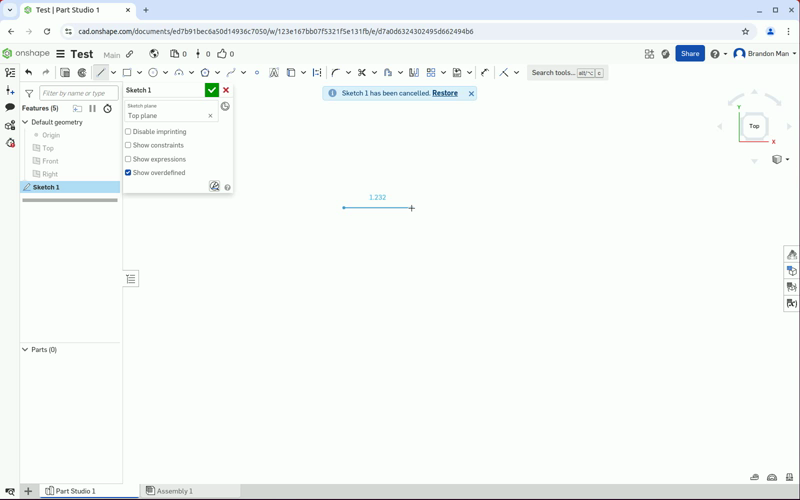
click(411, 207)
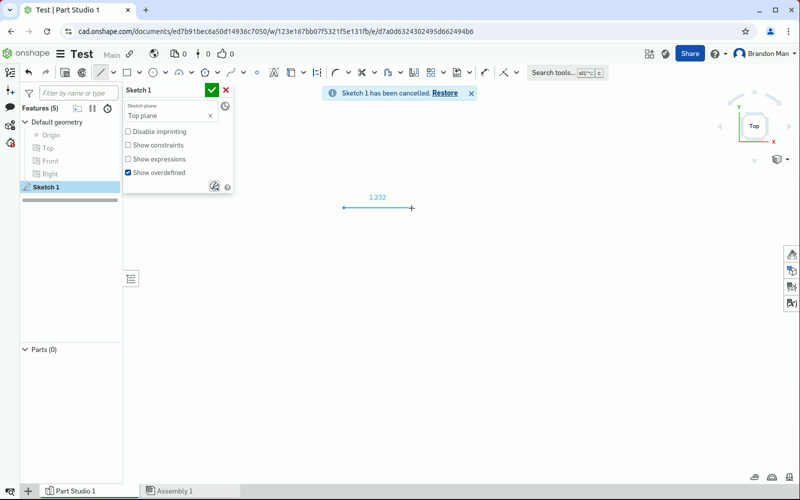
scroll(-6)
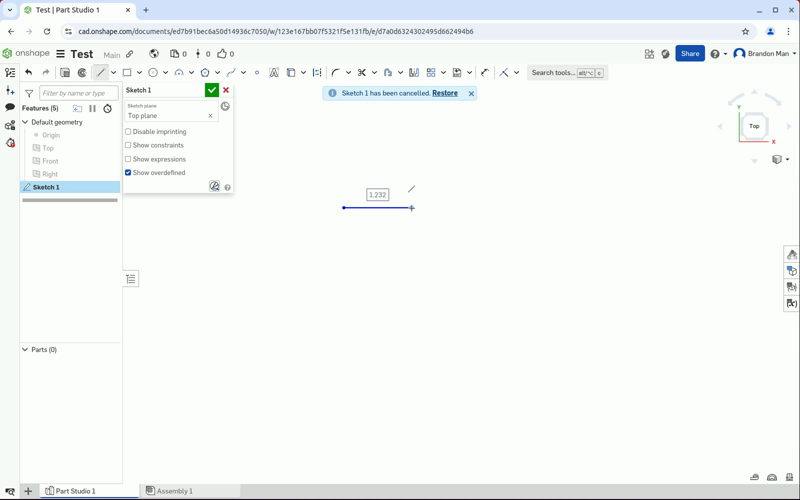
scroll(-6)
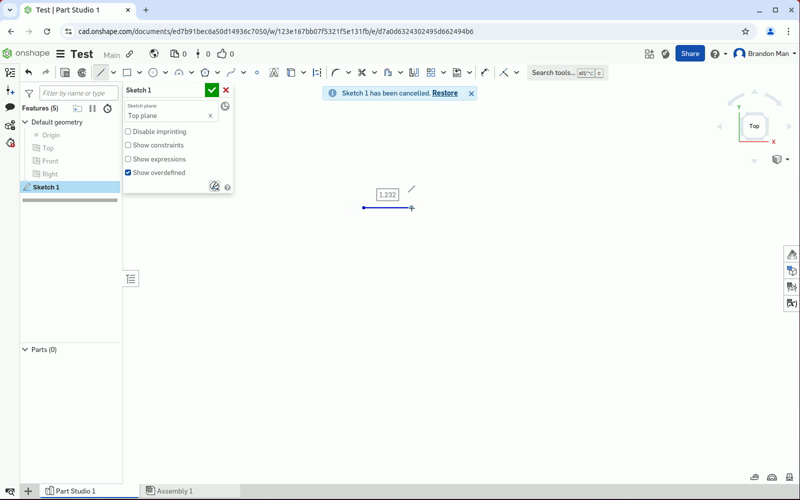
scroll(-6)
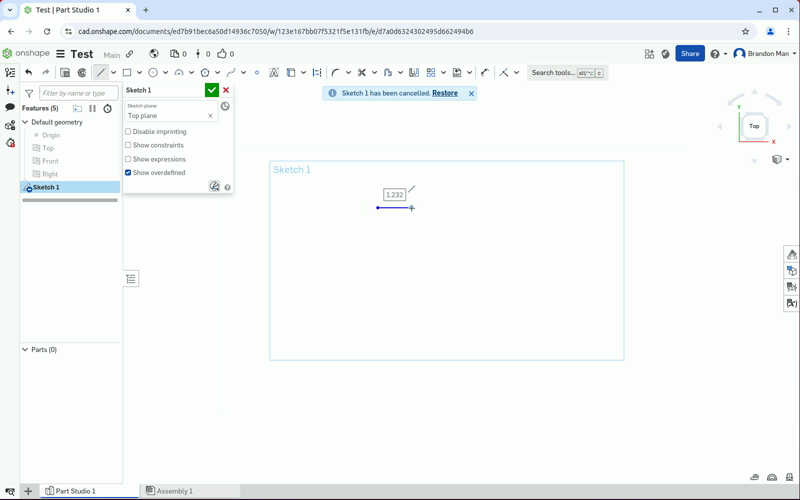
scroll(-6)
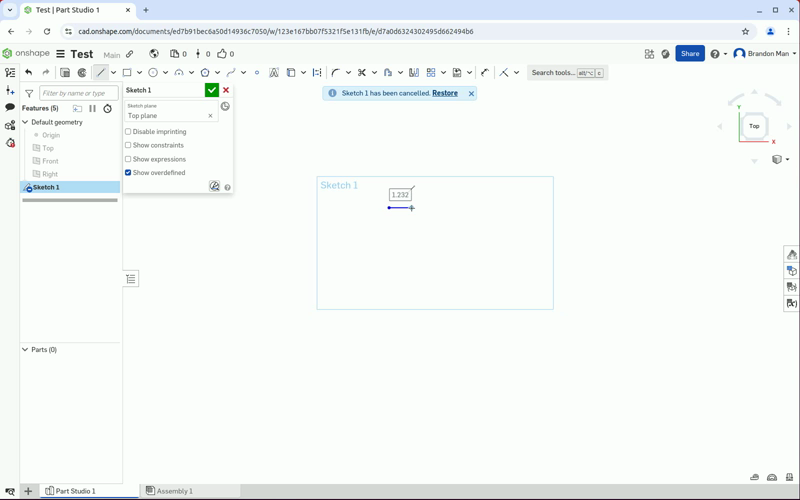
scroll(-6)
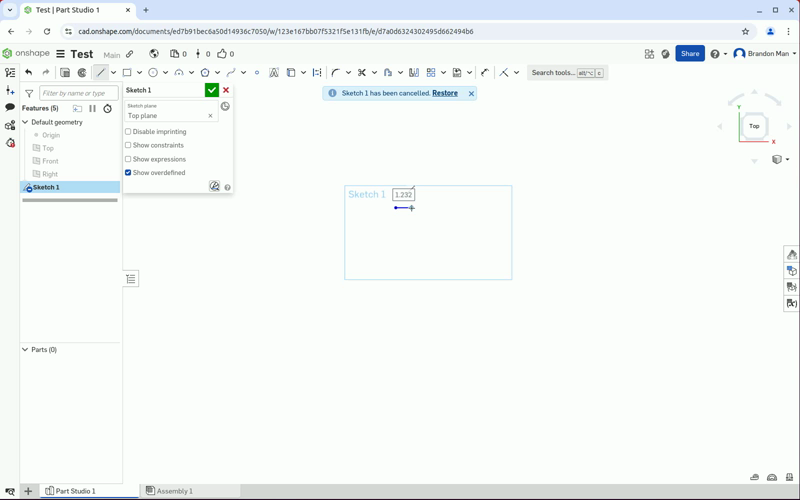
scroll(-6)
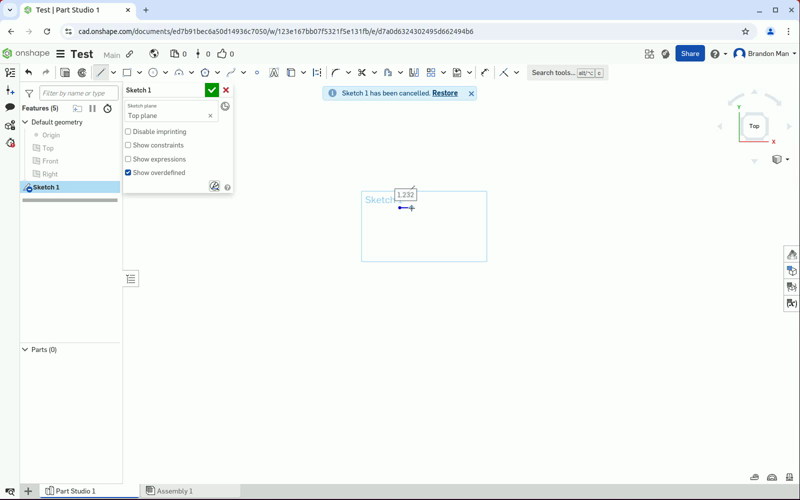
scroll(-6)
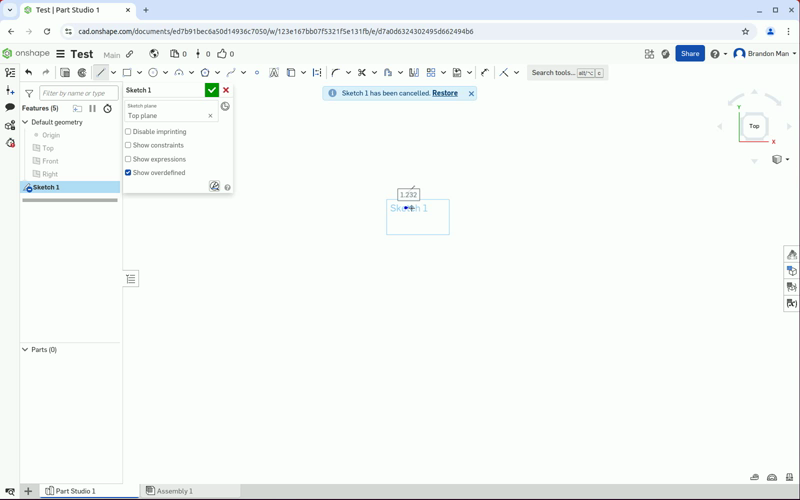
key_up(shift)
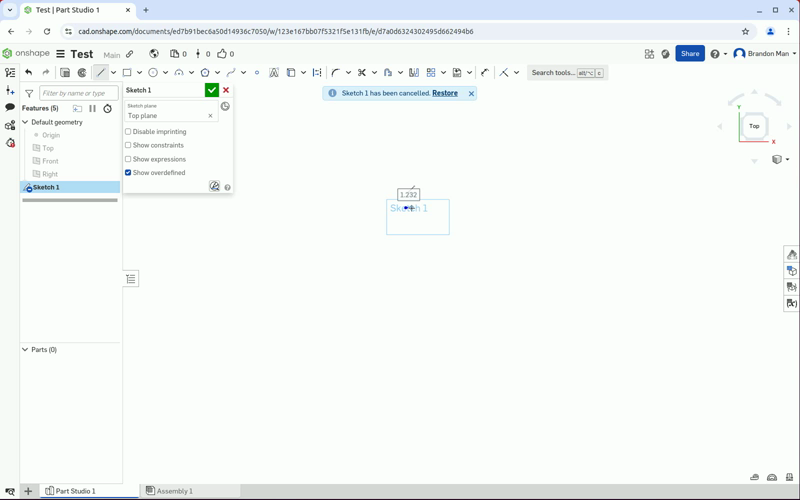
key_down(shift)
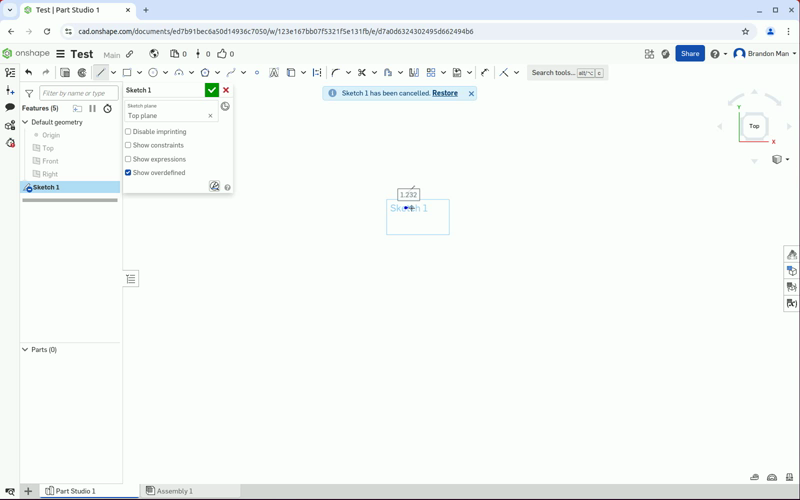
mouse_move(509, 207)
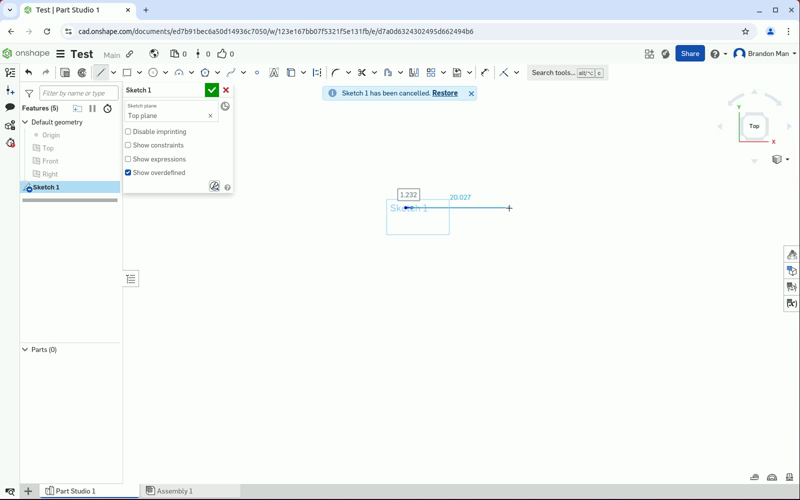
click(509, 207)
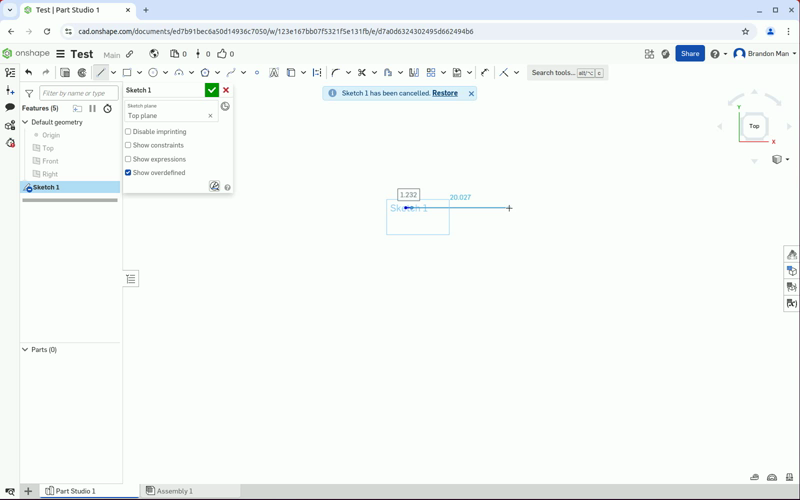
key_up(shift)
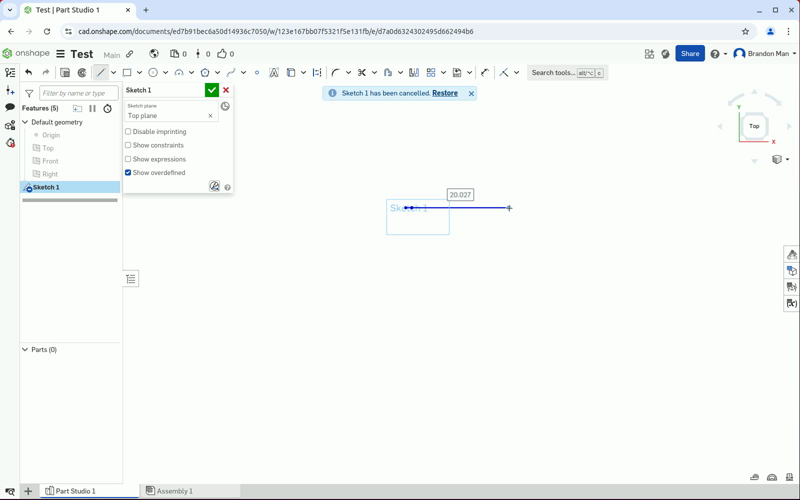
key_down(shift)
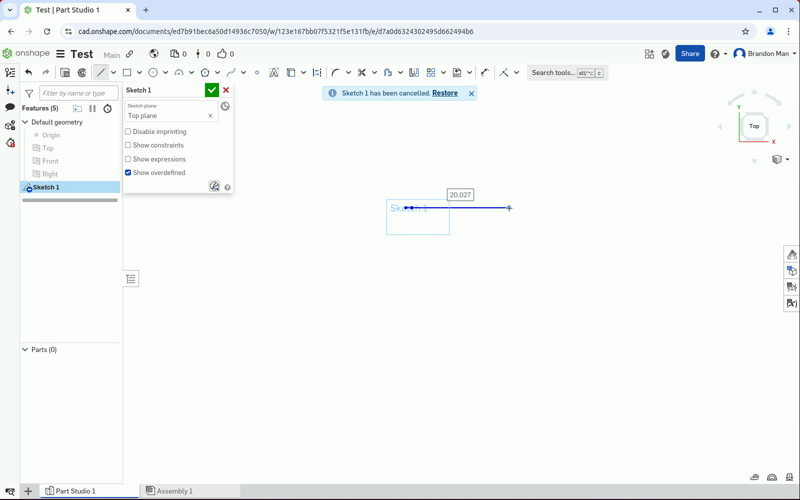
mouse_move(539, 207)
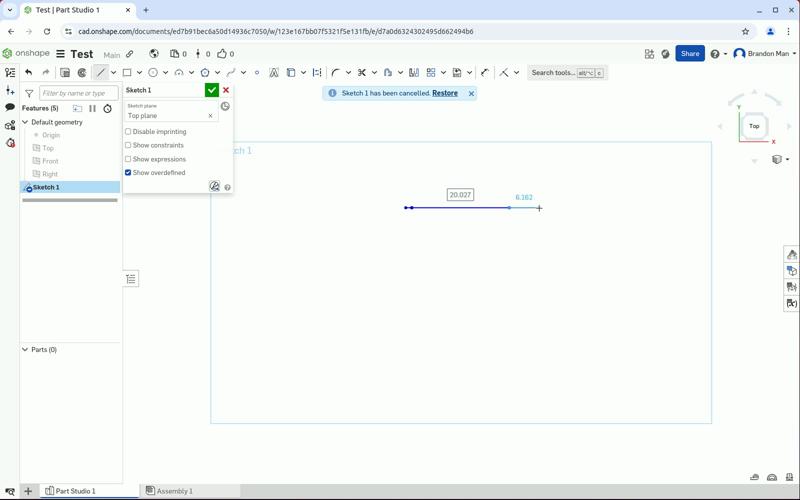
mouse_move(514, 207)
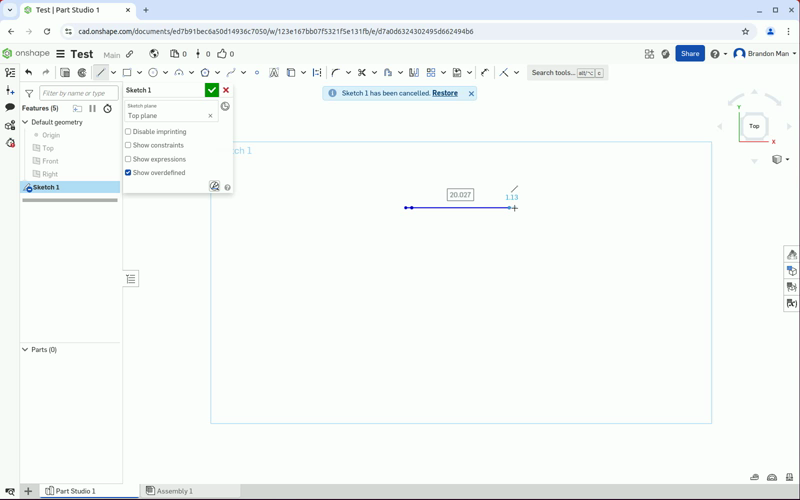
scroll(6)
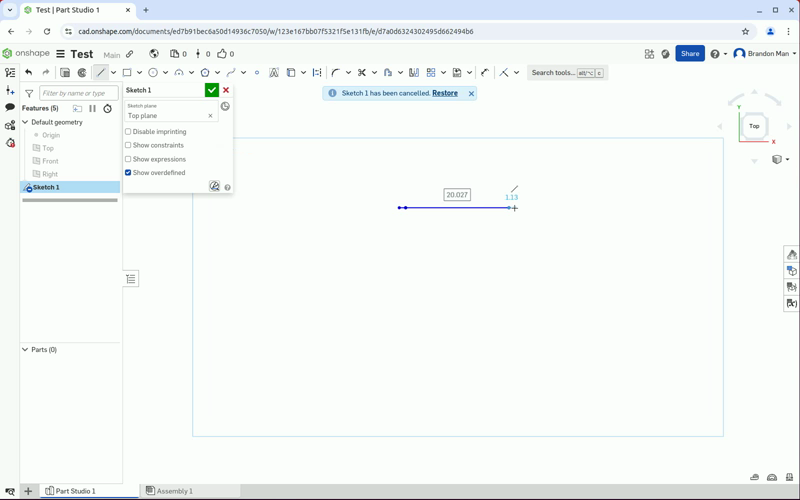
scroll(6)
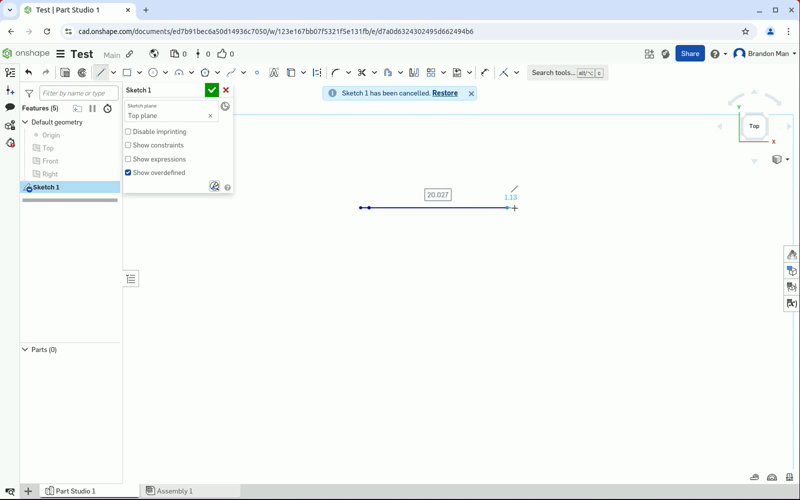
scroll(6)
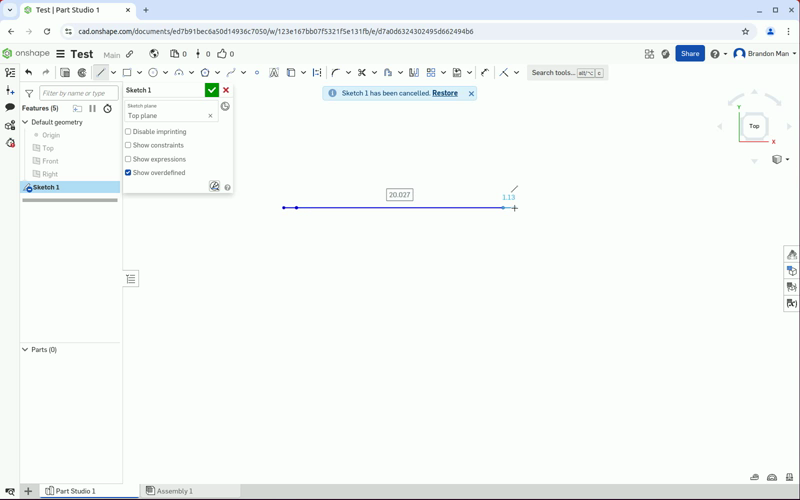
scroll(6)
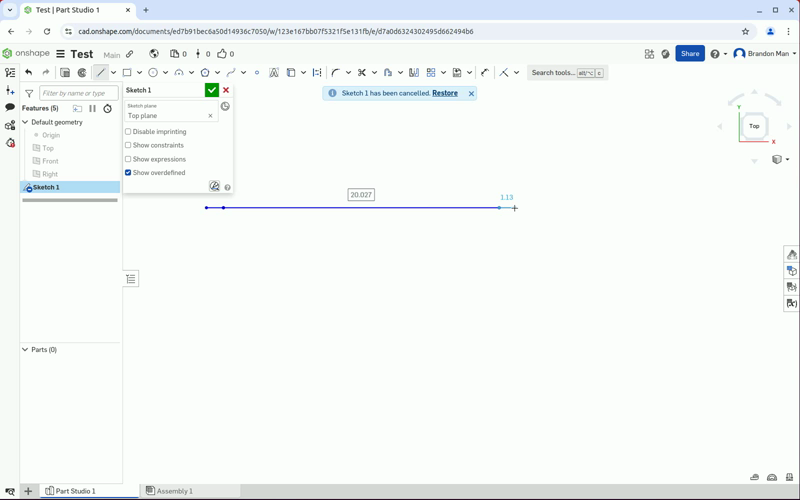
scroll(6)
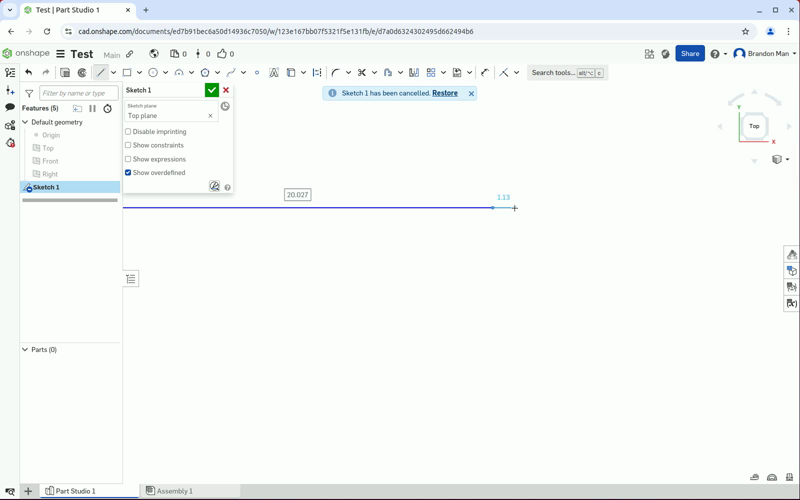
scroll(6)
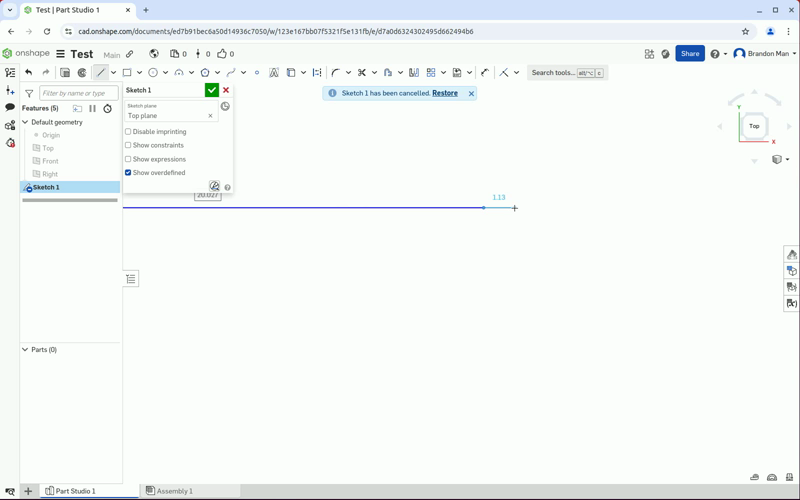
scroll(6)
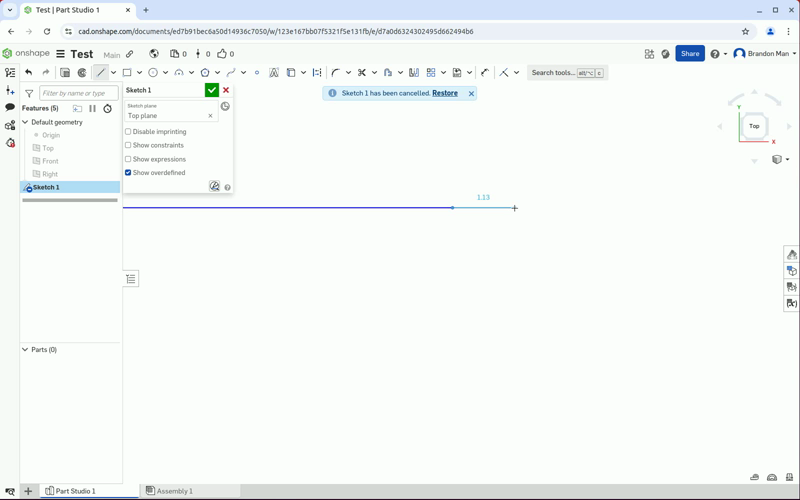
click(514, 207)
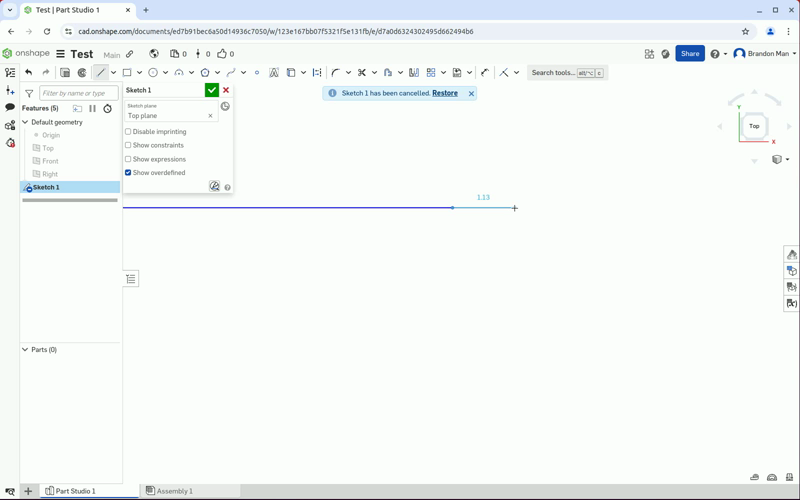
scroll(-6)
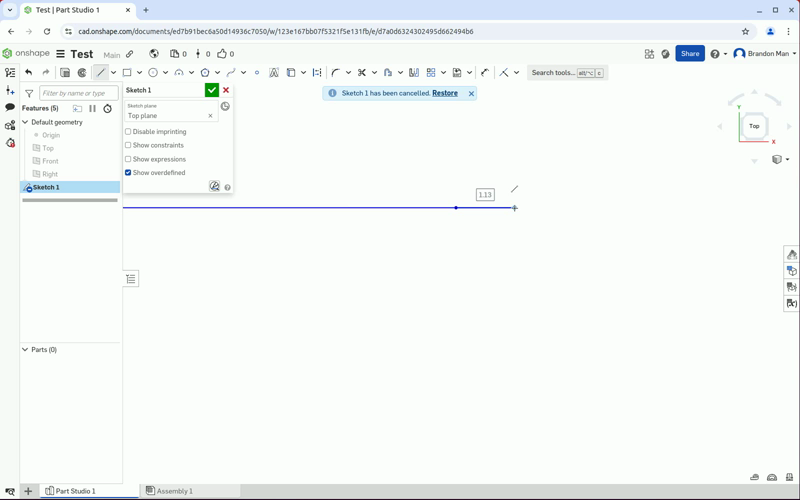
scroll(-6)
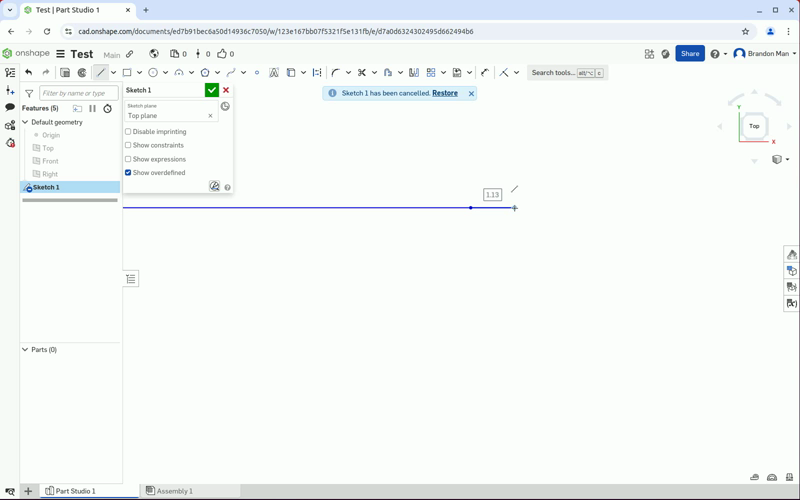
scroll(-6)
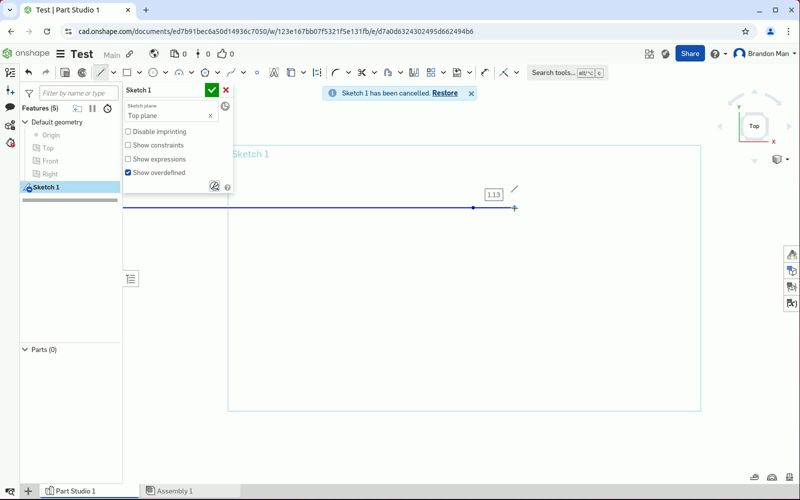
scroll(-6)
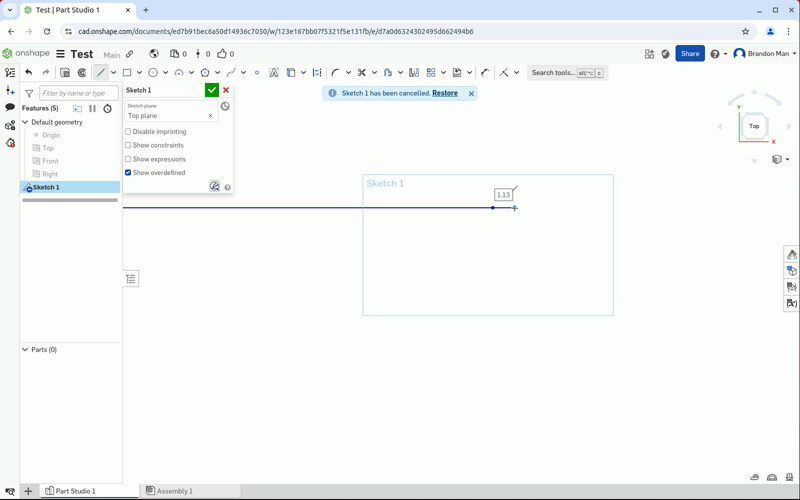
scroll(-6)
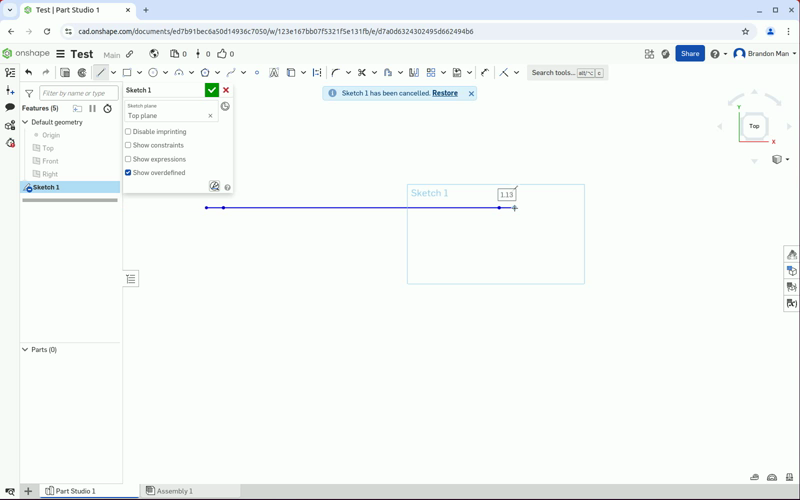
scroll(-6)
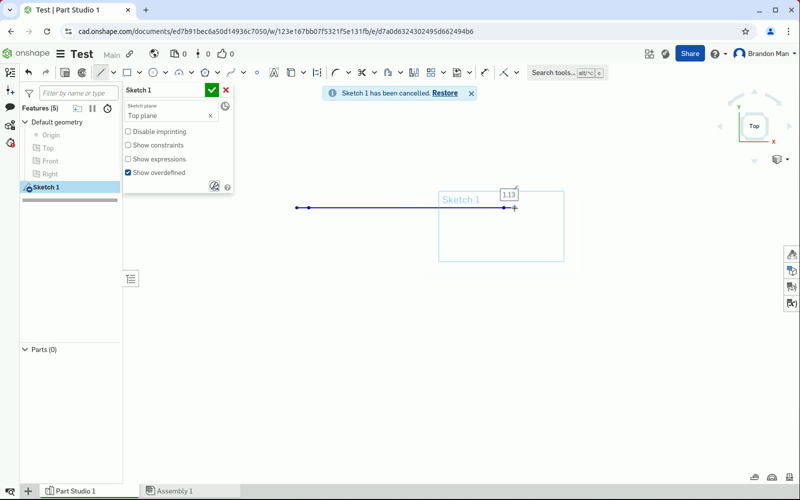
scroll(-6)
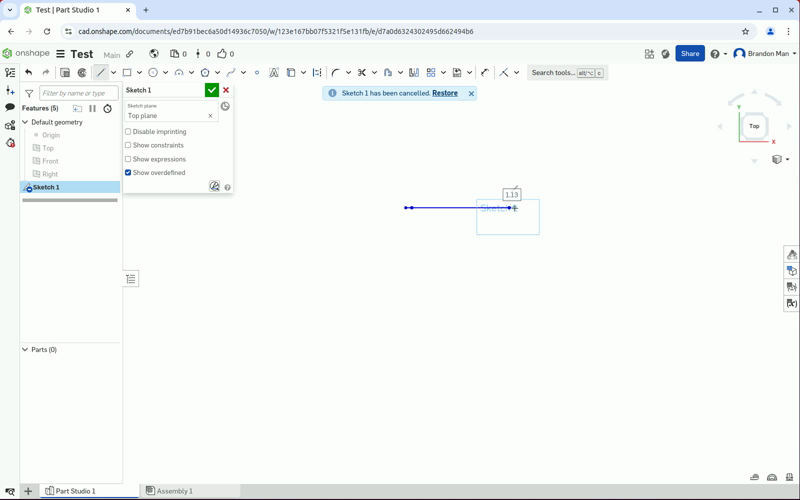
key_up(shift)
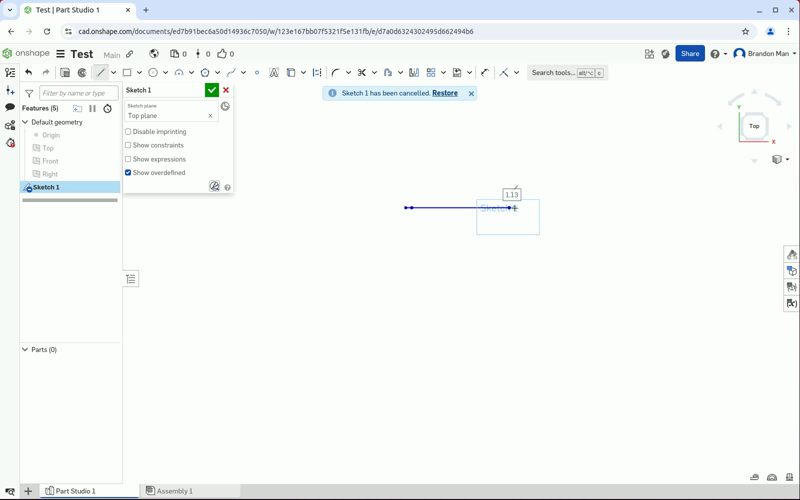
key_down(shift)
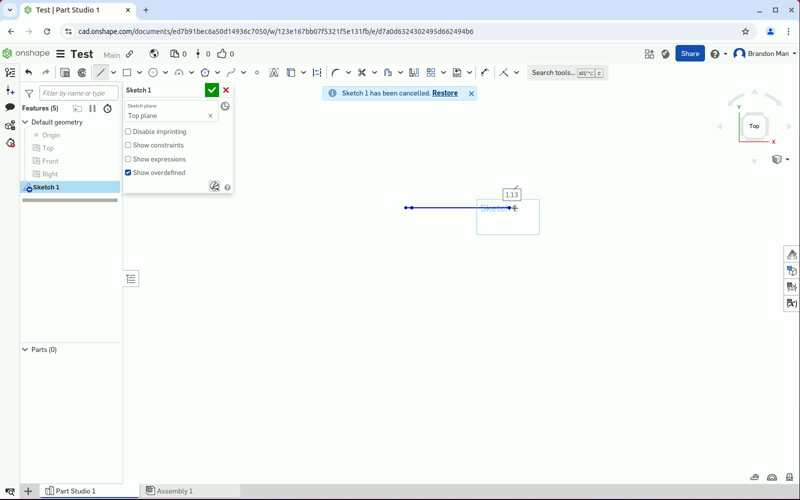
mouse_move(544, 207)
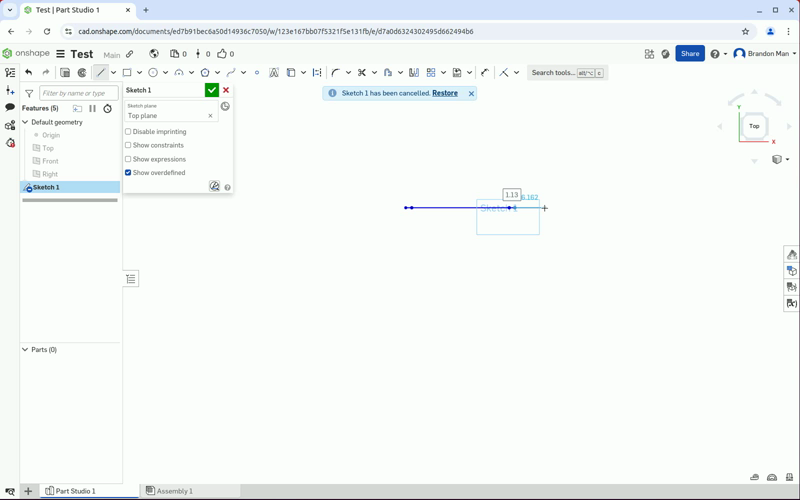
mouse_move(514, 201)
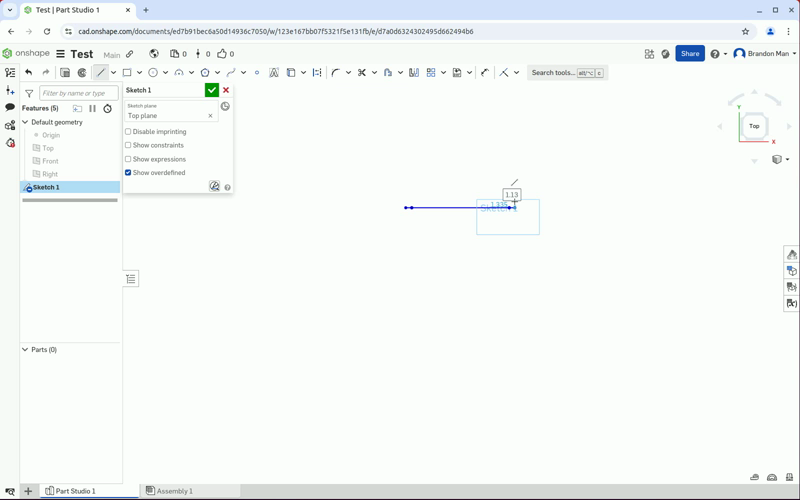
scroll(6)
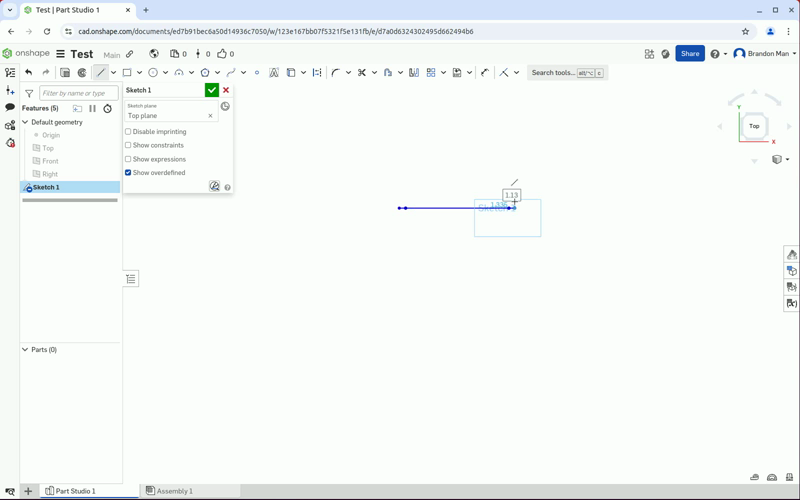
scroll(6)
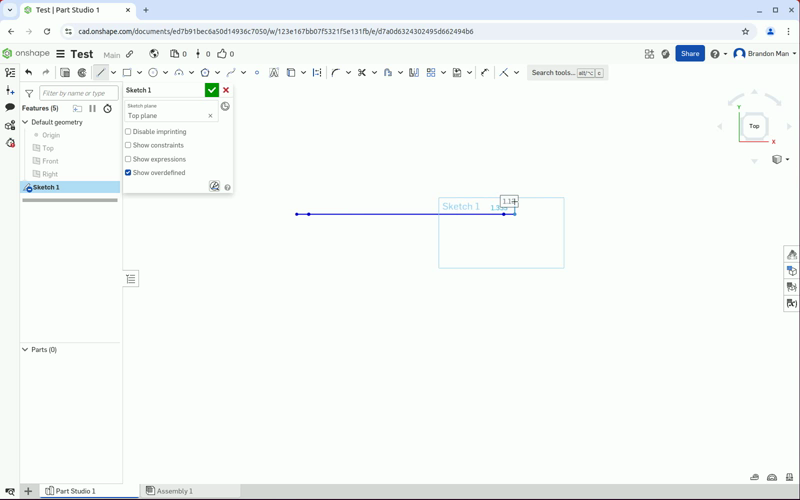
scroll(6)
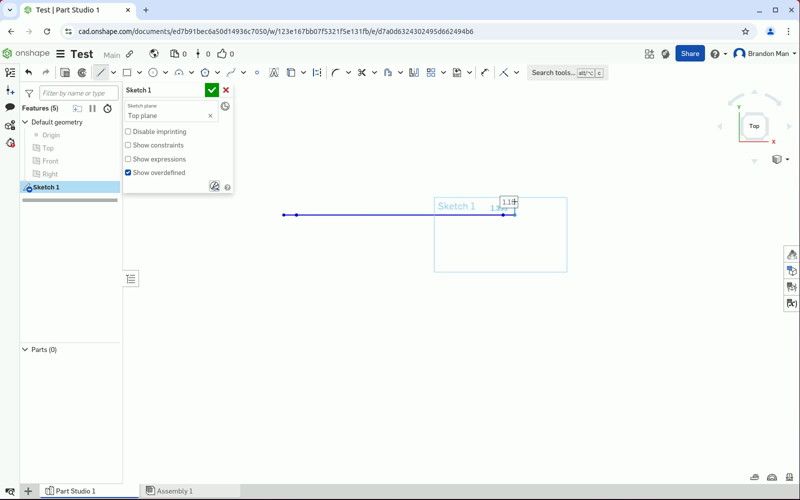
scroll(6)
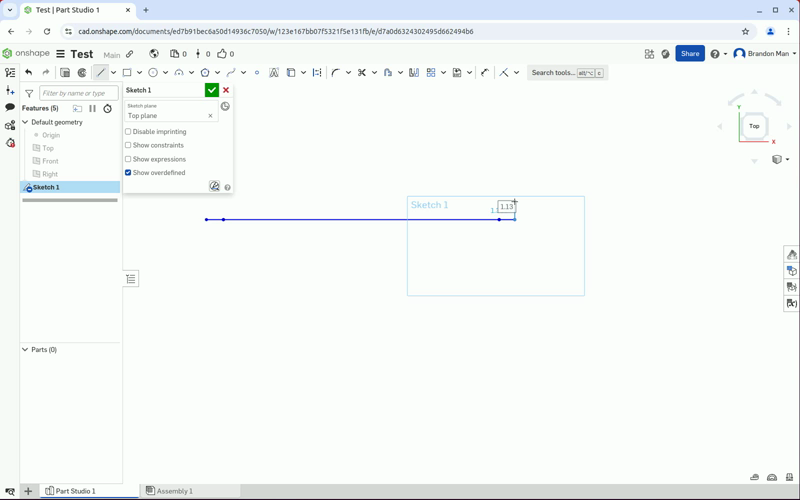
scroll(6)
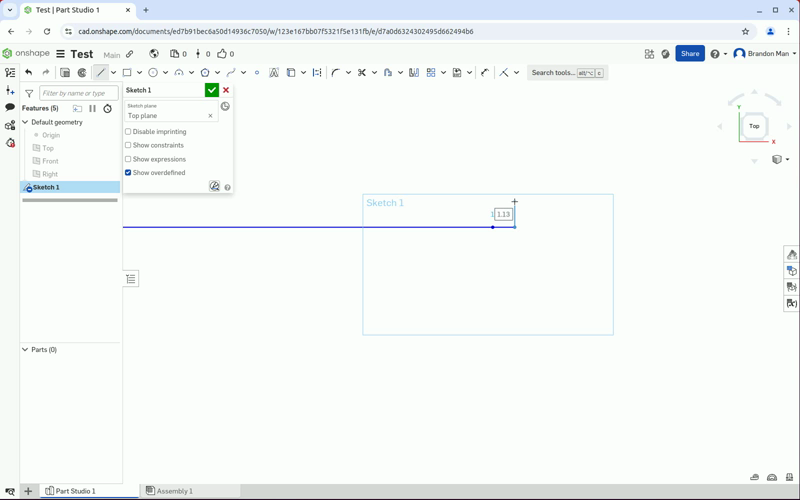
scroll(6)
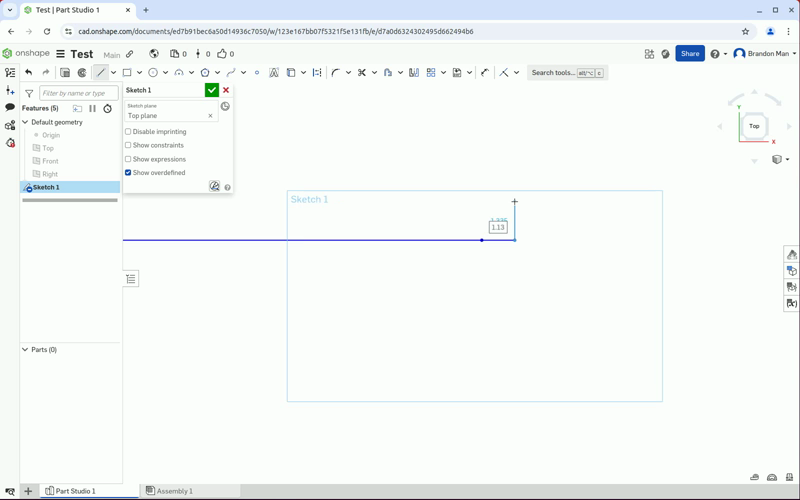
scroll(6)
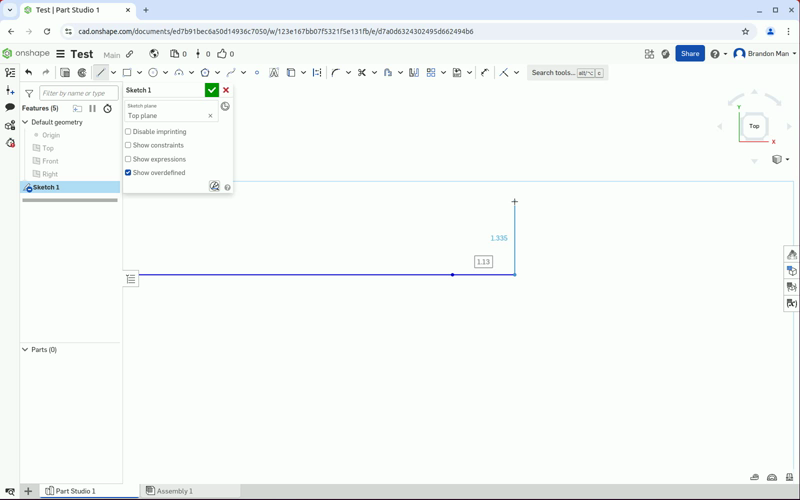
click(514, 201)
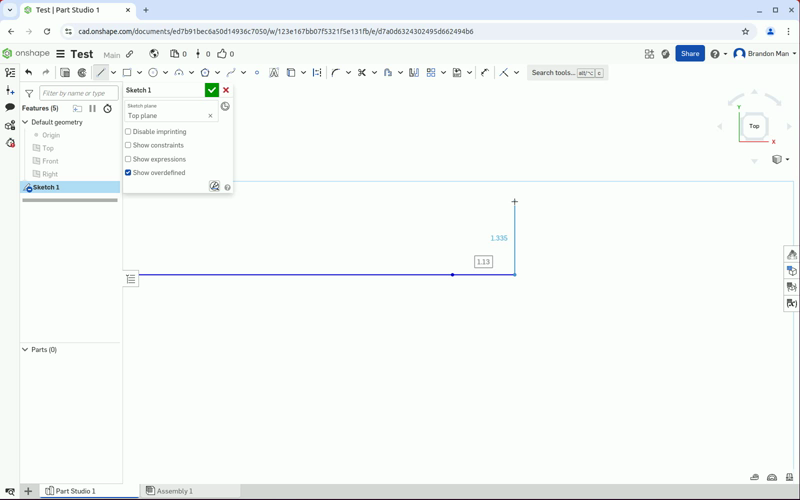
scroll(-6)
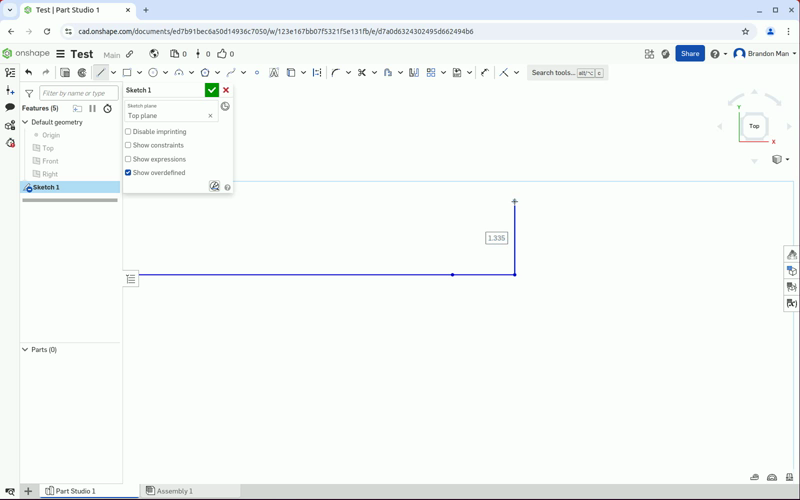
scroll(-6)
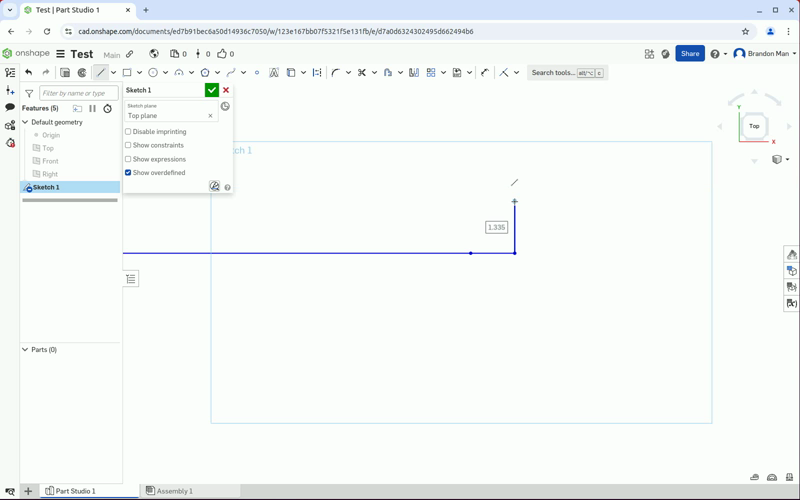
scroll(-6)
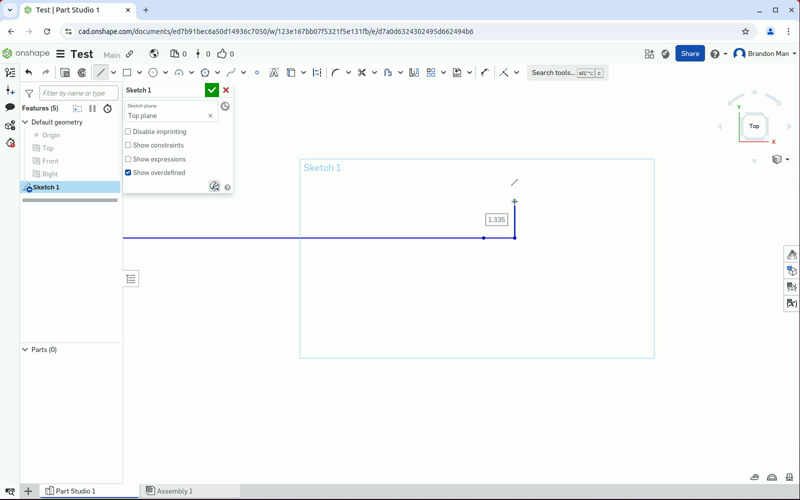
scroll(-6)
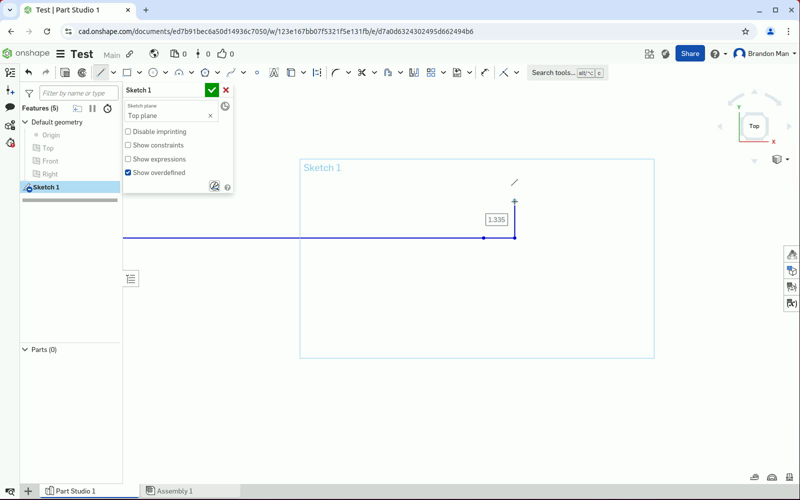
scroll(-6)
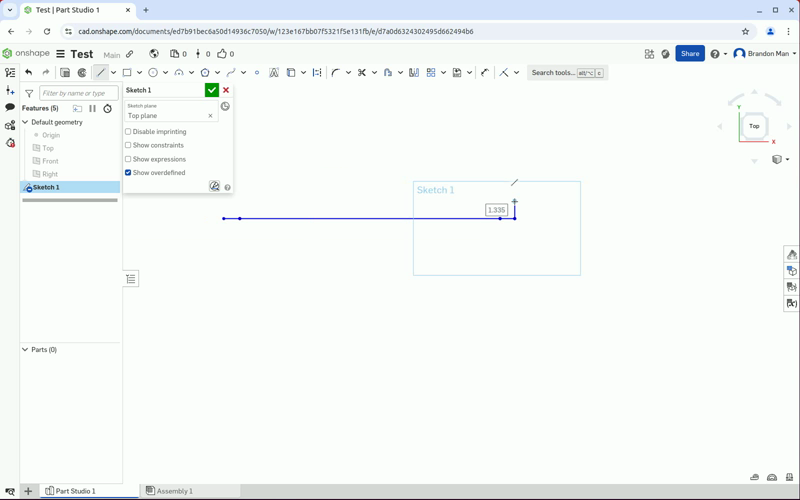
scroll(-6)
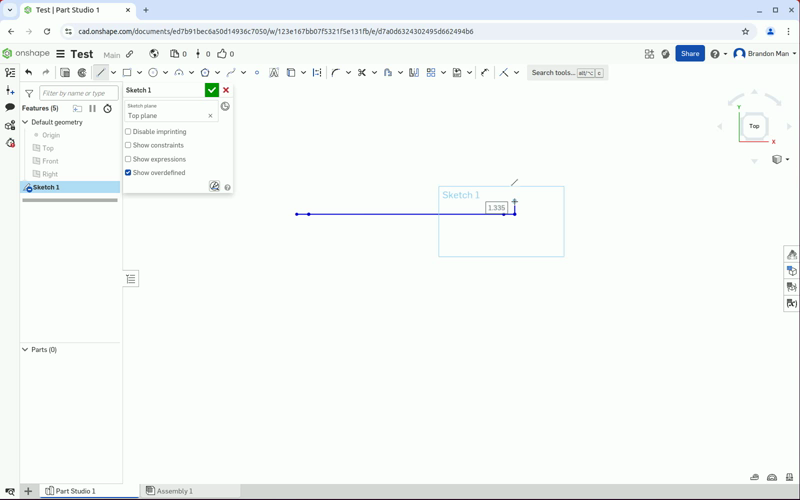
scroll(-6)
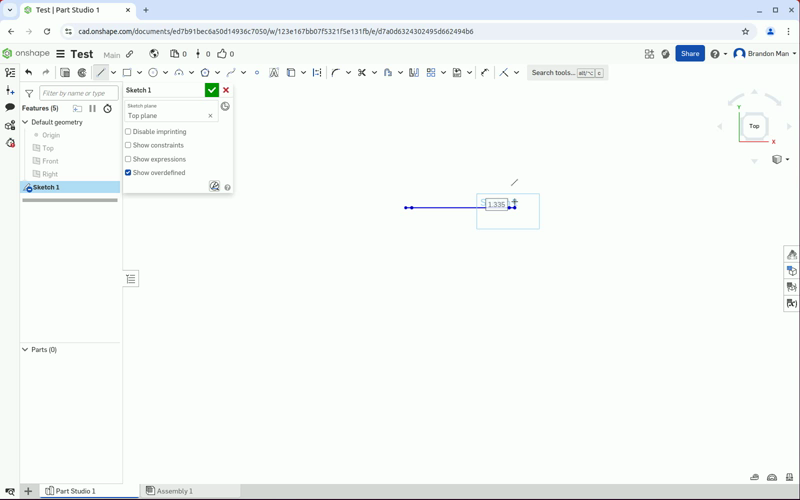
key_up(shift)
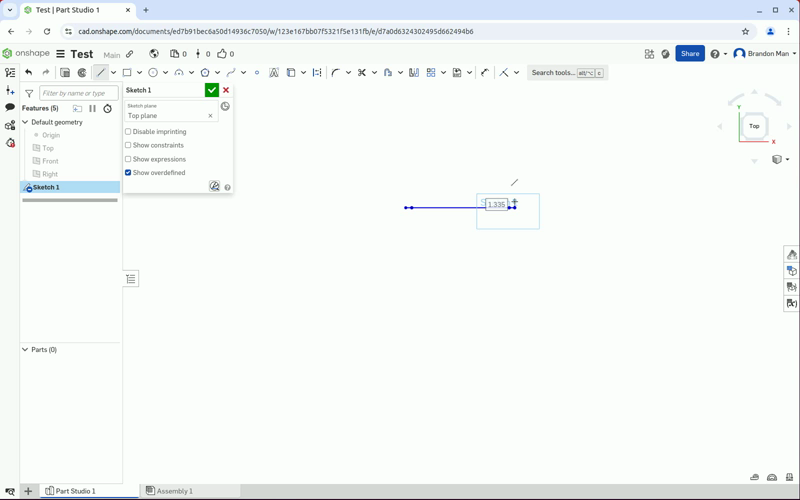
key_down(shift)
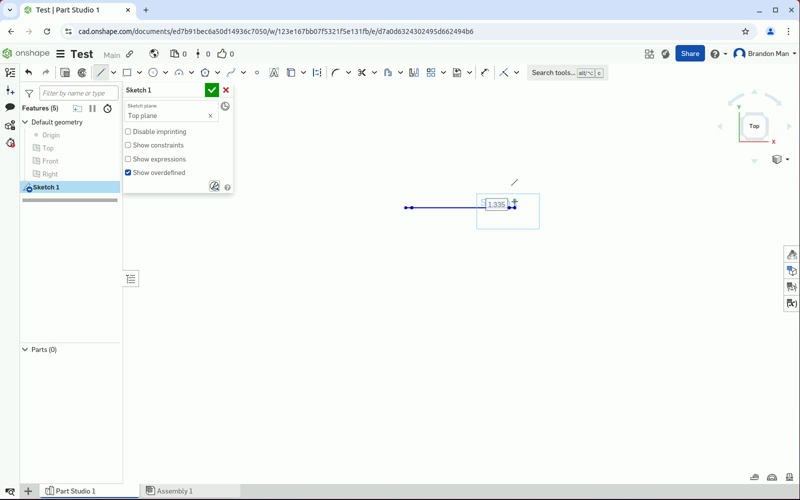
mouse_move(405, 201)
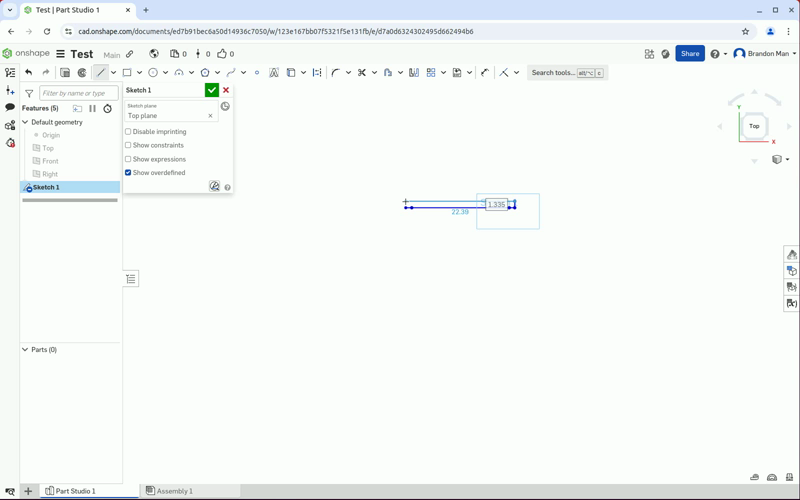
click(405, 201)
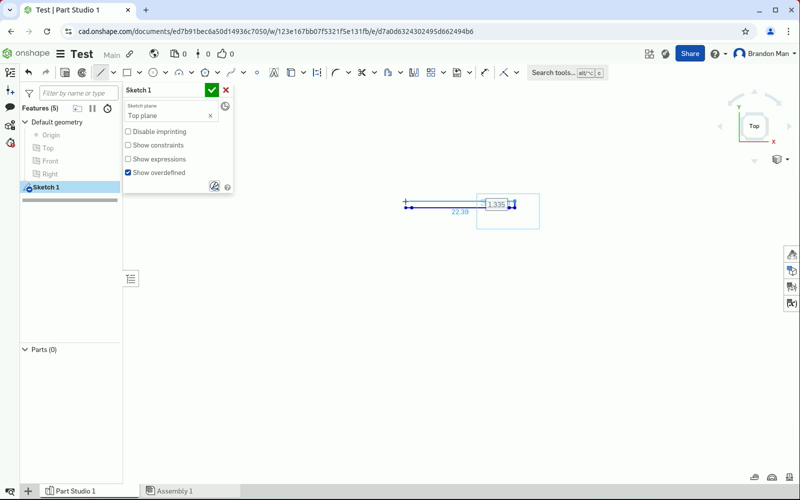
key_up(shift)
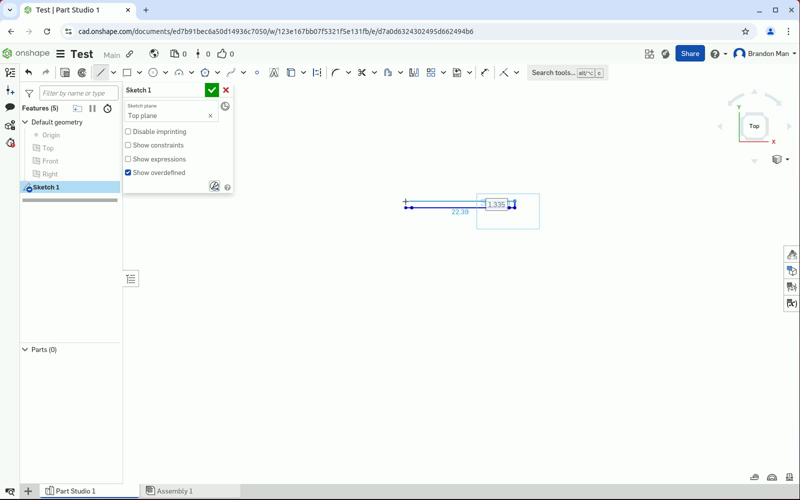
mouse_move(435, 201)
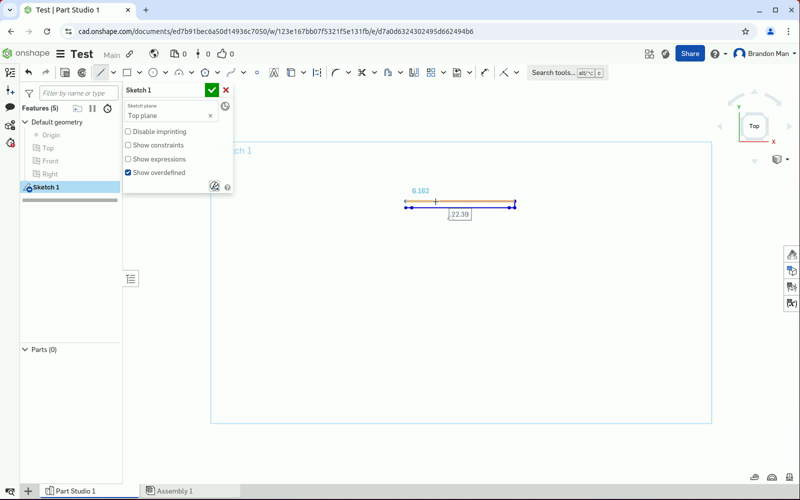
key_down(shift)
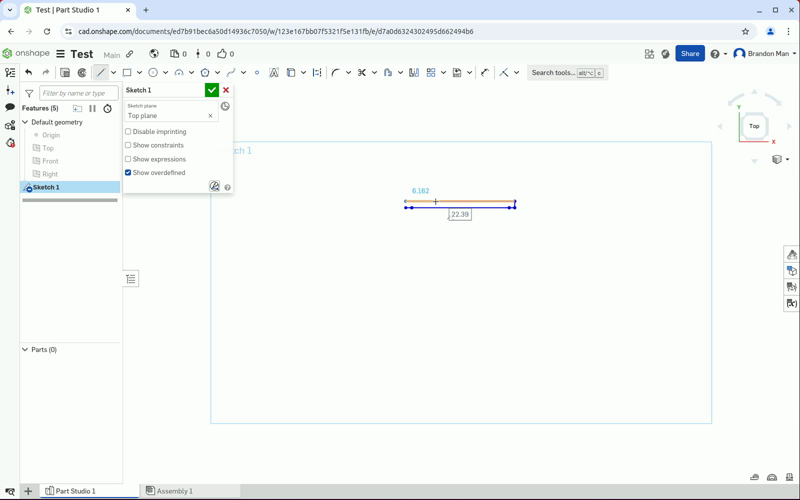
mouse_move(405, 207)
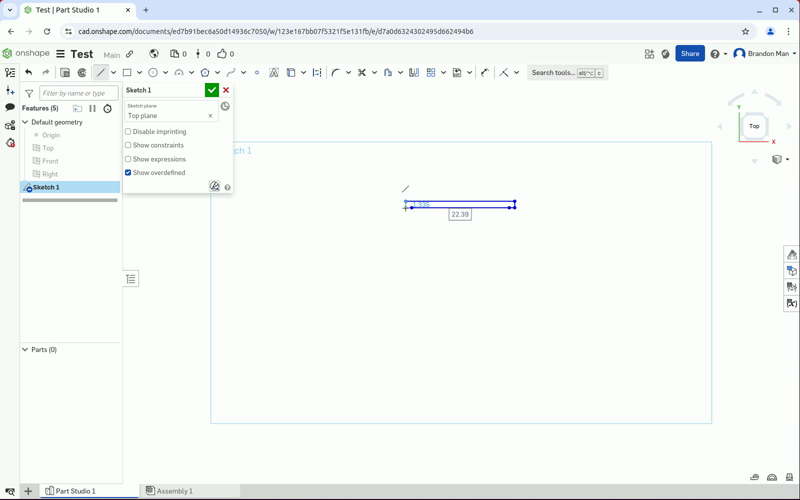
scroll(6)
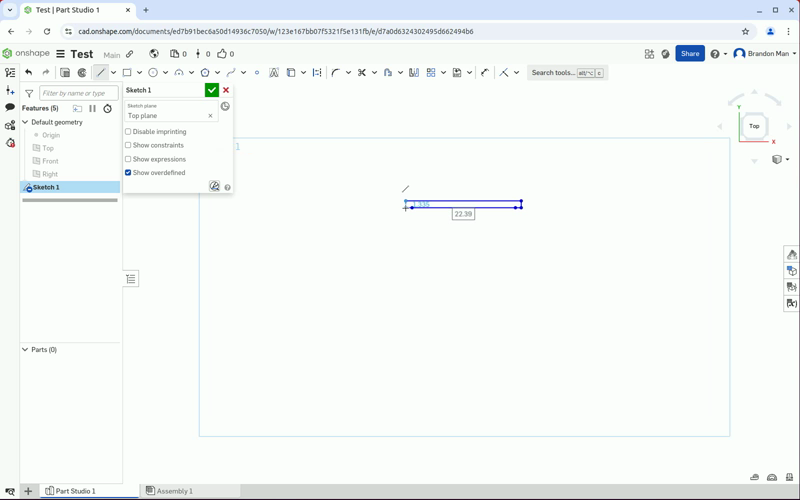
scroll(6)
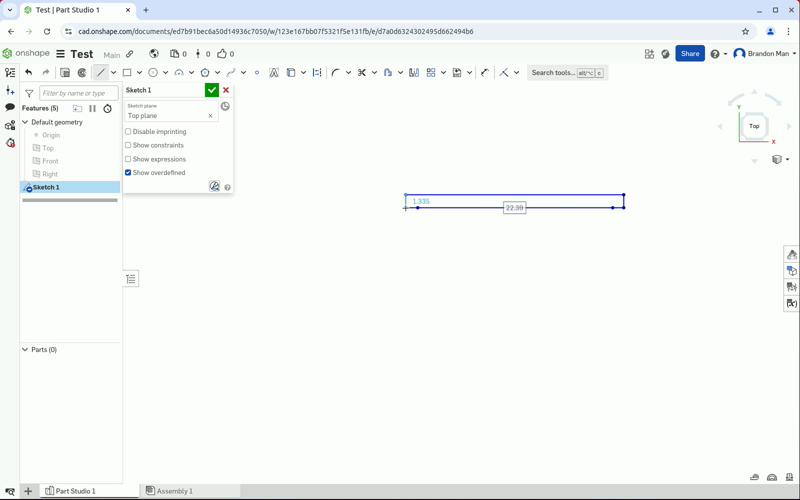
scroll(6)
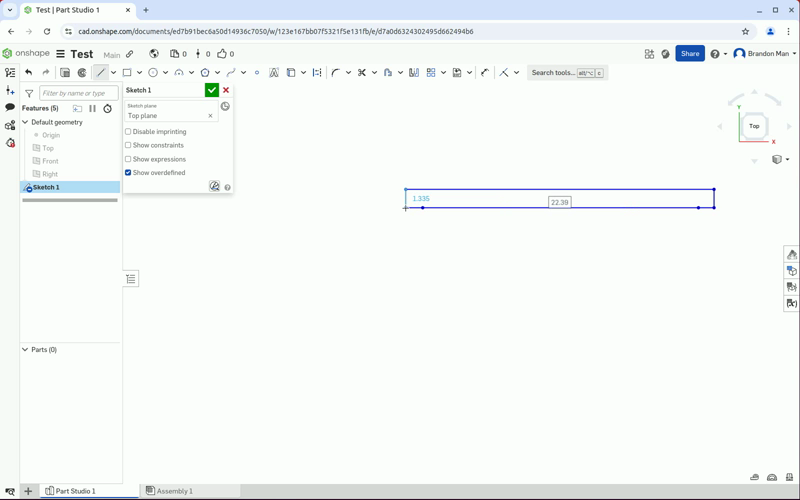
scroll(6)
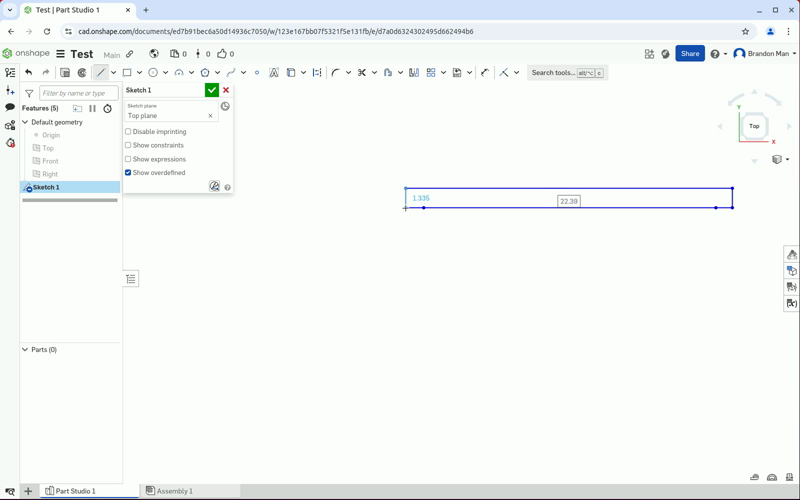
scroll(6)
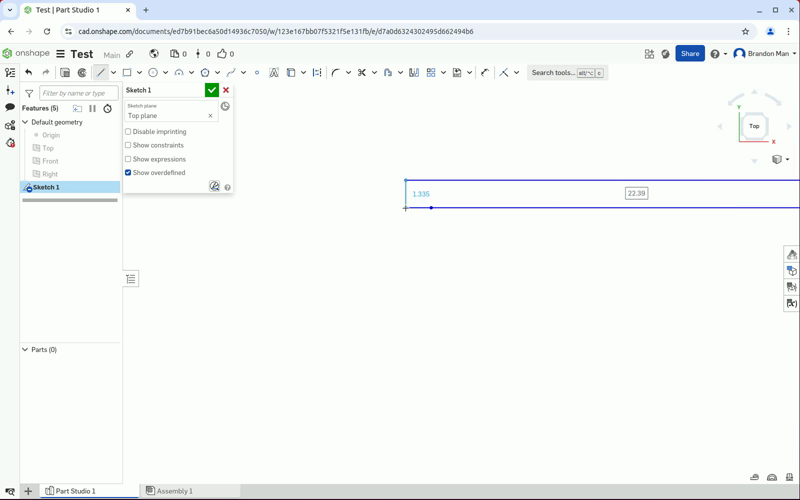
scroll(6)
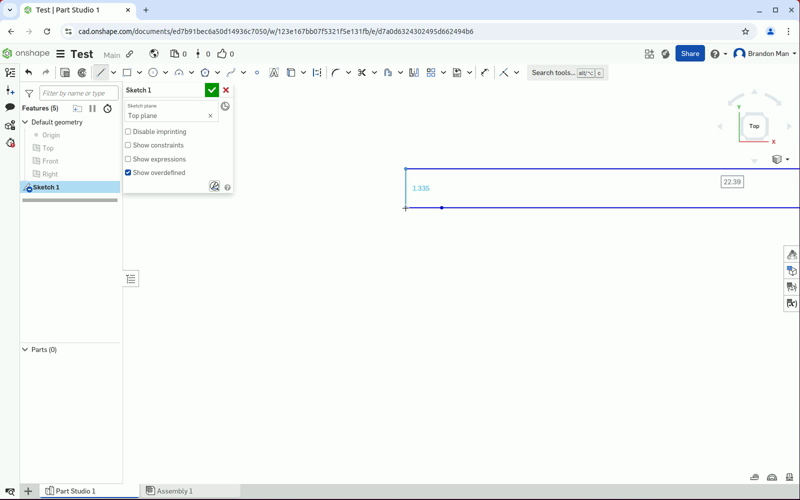
scroll(6)
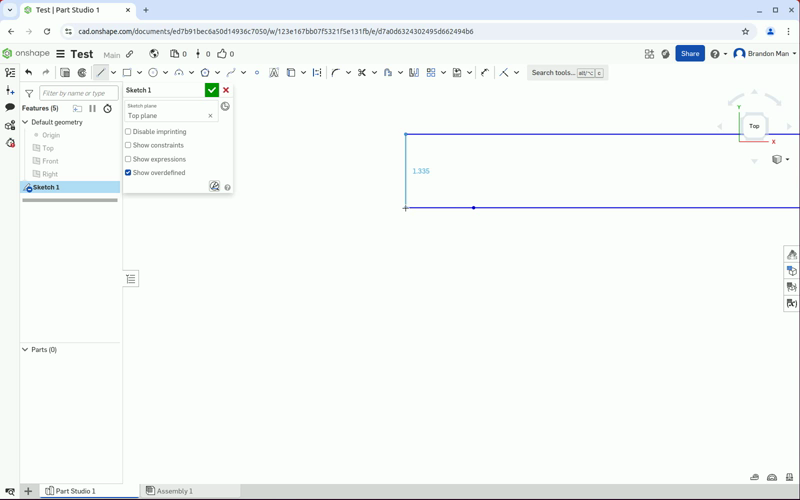
key_up(shift)
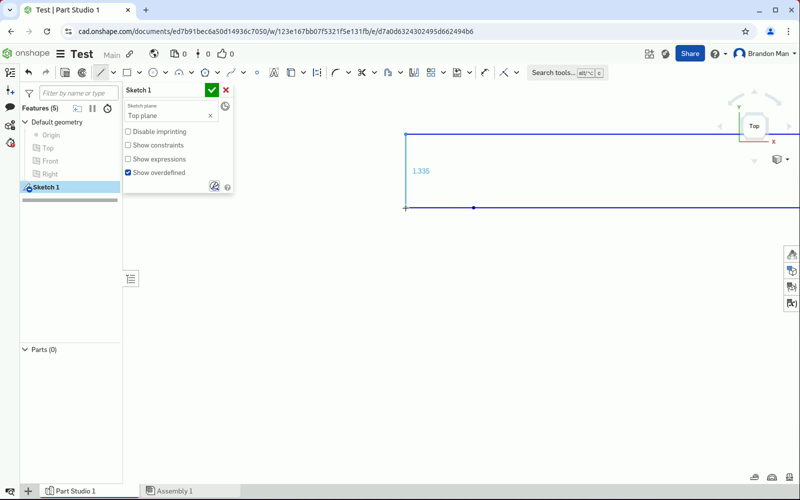
click(405, 207)
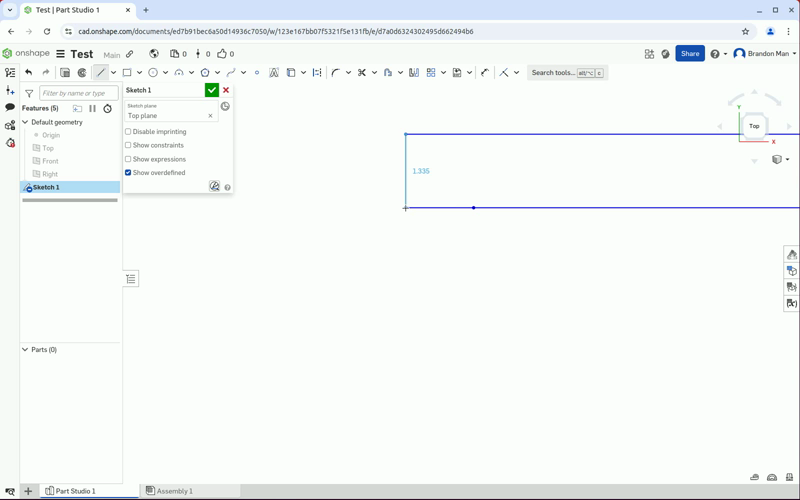
scroll(-6)
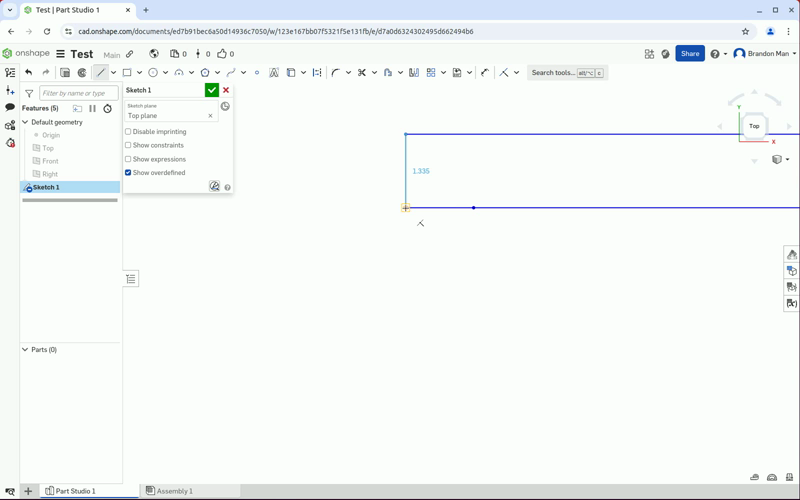
scroll(-6)
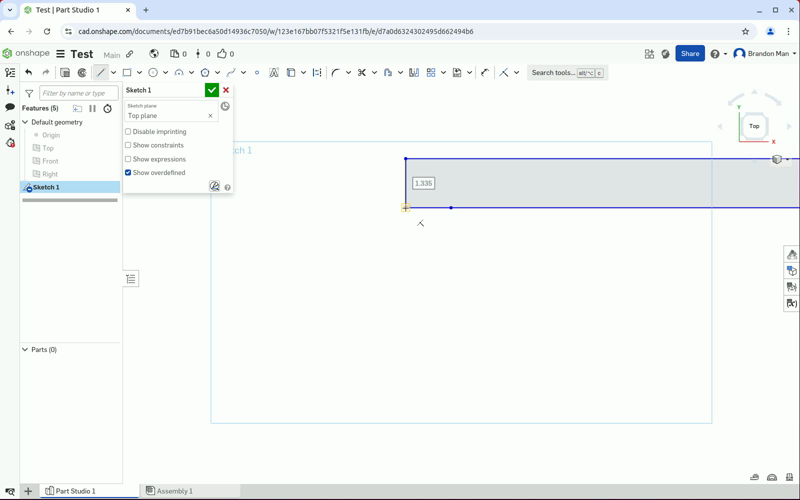
scroll(-6)
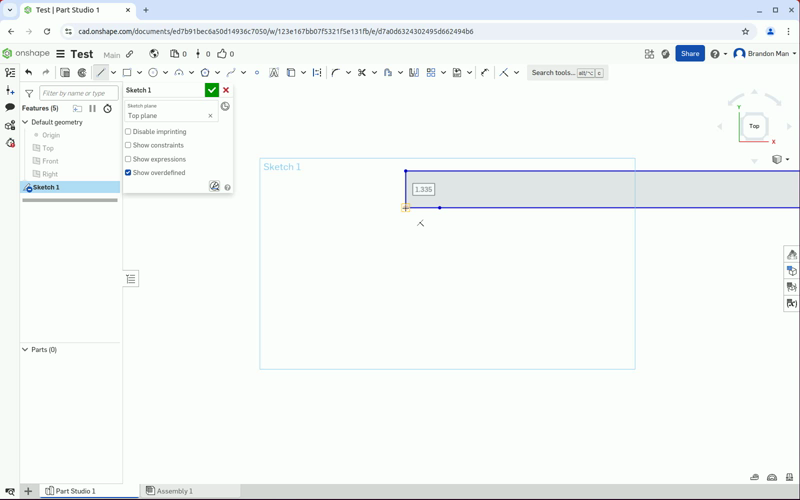
scroll(-6)
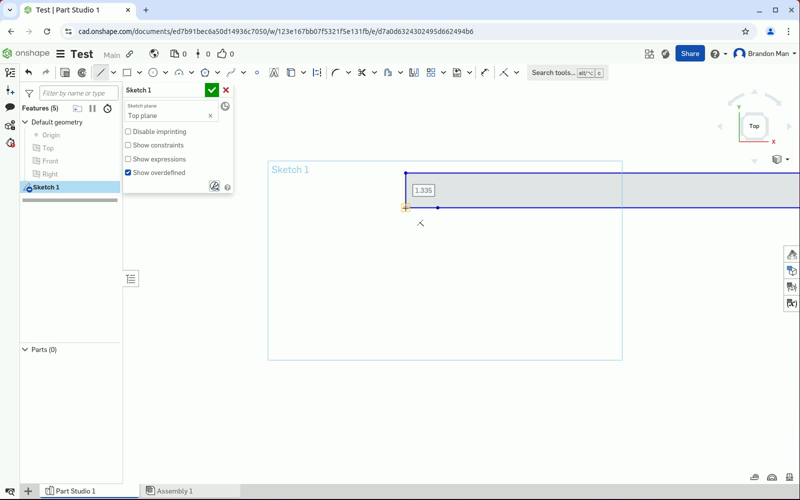
scroll(-6)
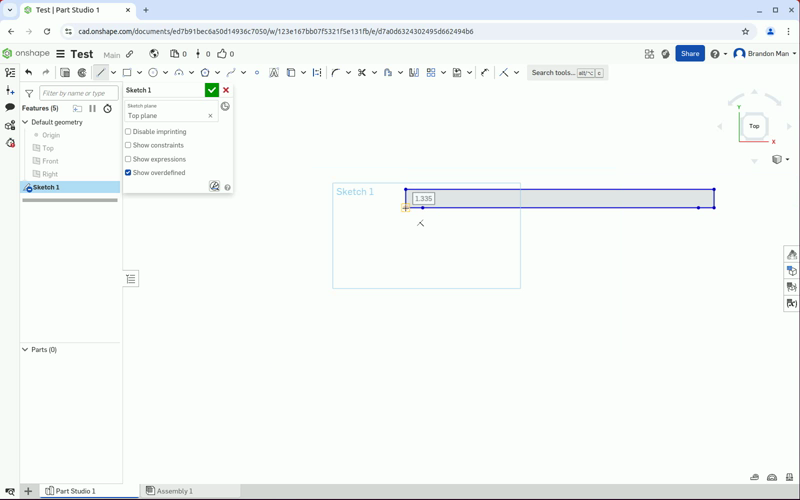
scroll(-6)
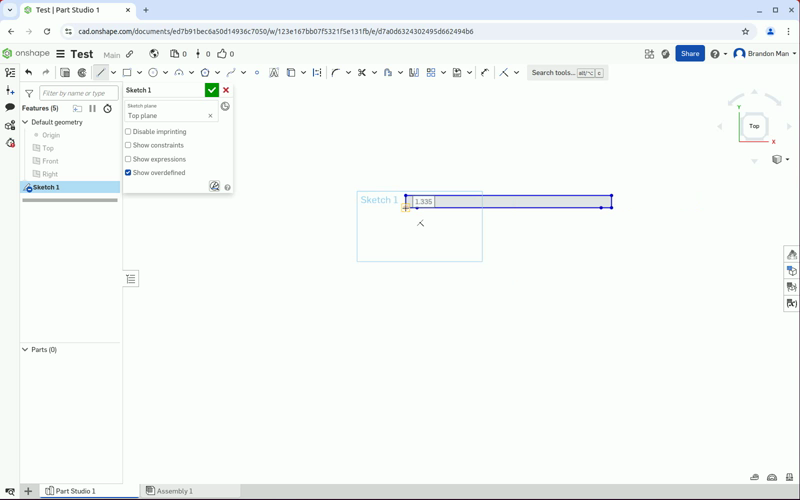
scroll(-6)
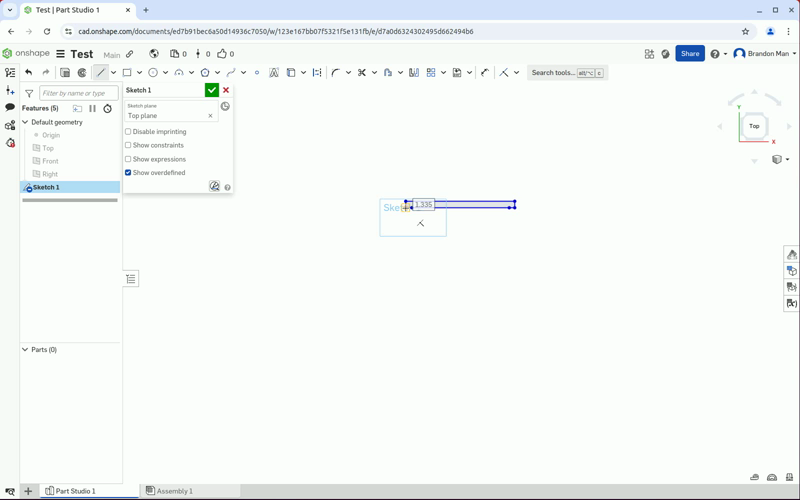
key(esc)
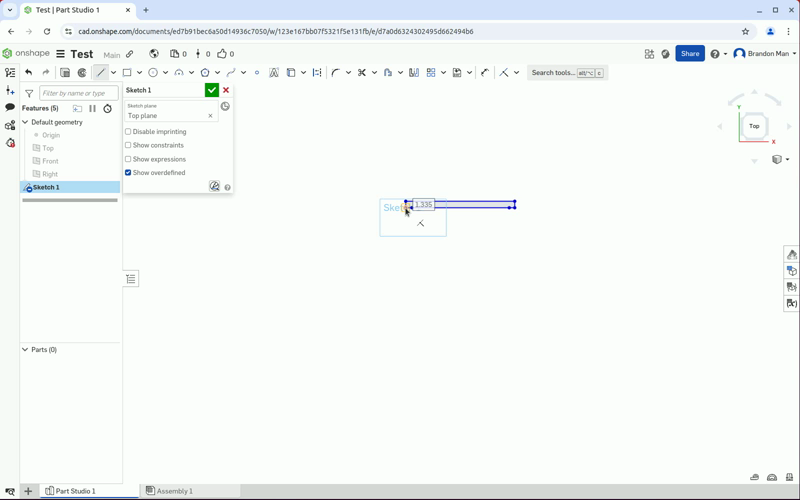
mouse_move(456, 204)
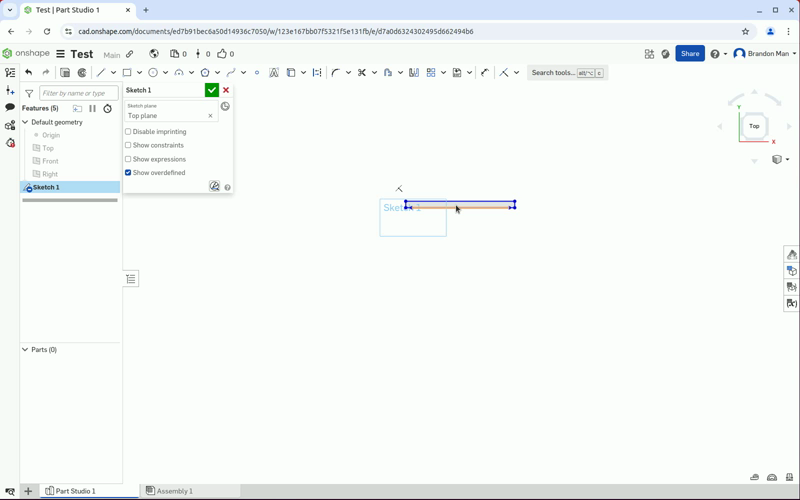
scroll(6)
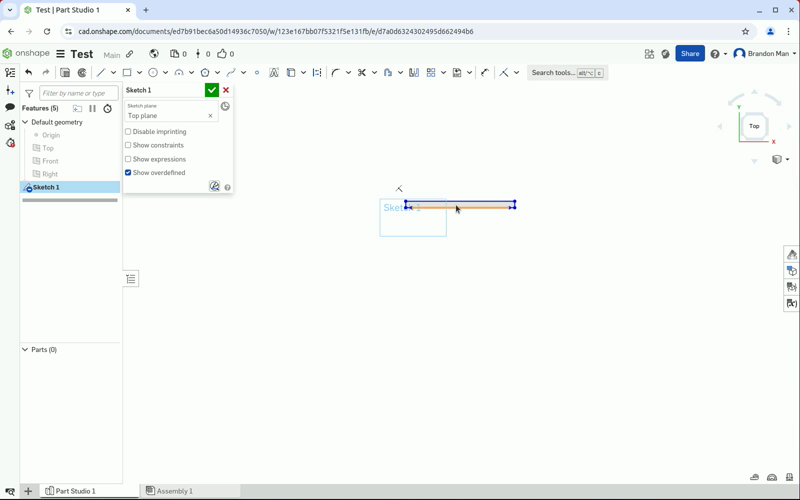
scroll(6)
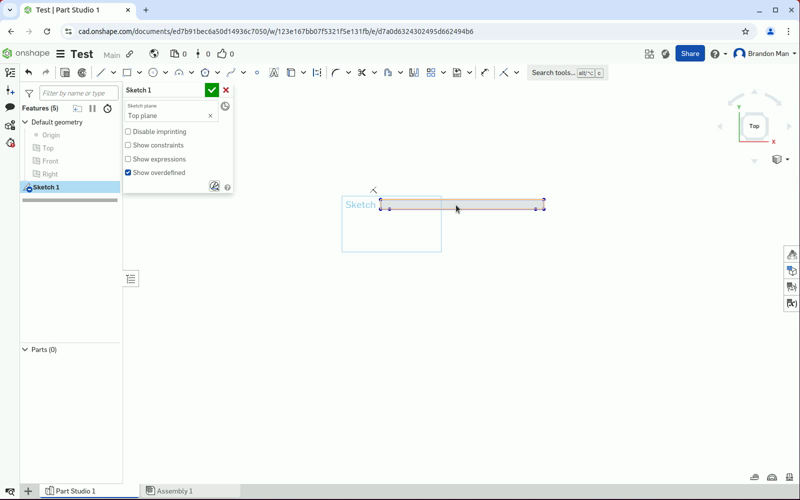
scroll(6)
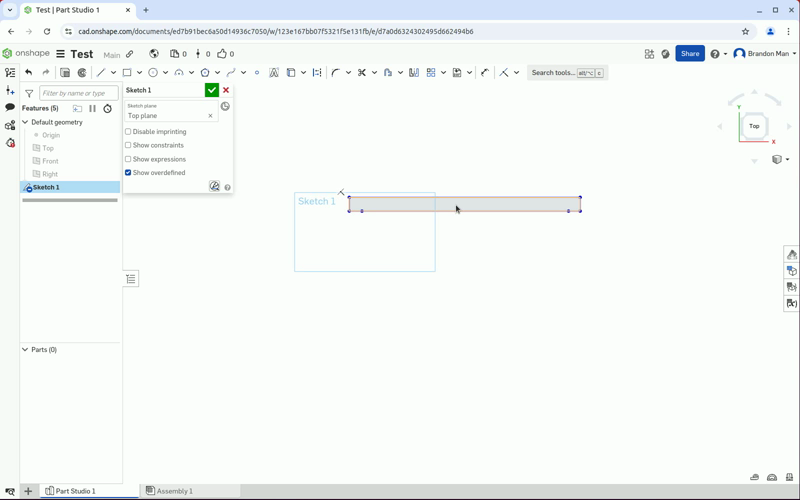
scroll(6)
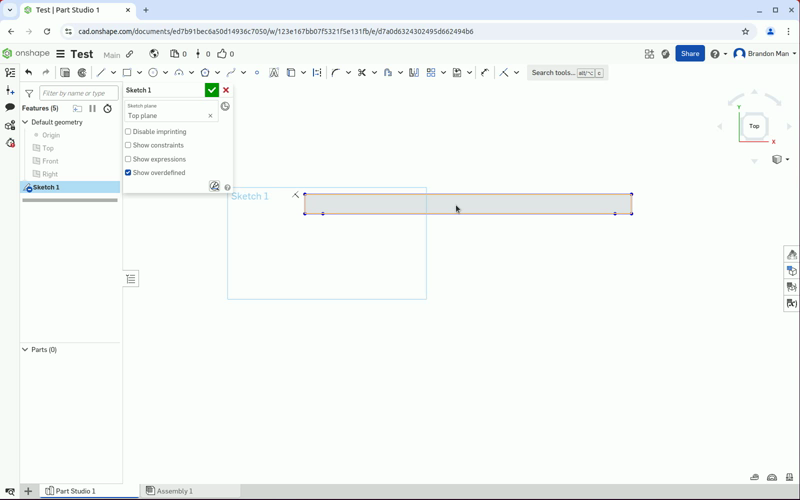
scroll(6)
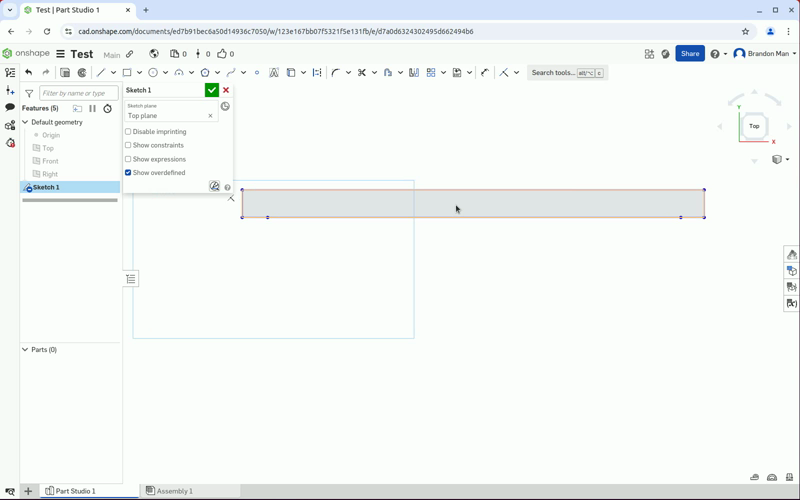
scroll(6)
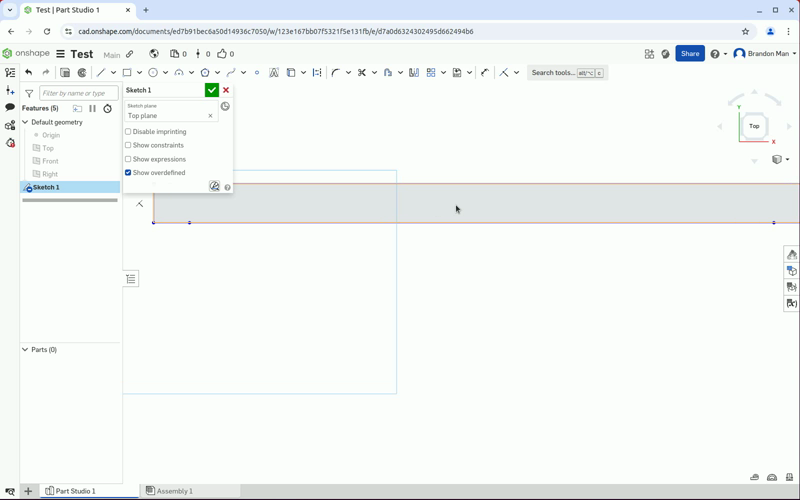
scroll(6)
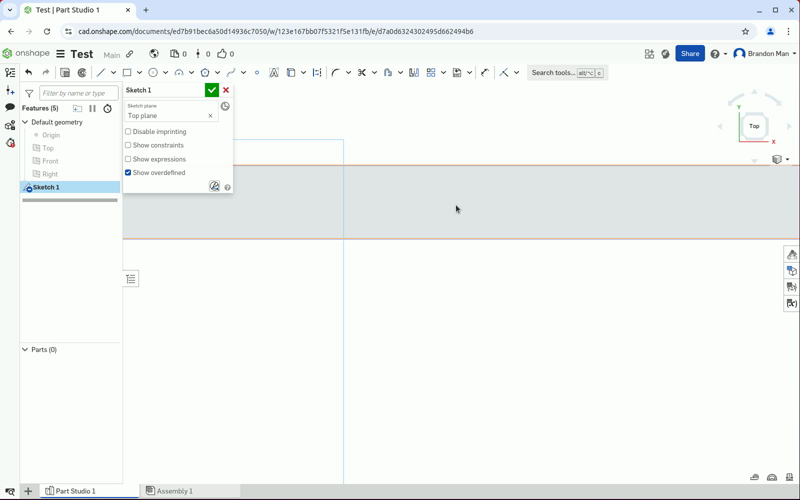
click(456, 204)
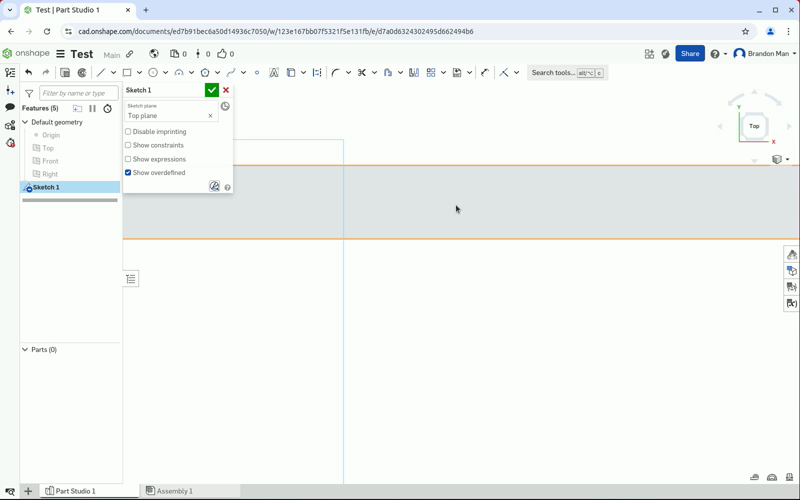
scroll(-6)
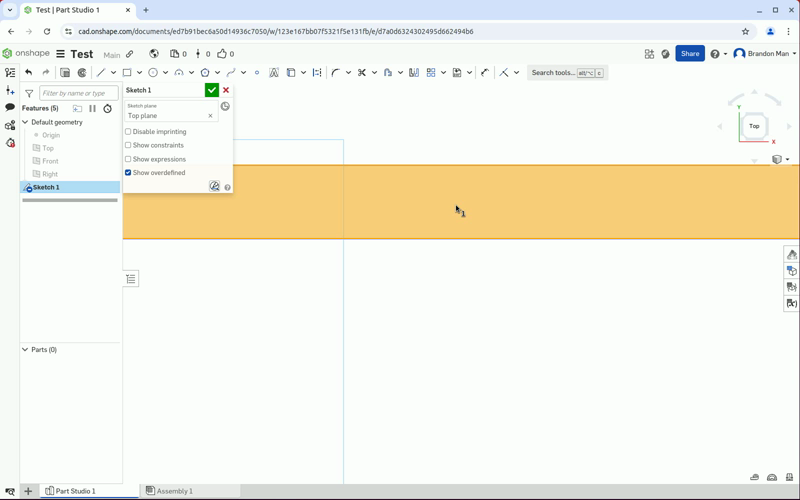
scroll(-6)
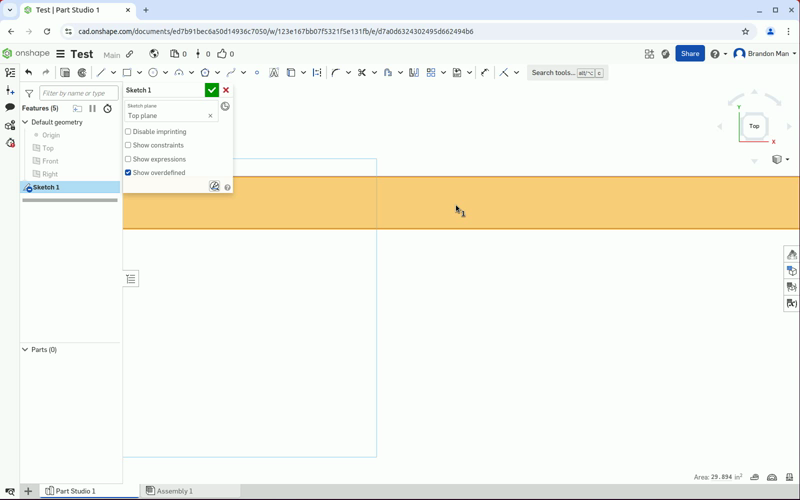
scroll(-6)
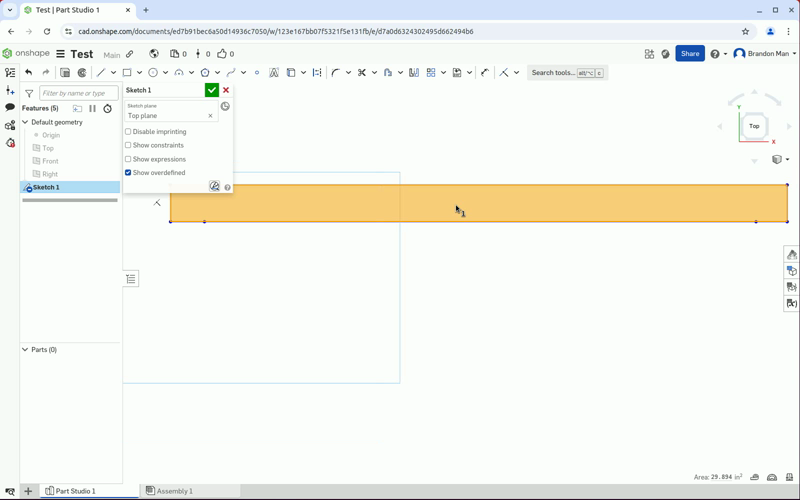
scroll(-6)
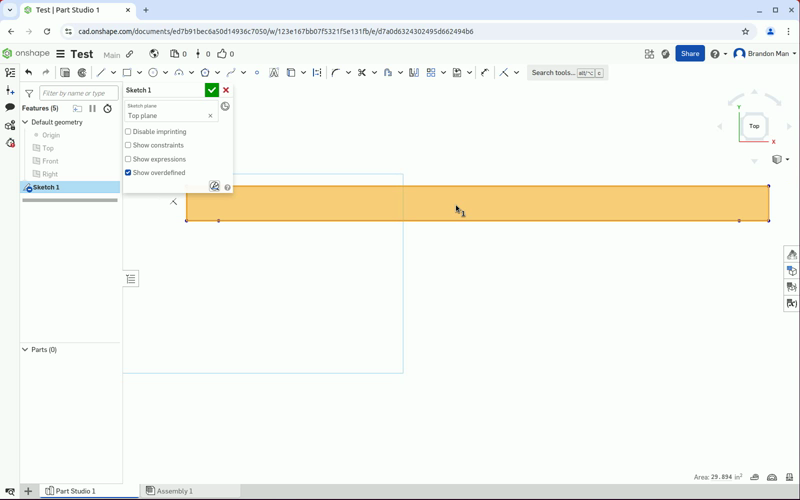
scroll(-6)
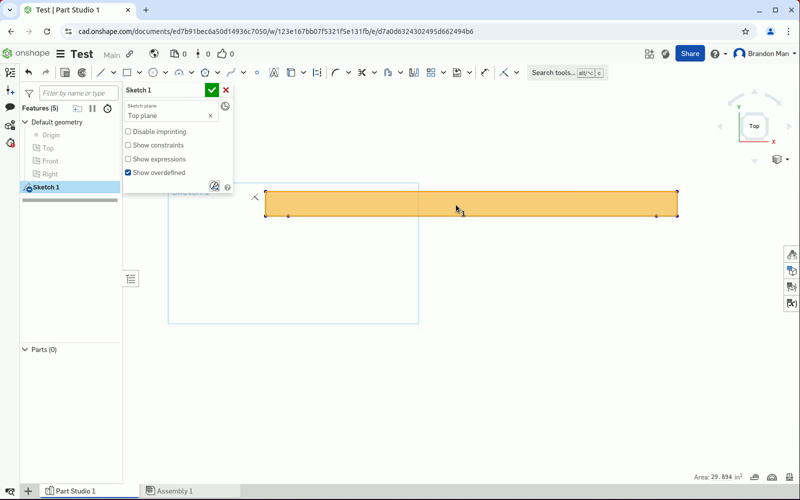
scroll(-6)
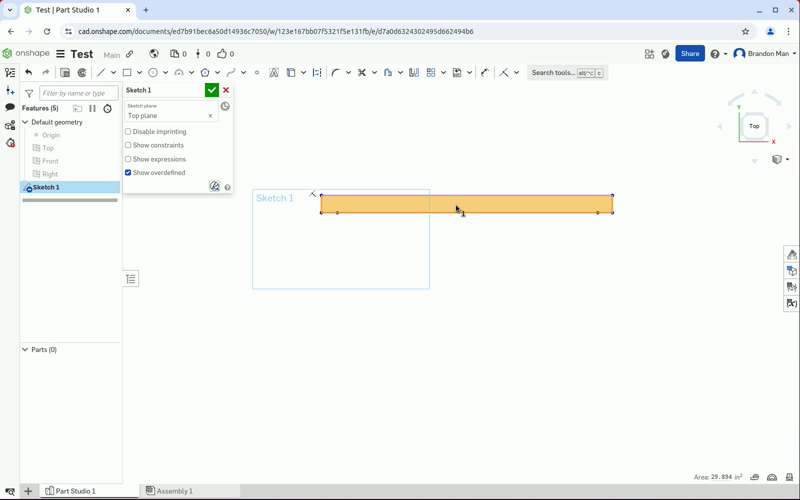
scroll(-6)
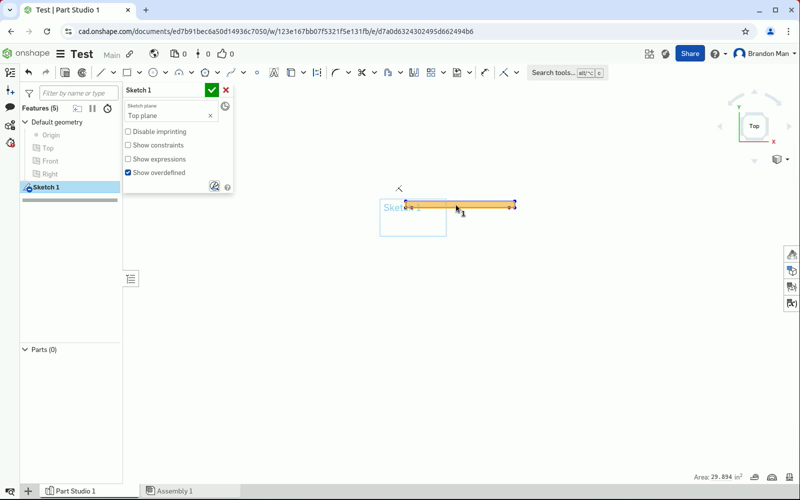
mouse_move(73, 352)
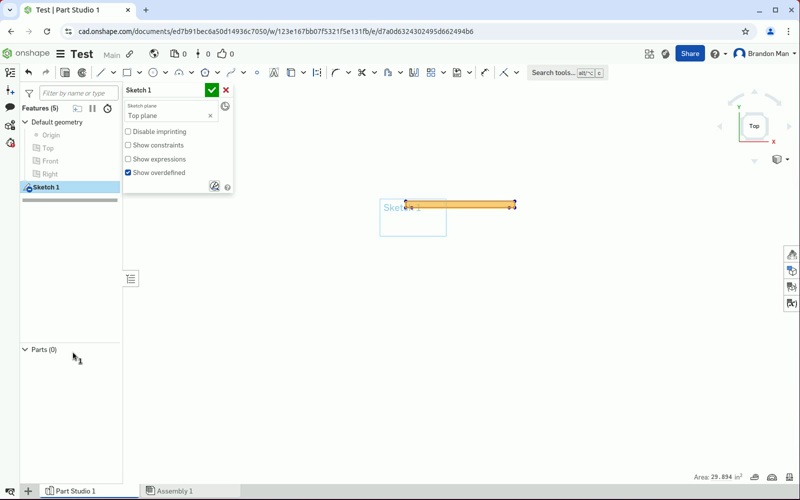
key(shift+y)
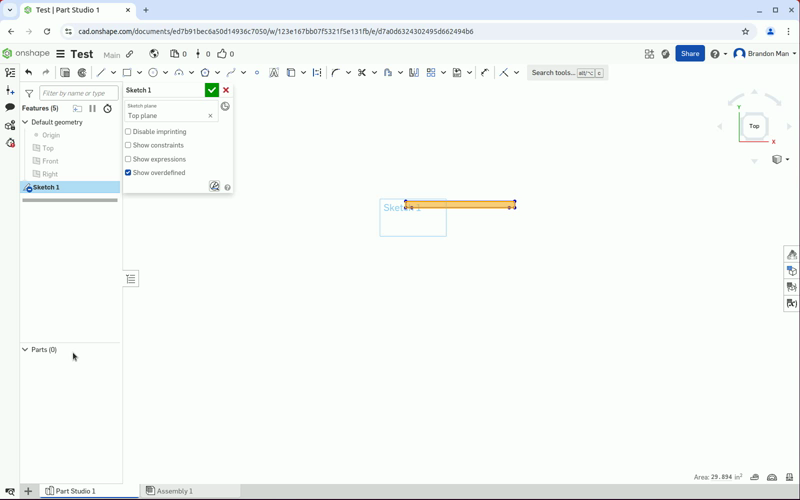
key(shift+e)
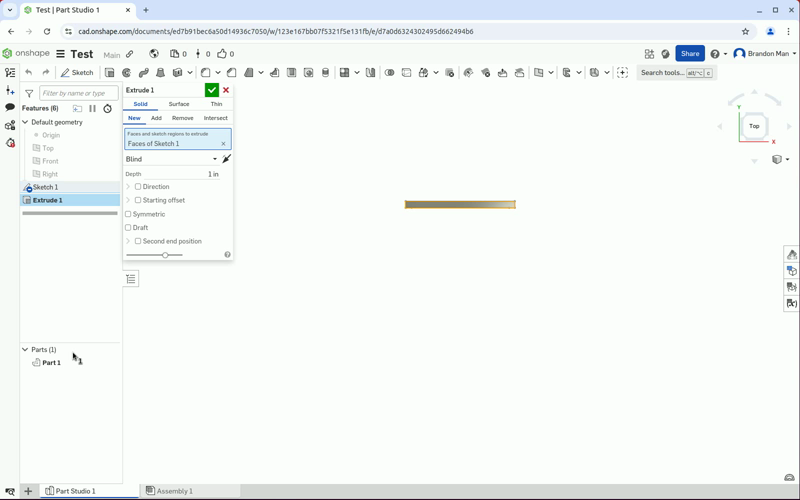
mouse_move(143, 106)
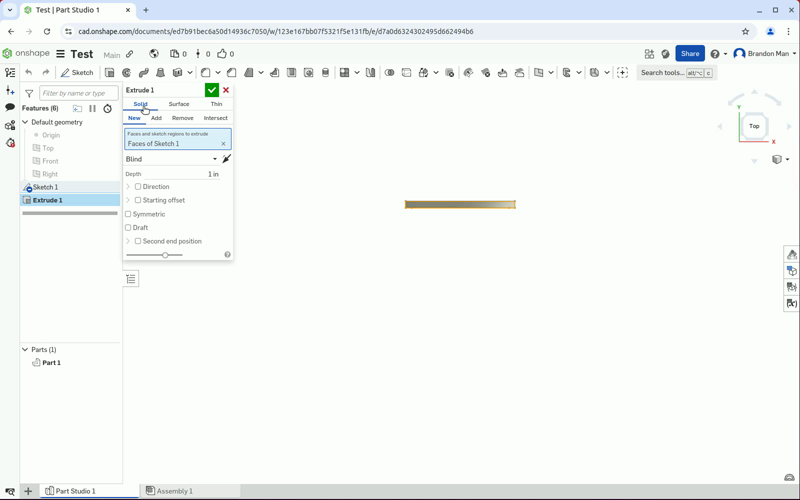
click(143, 106)
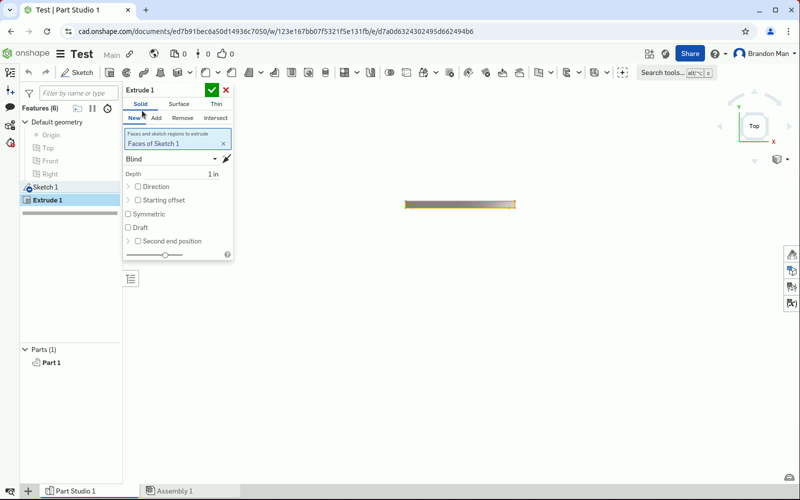
mouse_move(137, 120)
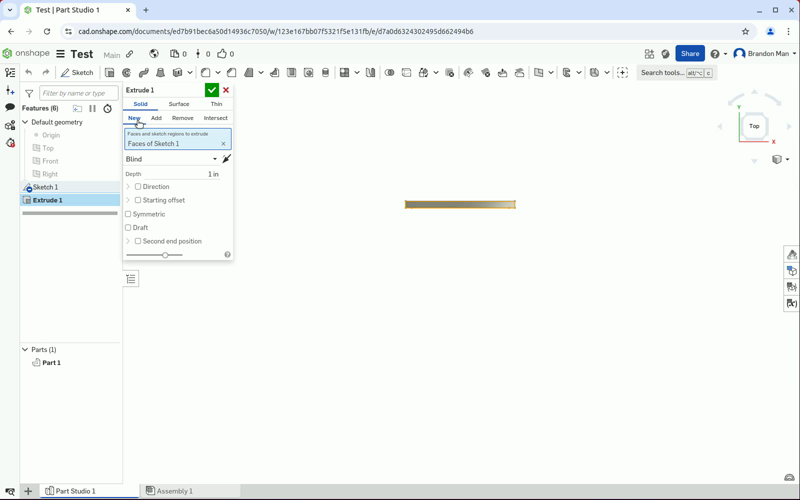
click(137, 120)
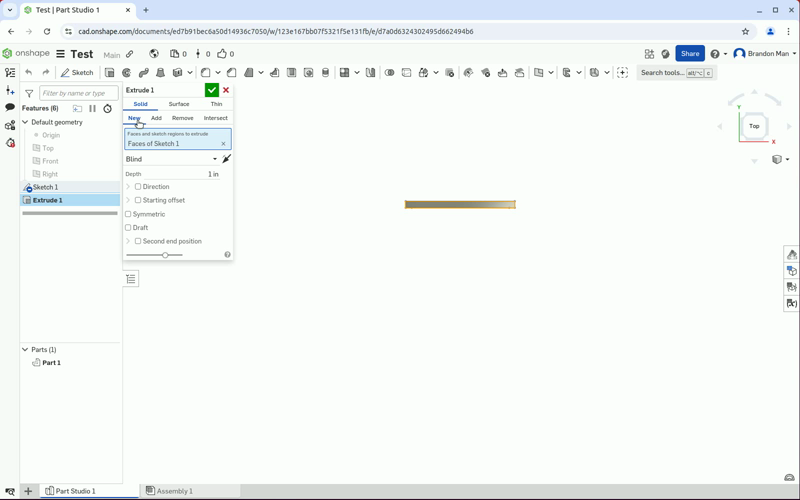
key(tab, 4)
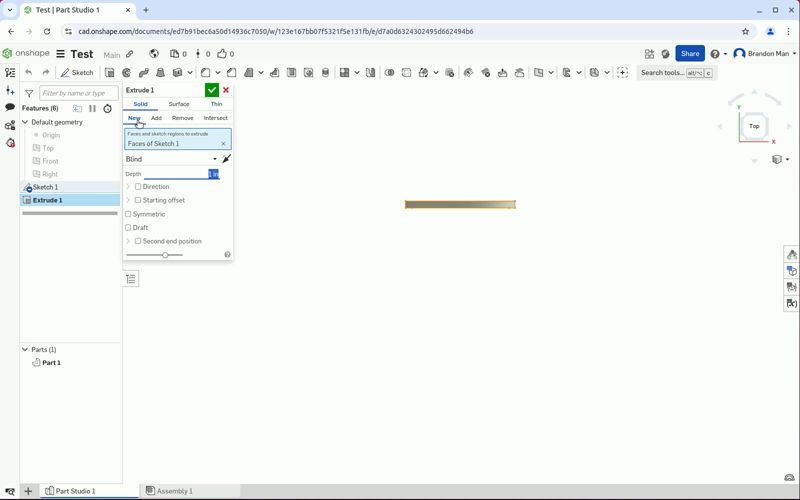
text(23.108)
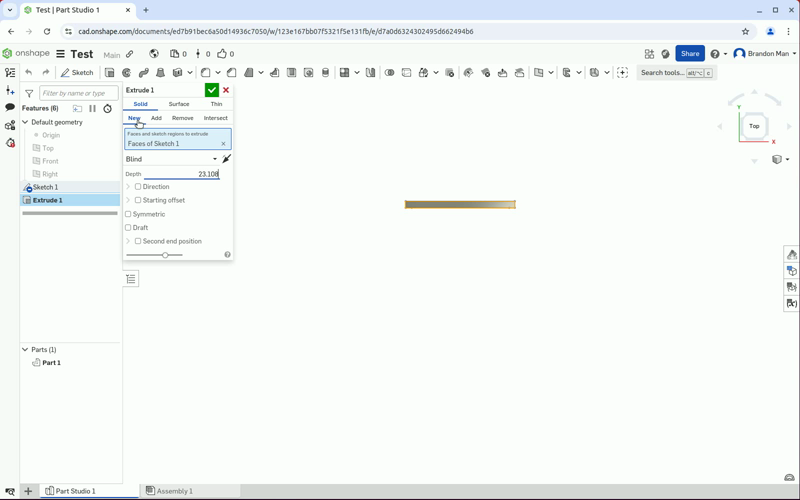
key(enter)
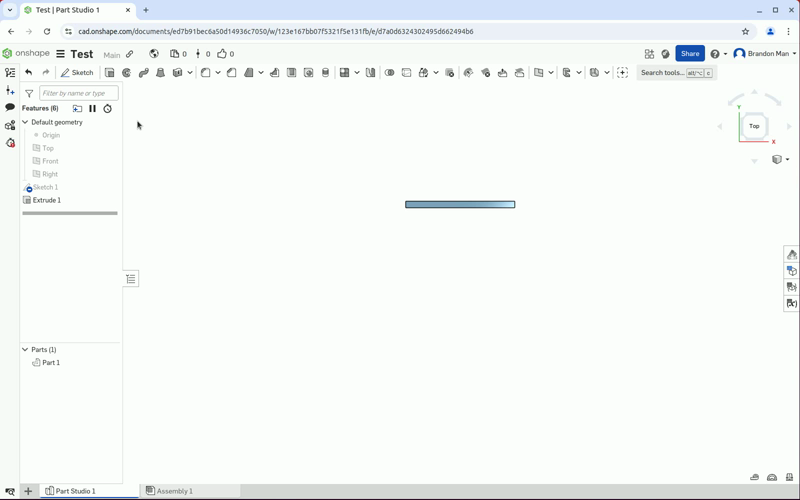
key(shift+h)
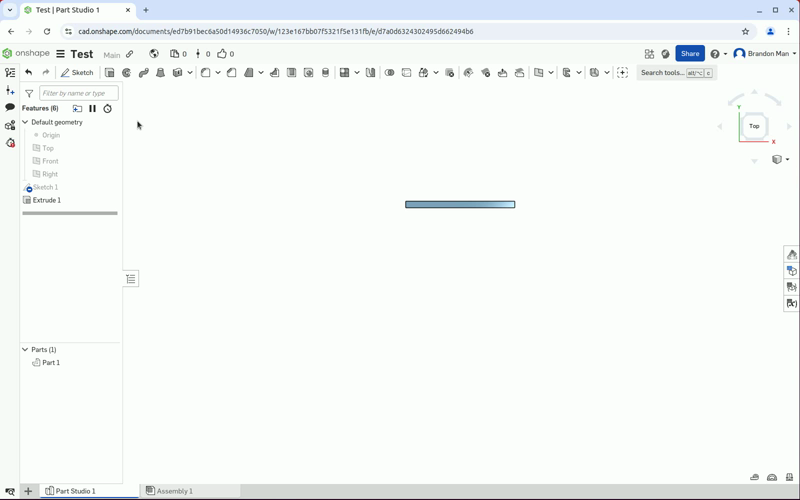
key(shift+h)
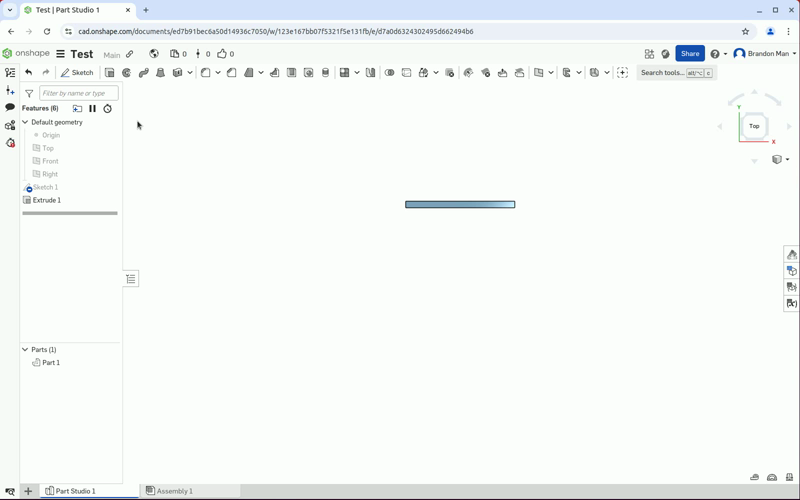
mouse_move(73, 189)
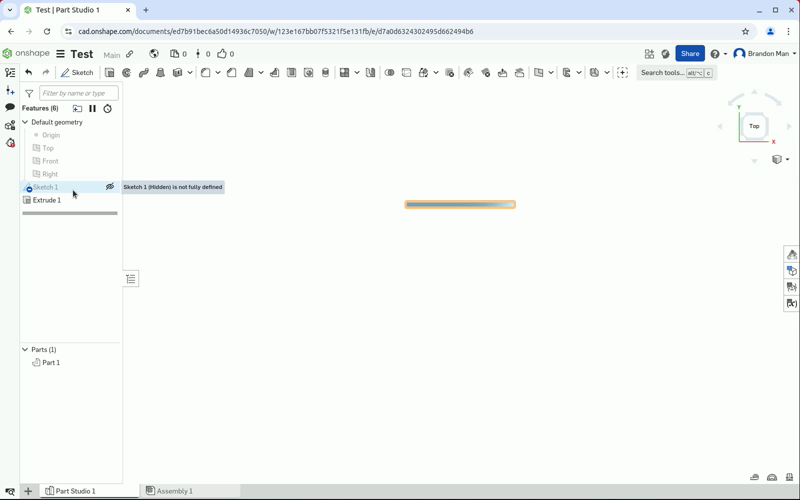
click(73, 189)
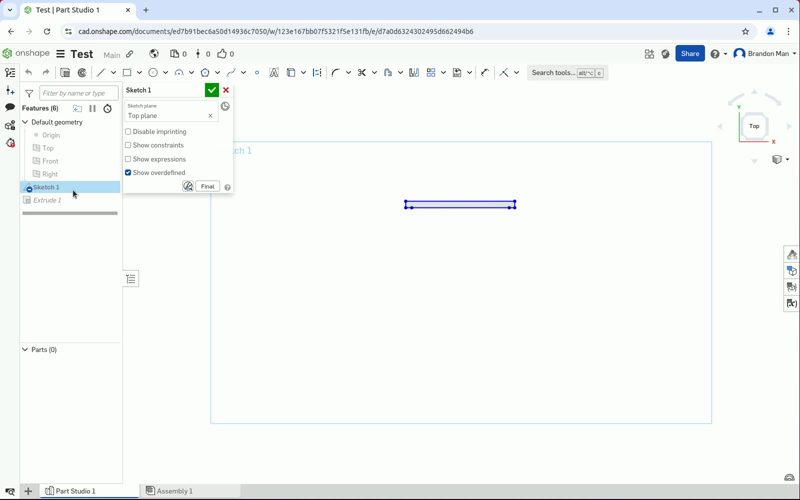
mouse_move(229, 92)
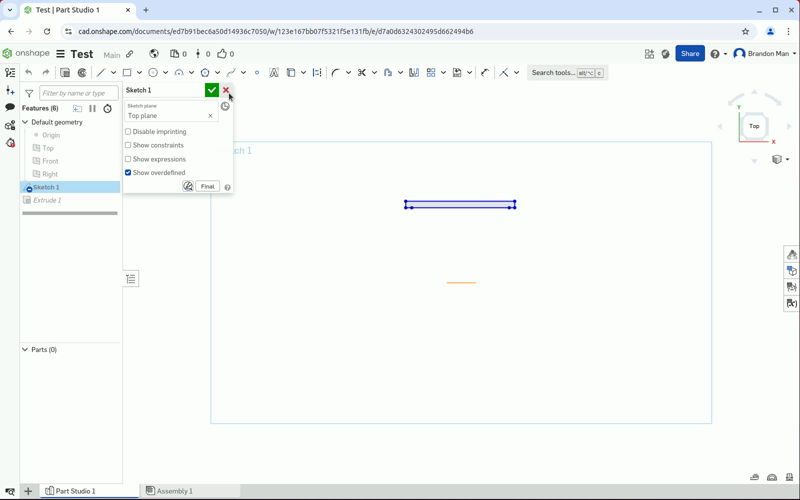
click(229, 92)
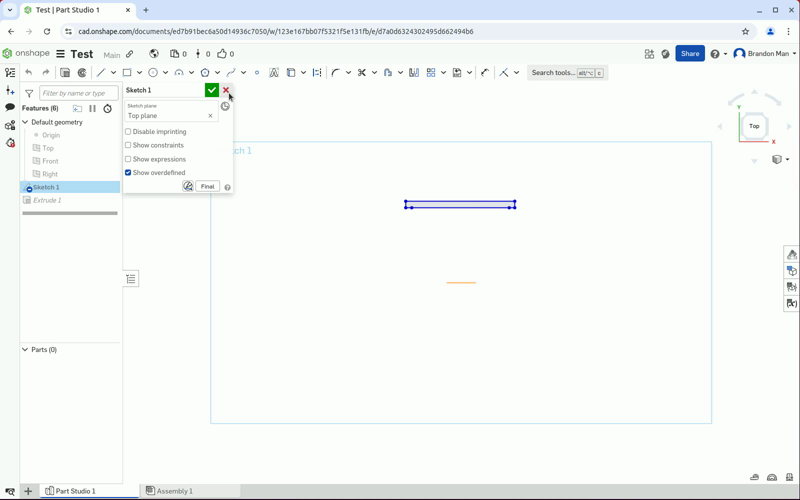
key(shift+s)
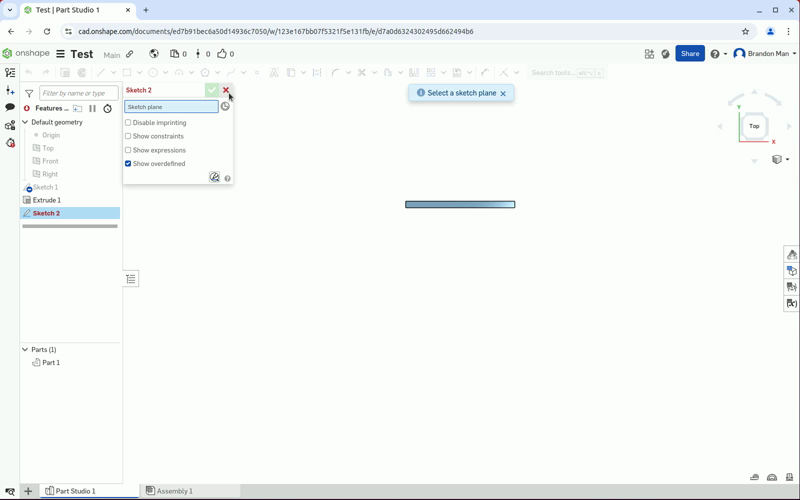
mouse_move(73, 150)
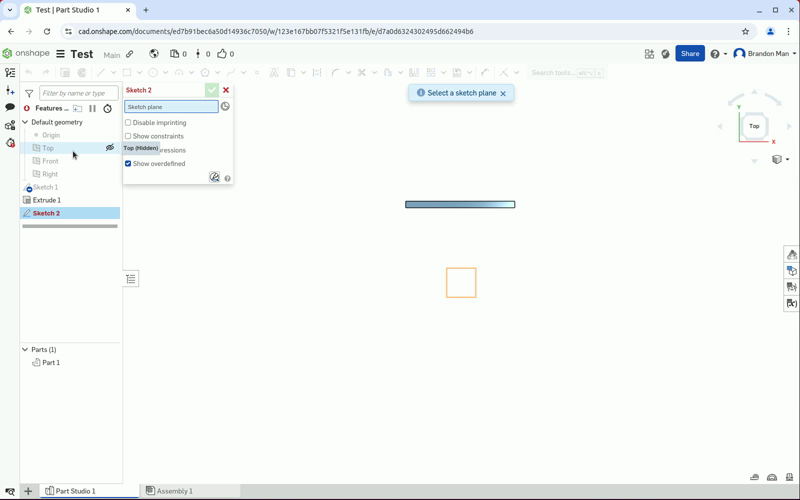
click(73, 150)
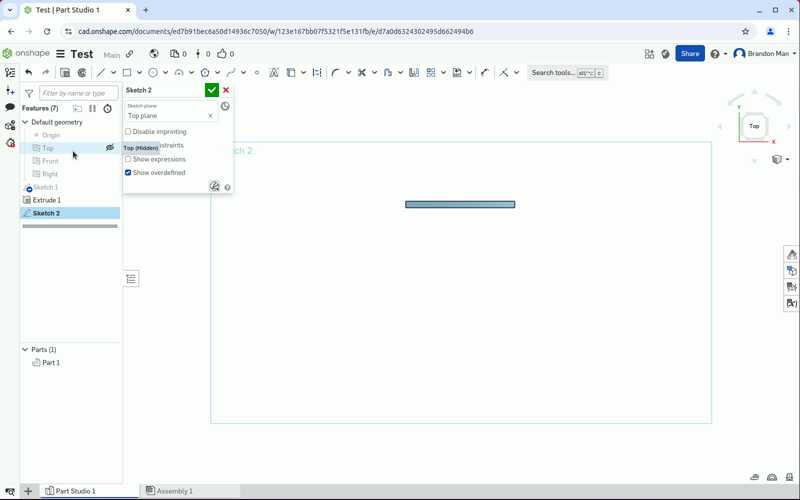
mouse_move(73, 352)
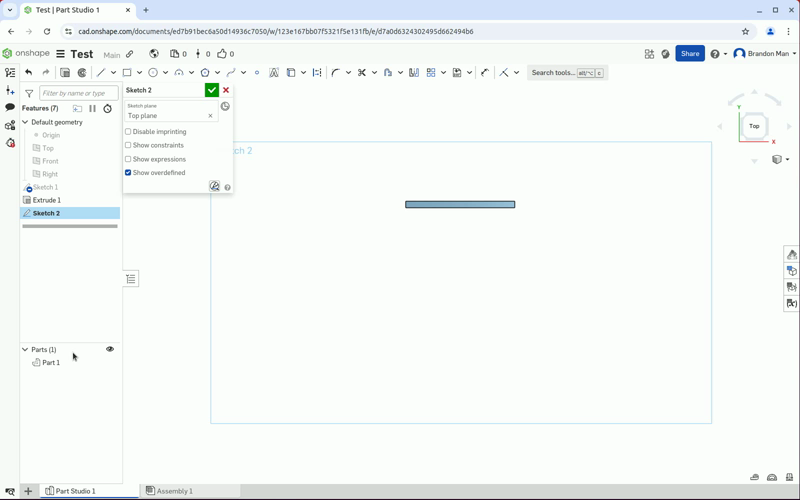
key(y)
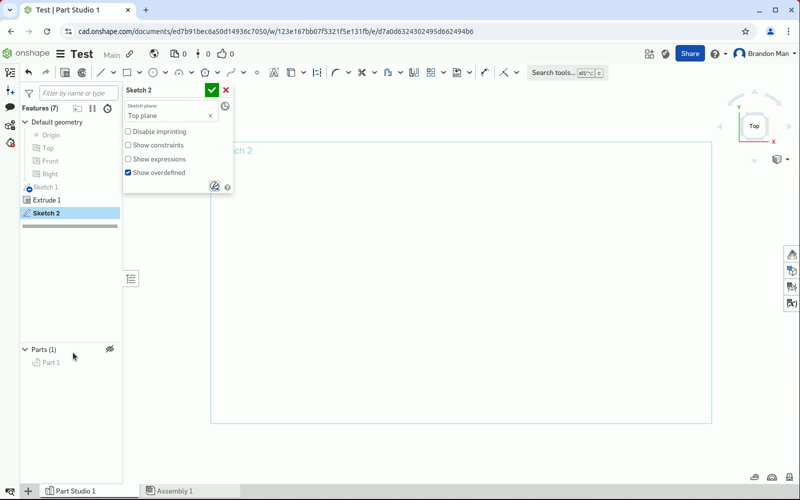
key(l)
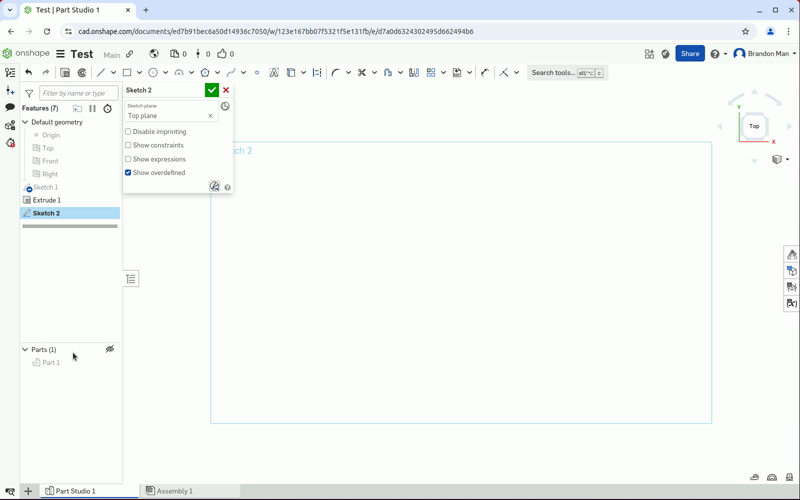
key_down(shift)
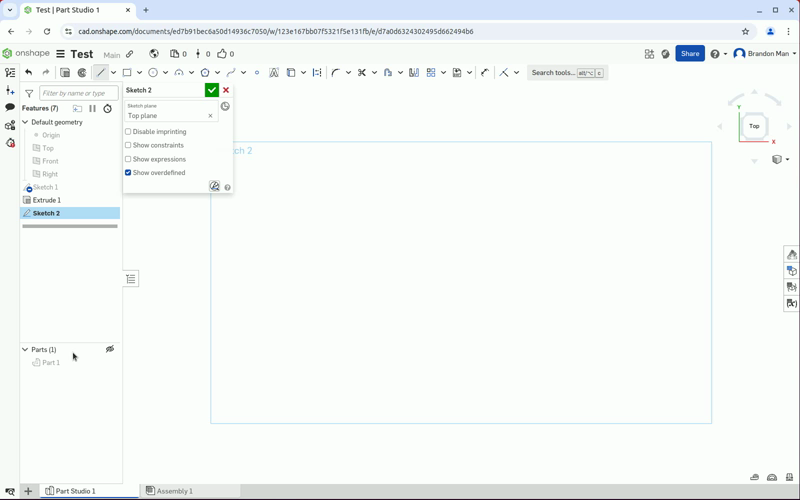
mouse_move(405, 280)
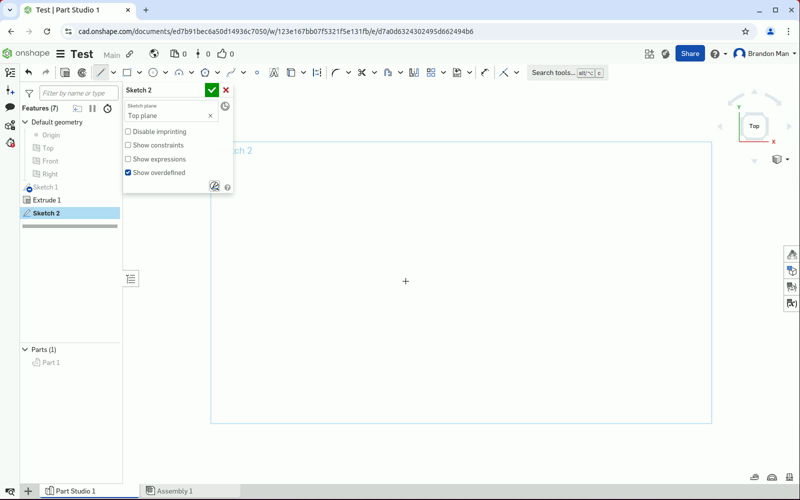
click(405, 280)
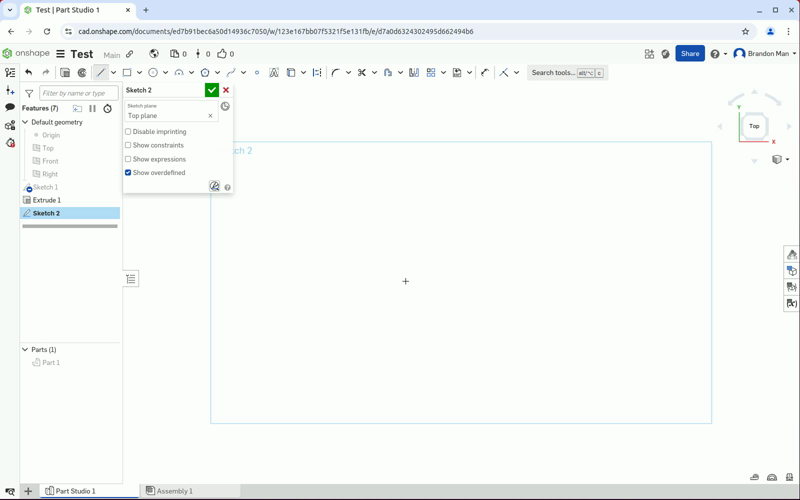
key_up(shift)
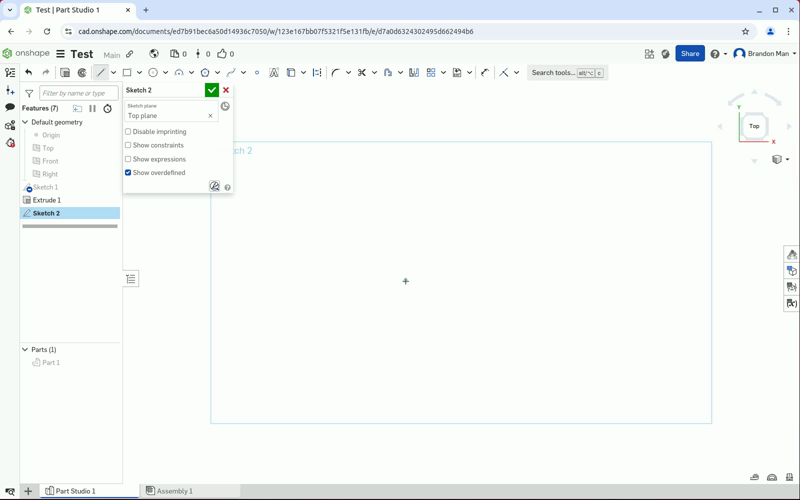
key_down(shift)
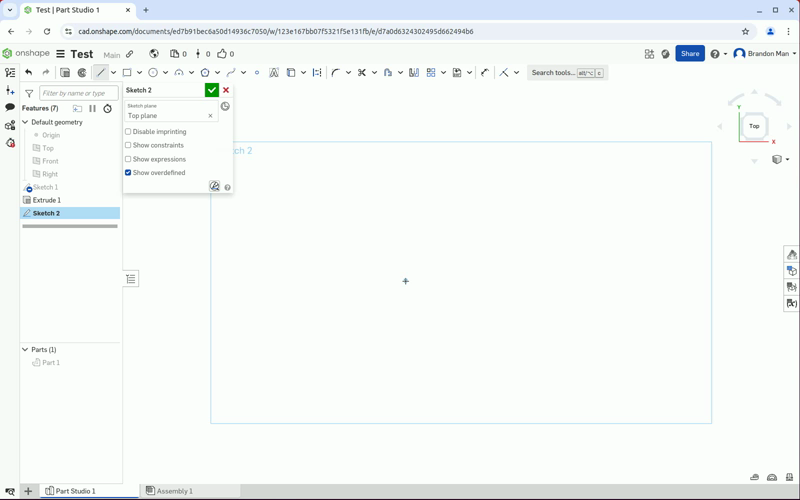
mouse_move(435, 280)
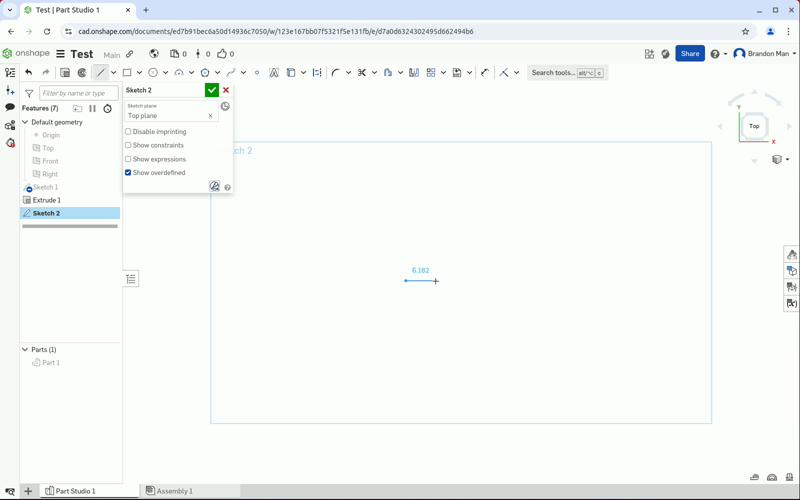
mouse_move(410, 280)
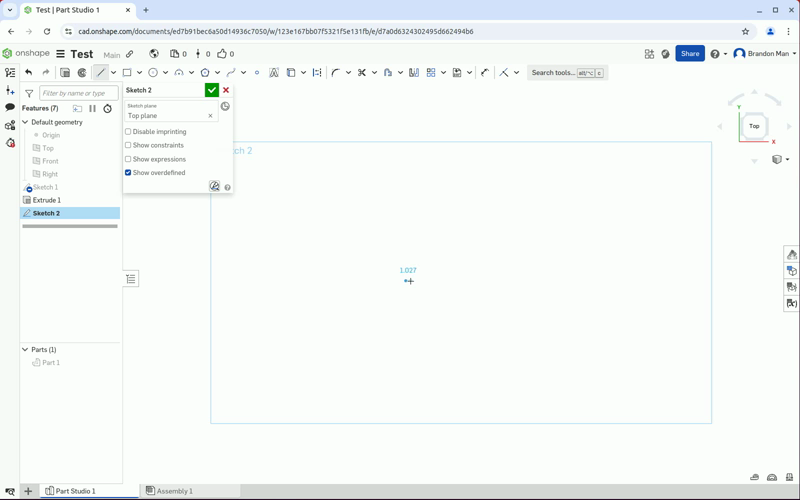
scroll(6)
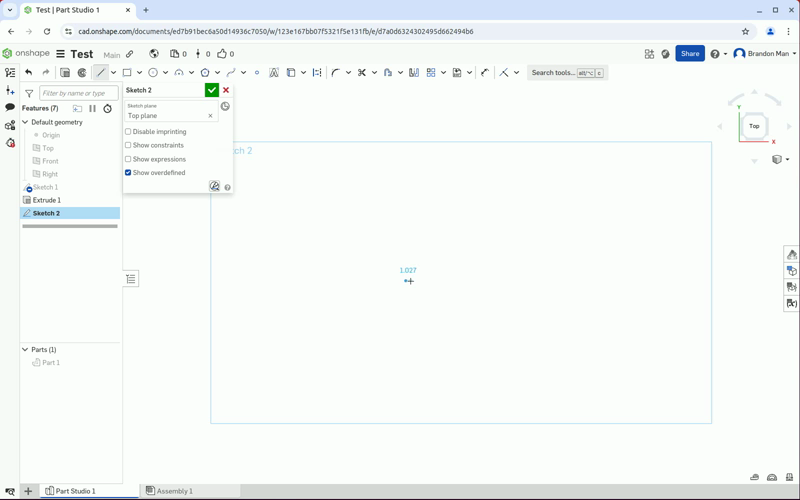
scroll(6)
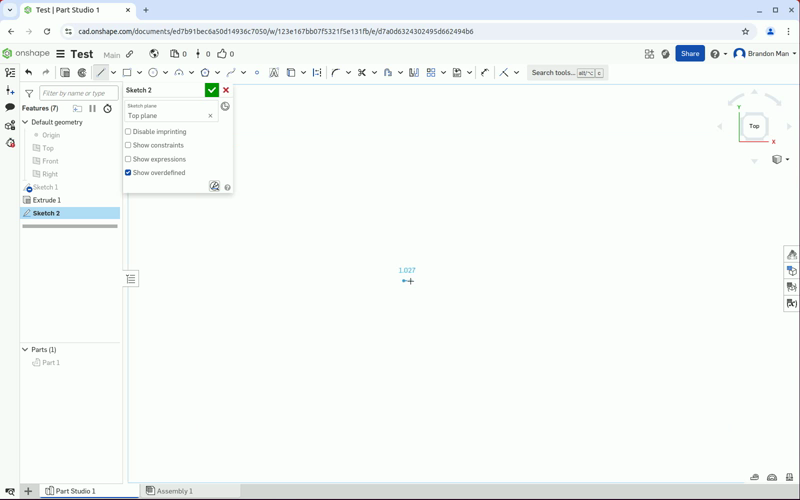
scroll(6)
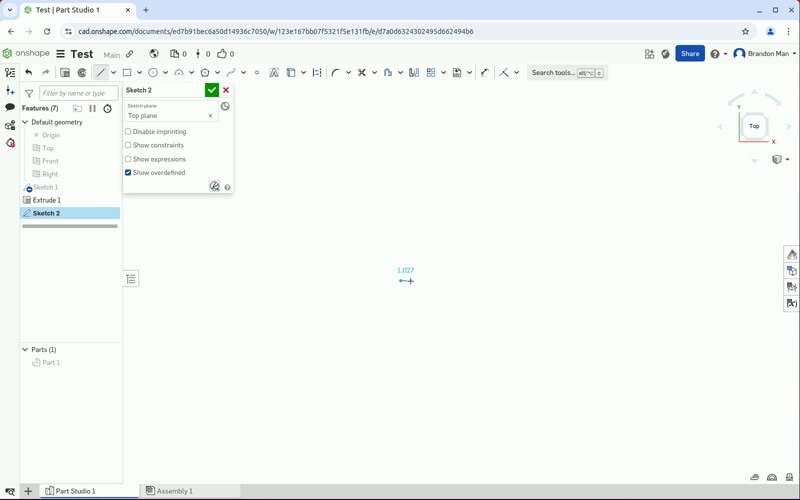
scroll(6)
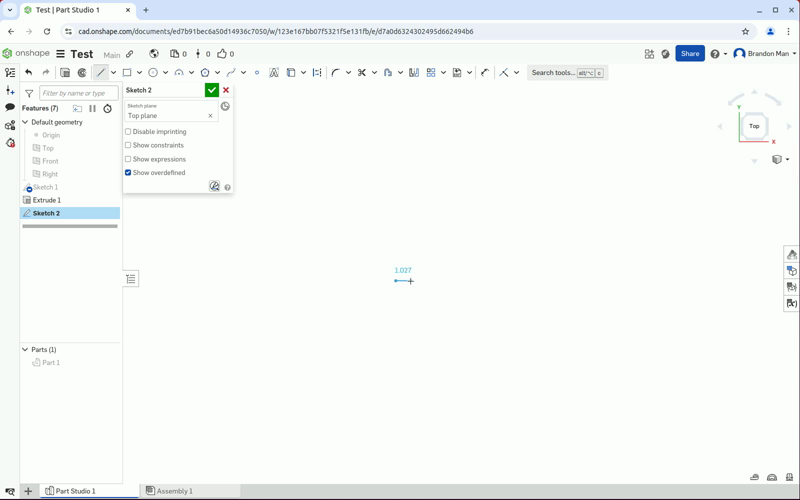
scroll(6)
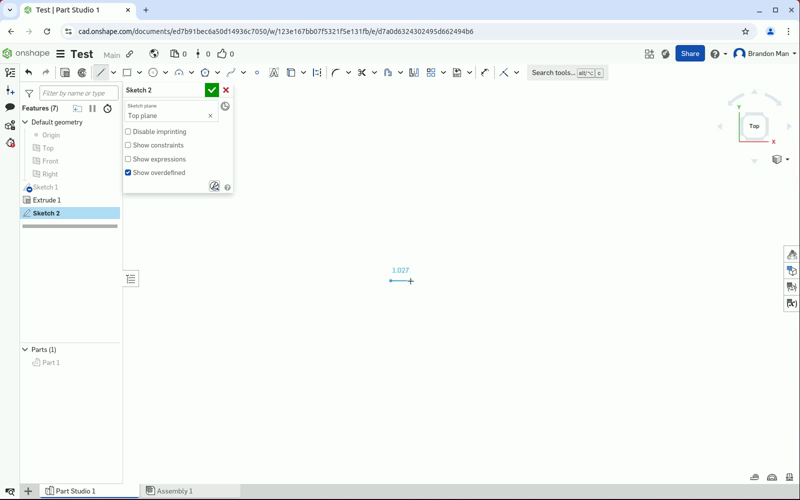
scroll(6)
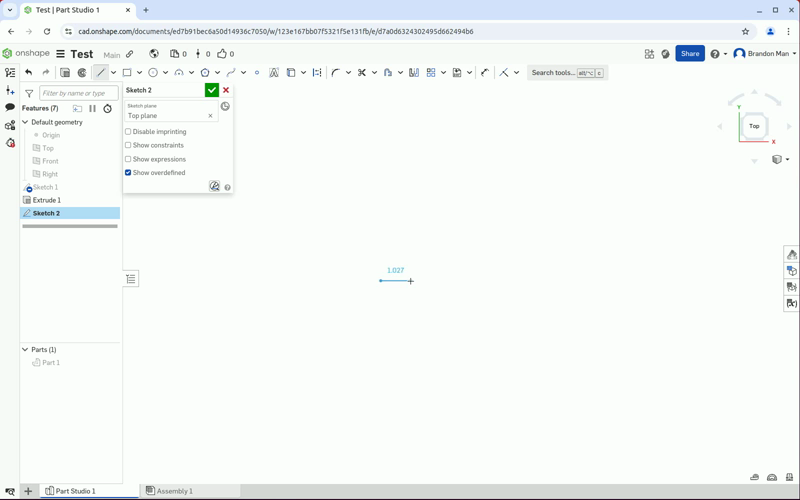
scroll(6)
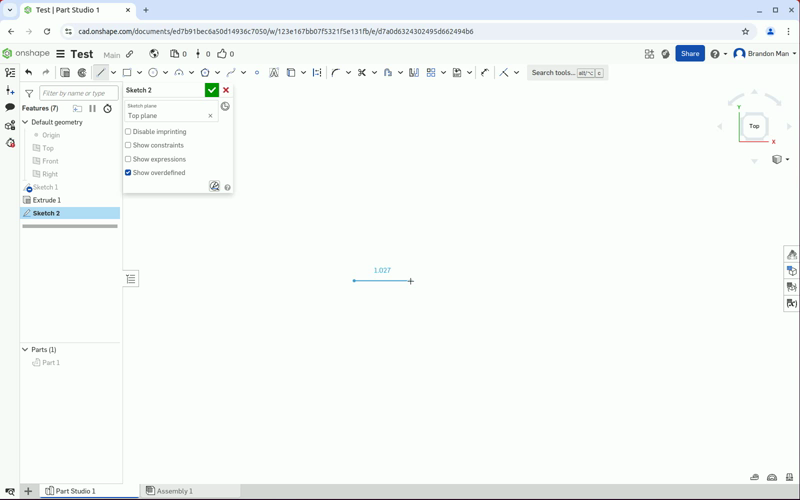
click(410, 280)
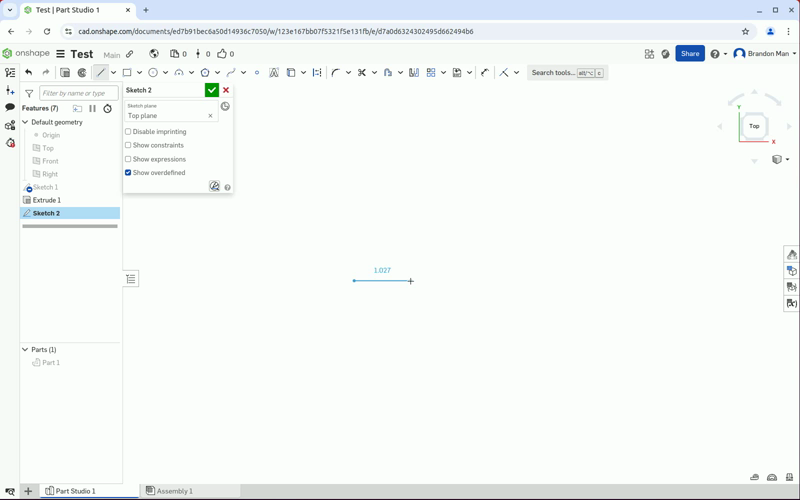
scroll(-6)
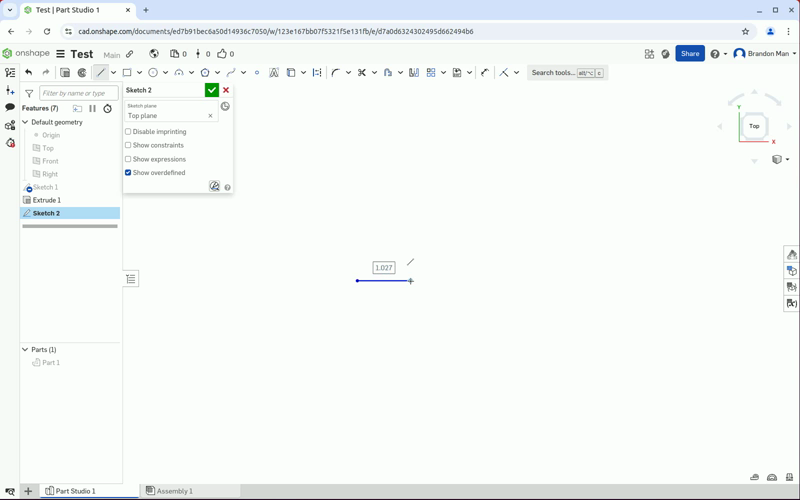
scroll(-6)
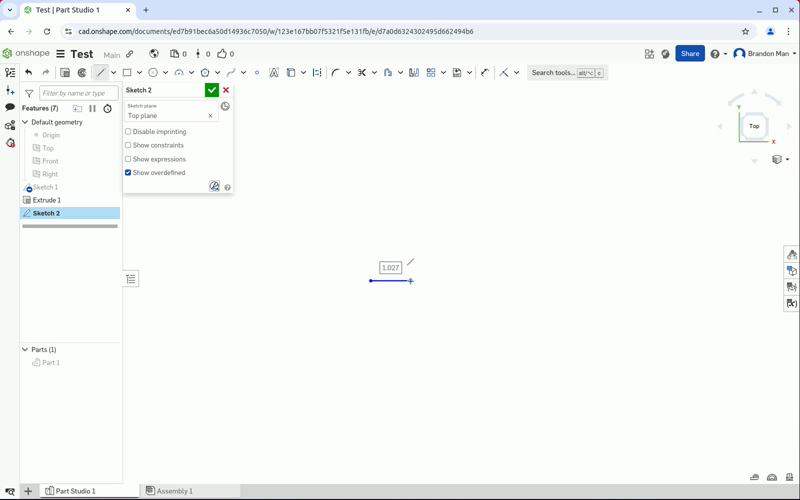
scroll(-6)
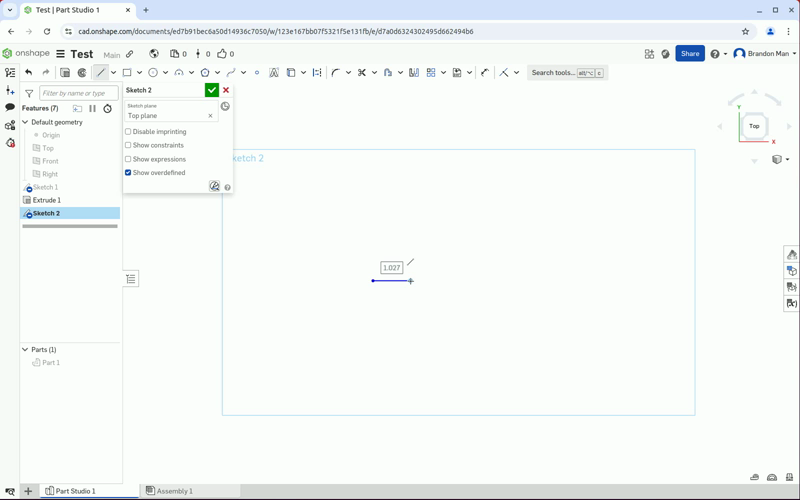
scroll(-6)
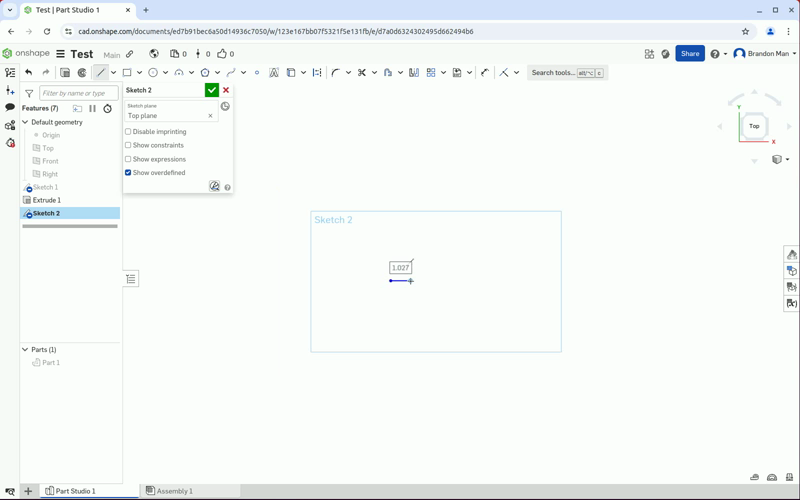
scroll(-6)
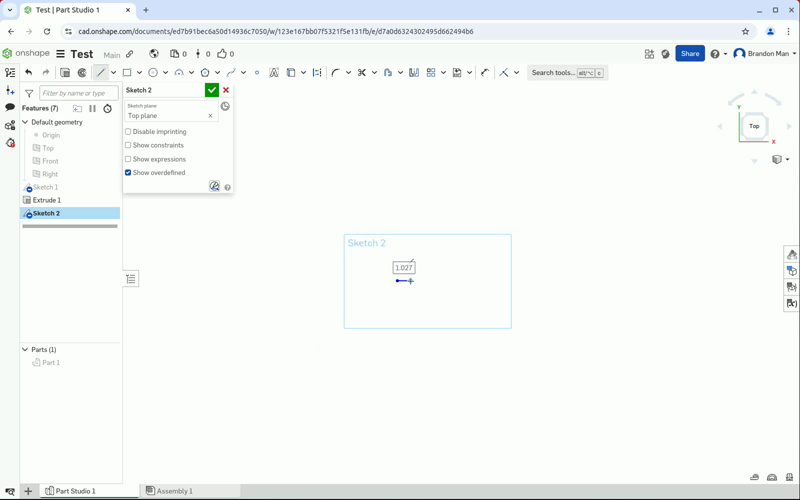
scroll(-6)
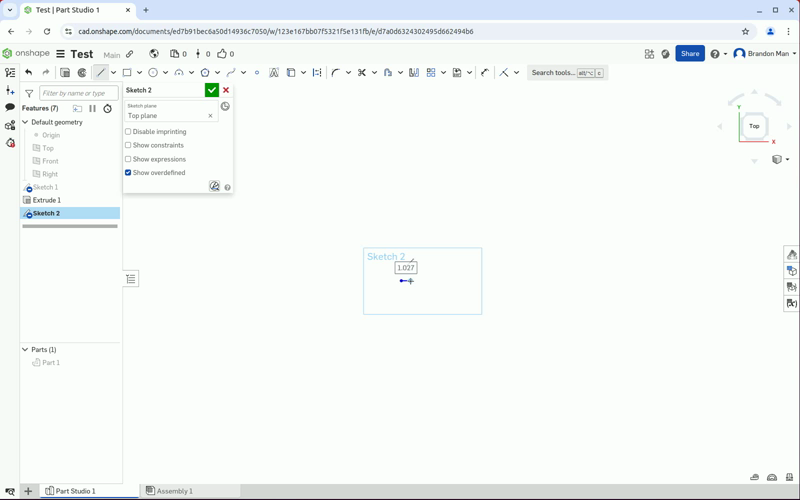
scroll(-6)
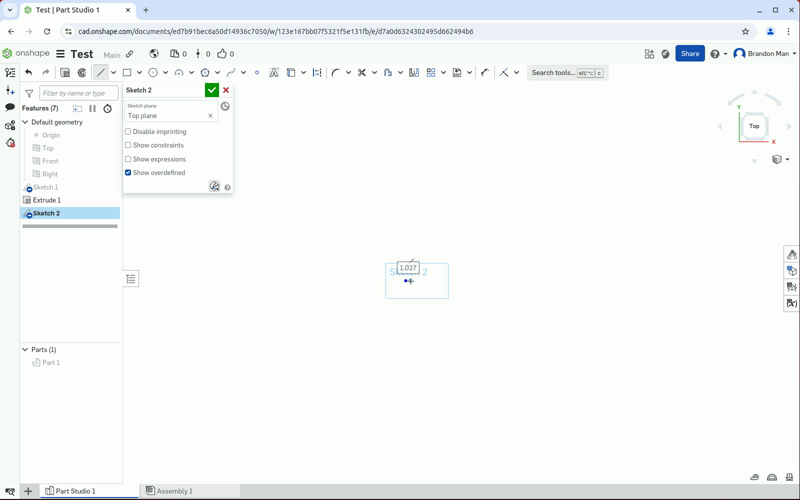
key_up(shift)
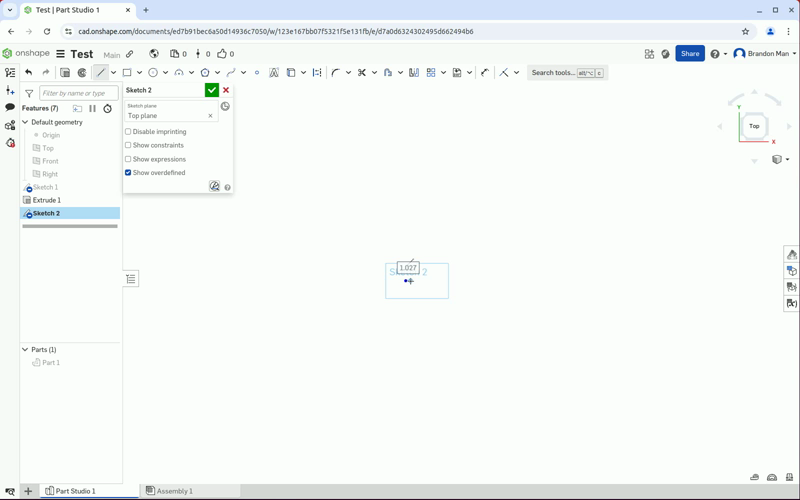
key_down(shift)
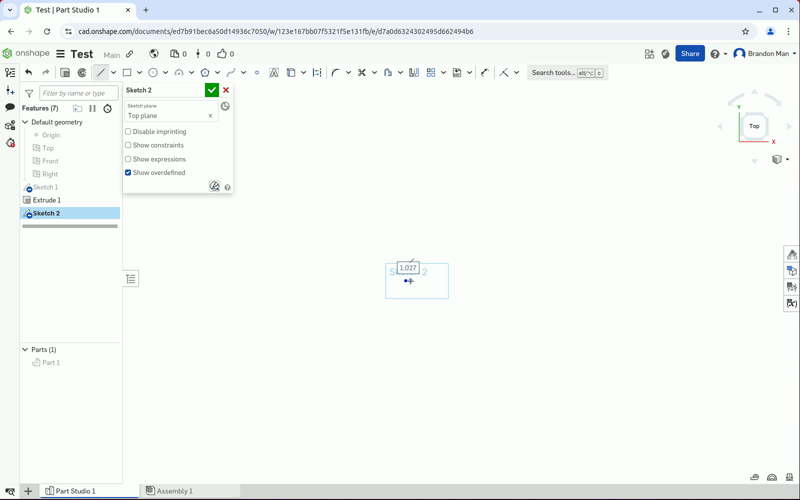
mouse_move(410, 208)
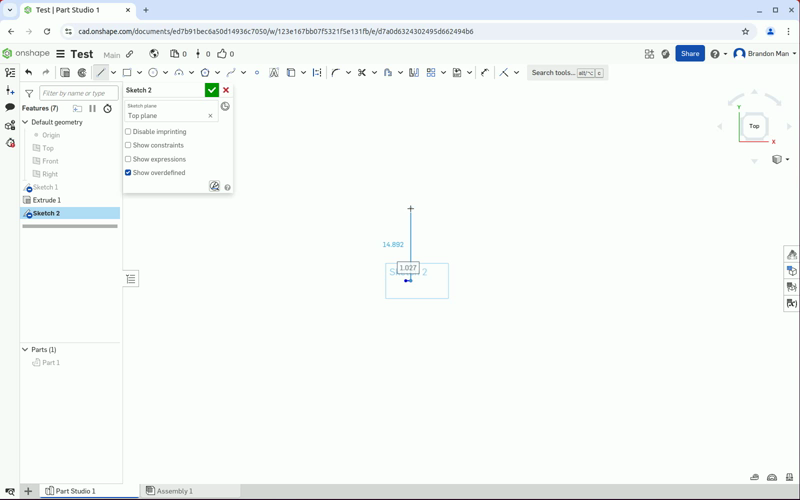
click(410, 208)
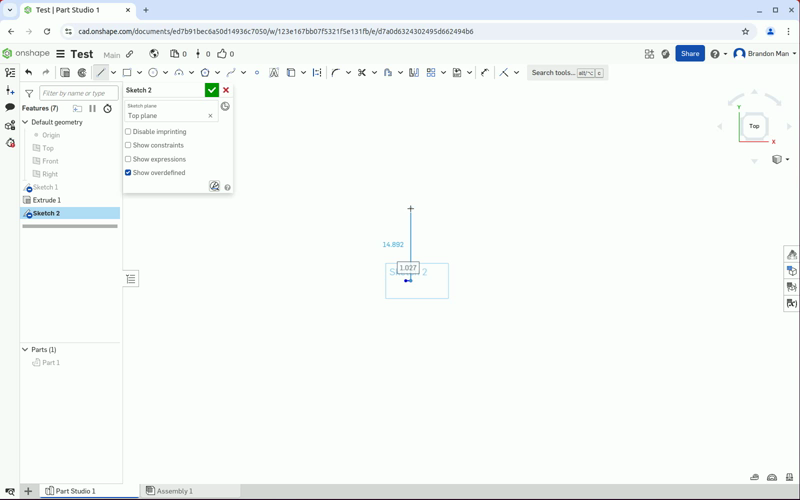
key_up(shift)
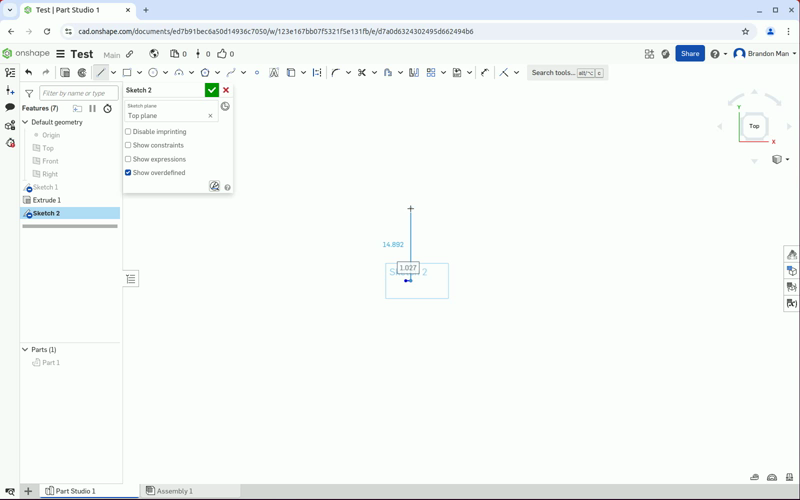
key_down(shift)
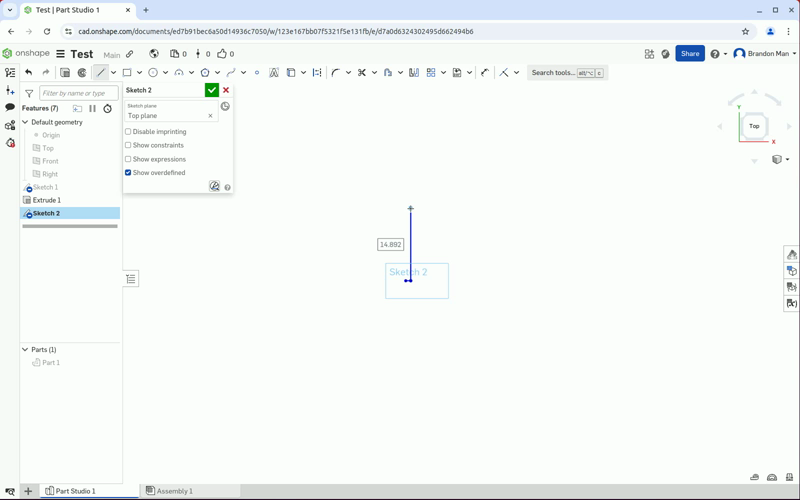
mouse_move(440, 208)
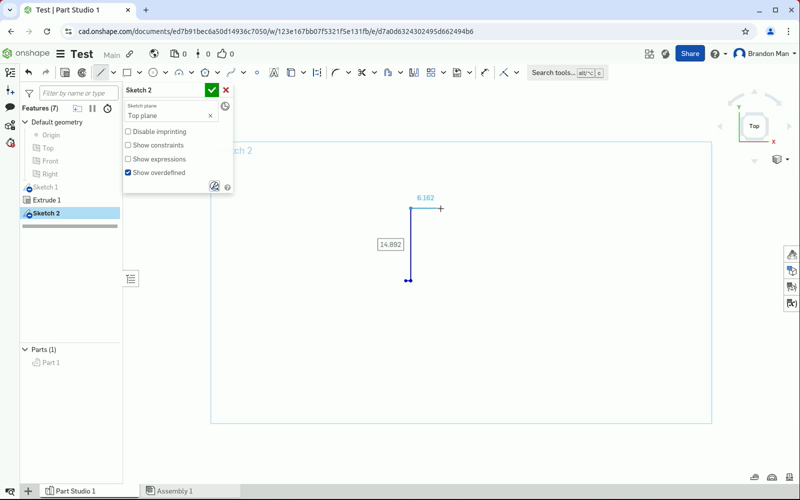
mouse_move(405, 208)
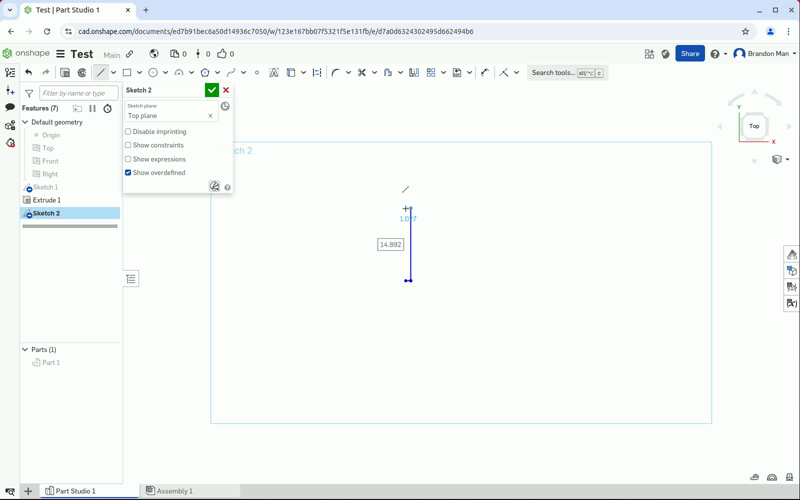
scroll(6)
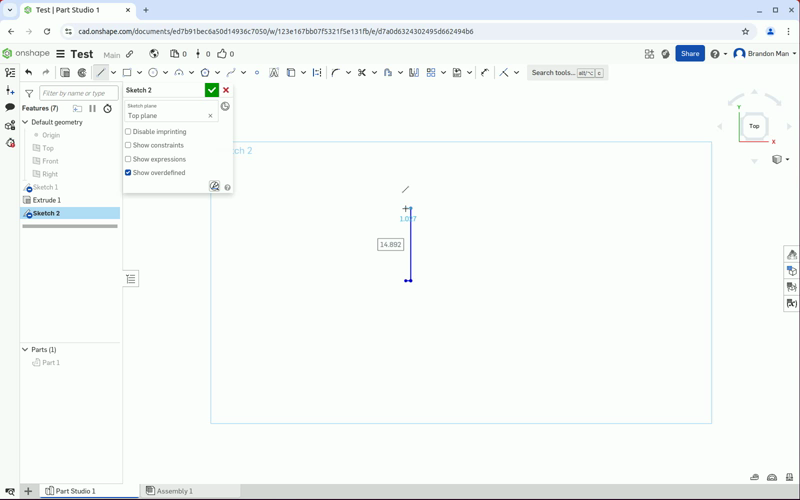
scroll(6)
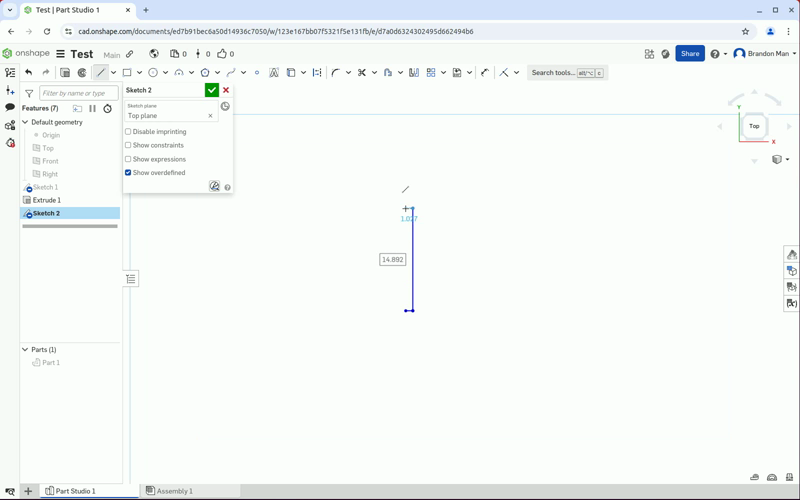
scroll(6)
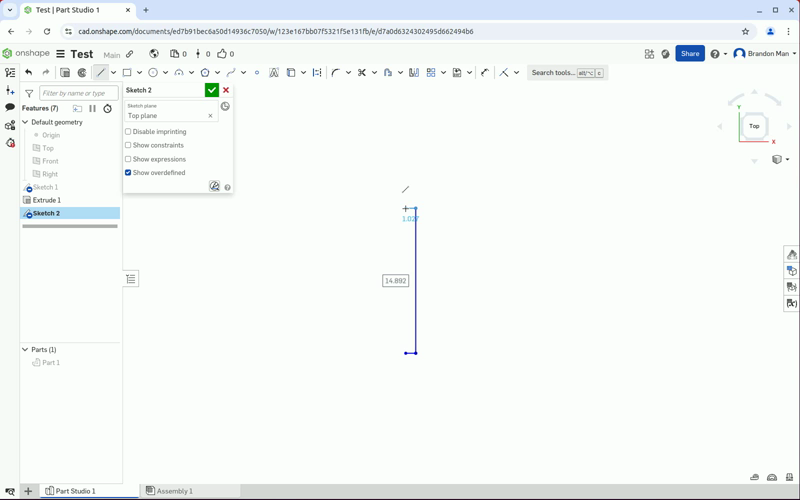
scroll(6)
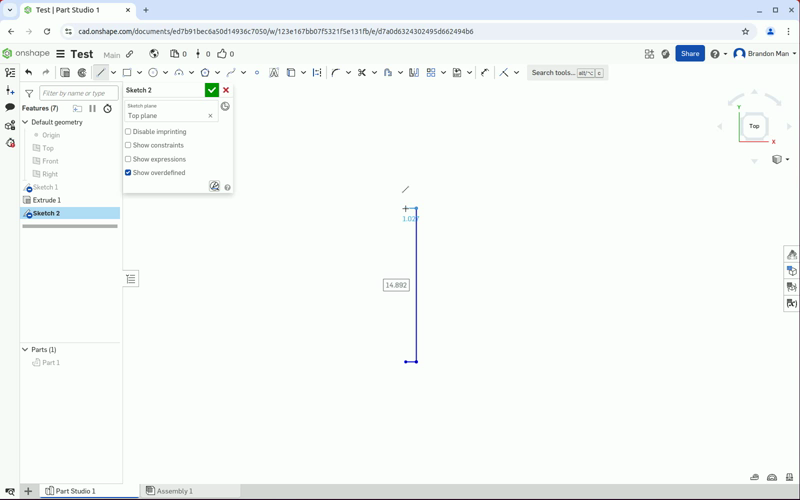
scroll(6)
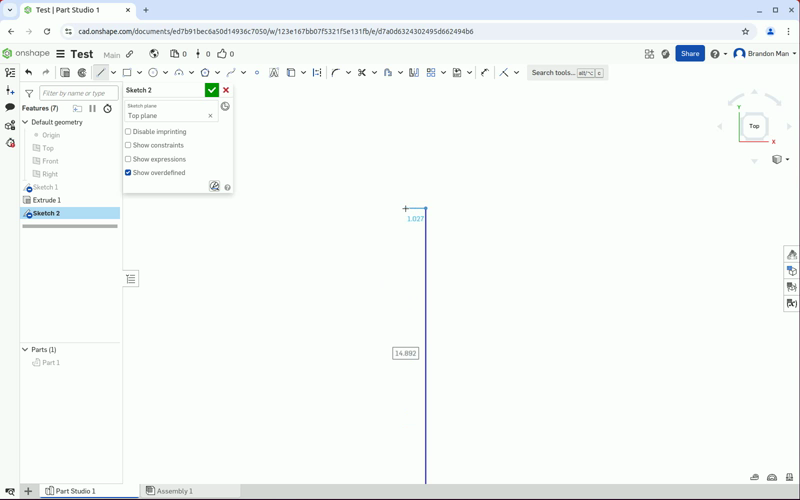
scroll(6)
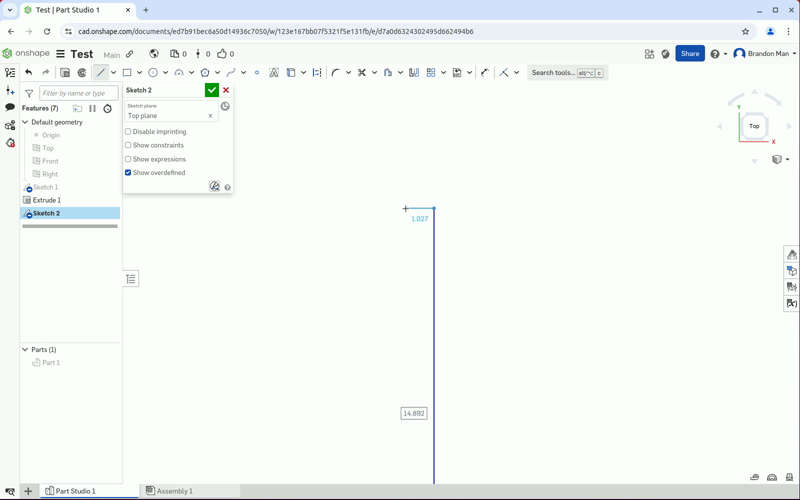
scroll(6)
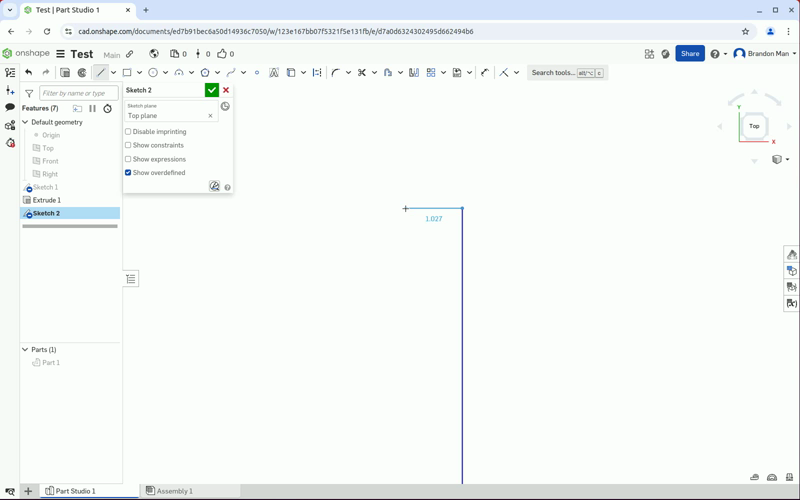
click(405, 208)
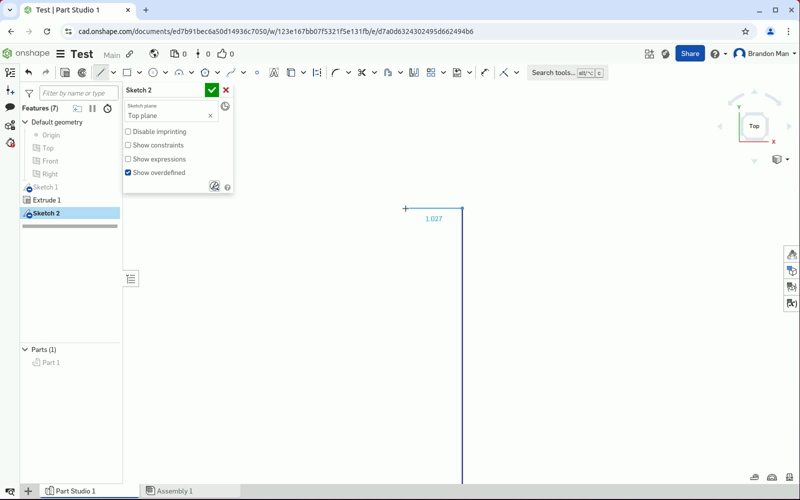
scroll(-6)
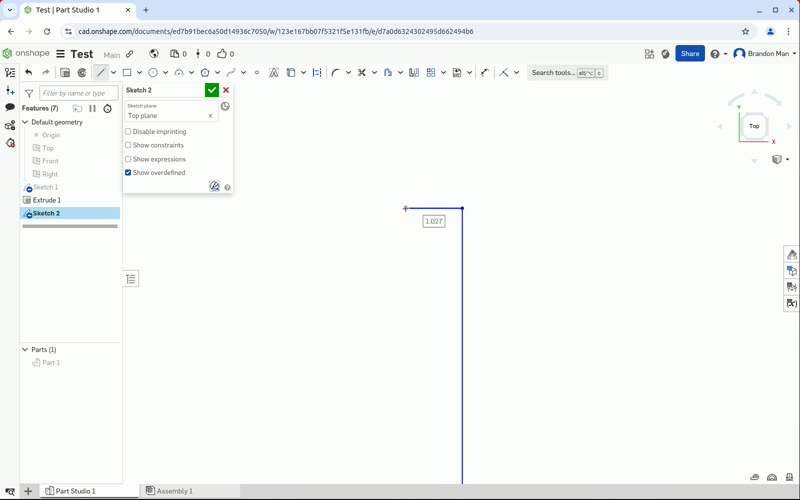
scroll(-6)
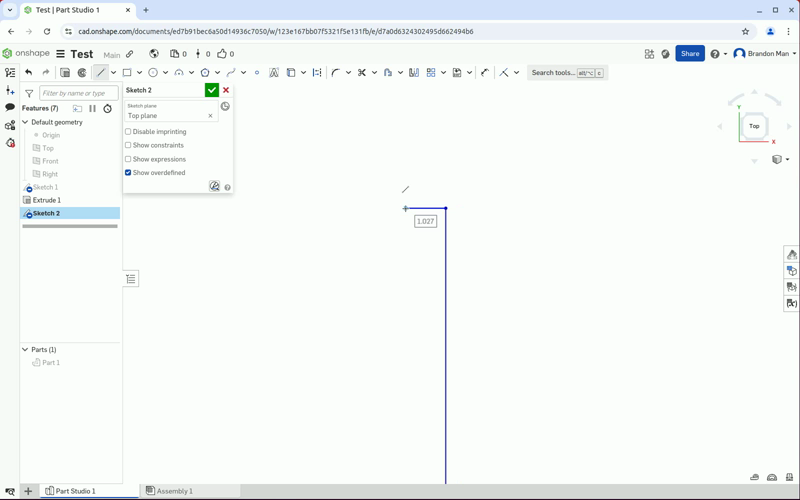
scroll(-6)
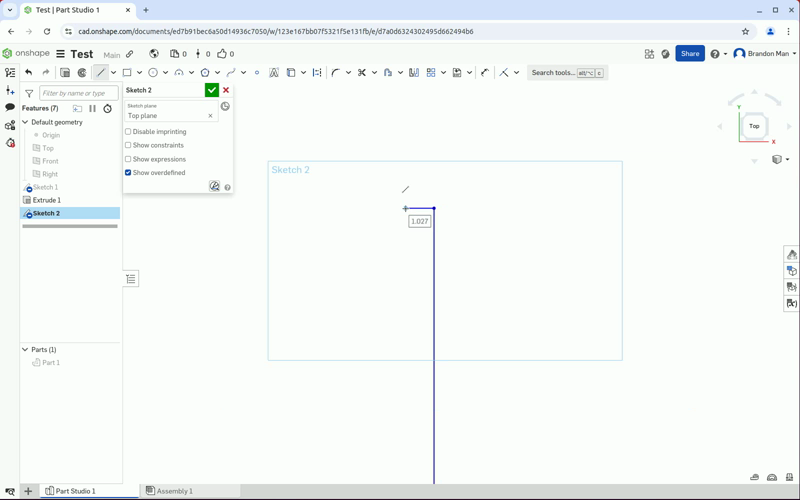
scroll(-6)
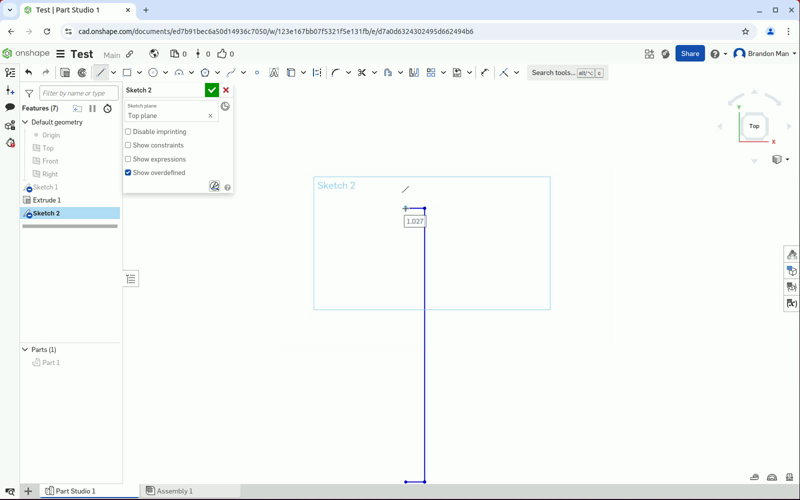
scroll(-6)
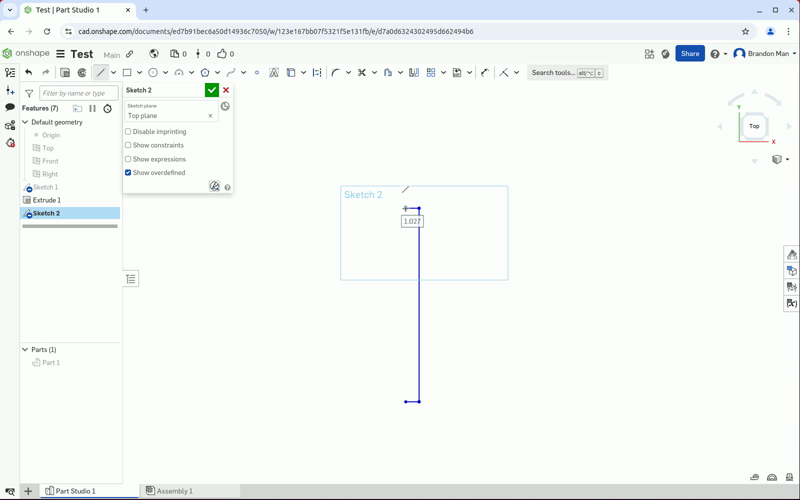
scroll(-6)
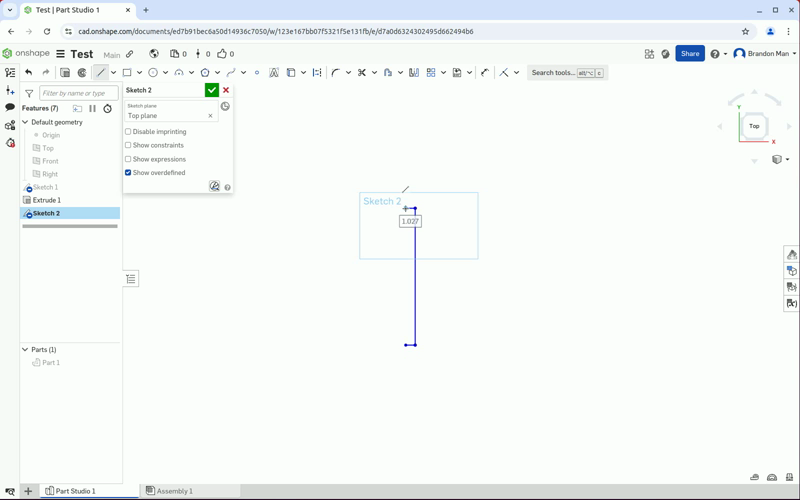
scroll(-6)
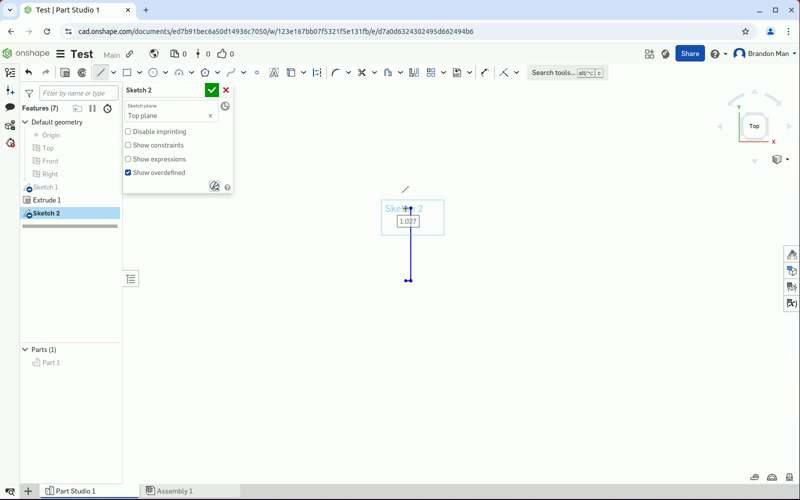
key_up(shift)
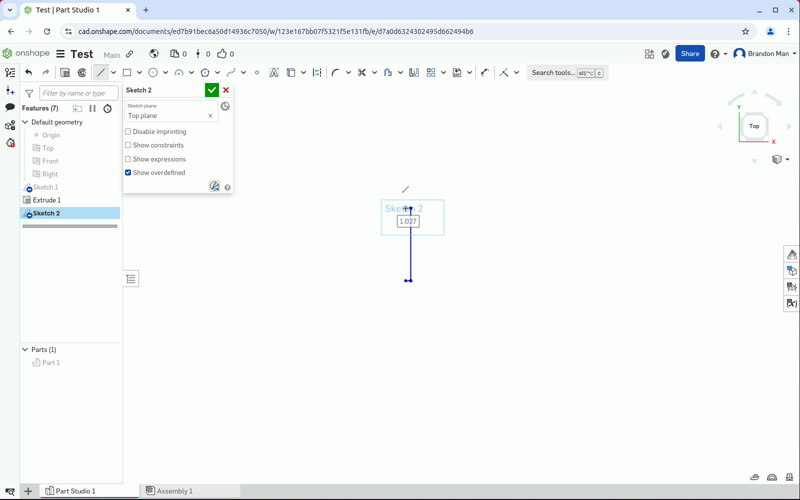
key_down(shift)
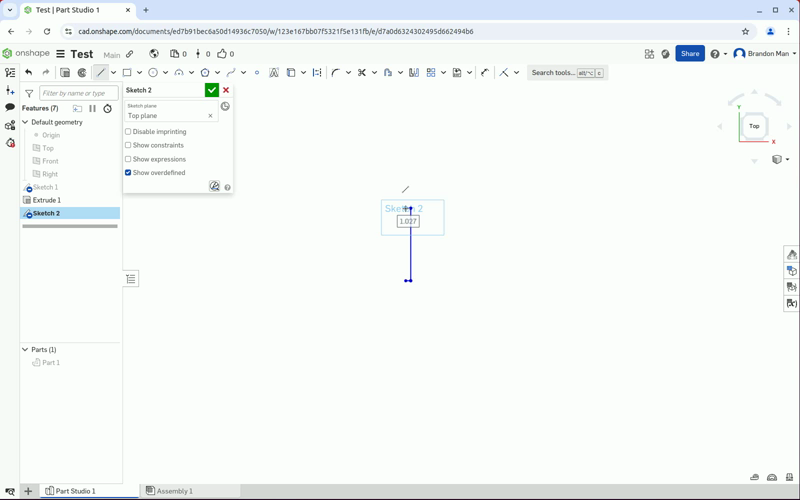
mouse_move(405, 280)
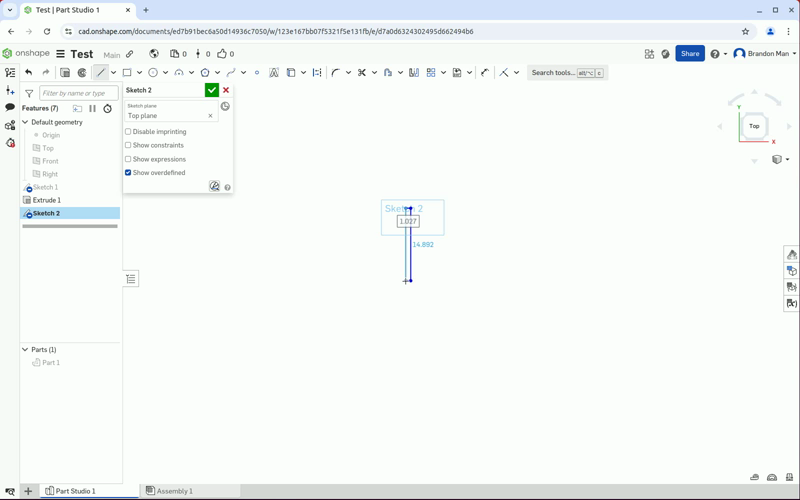
key_up(shift)
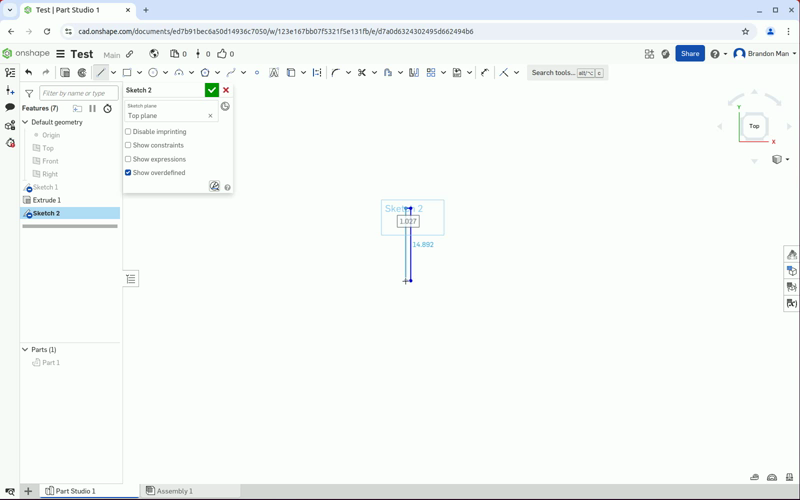
click(405, 280)
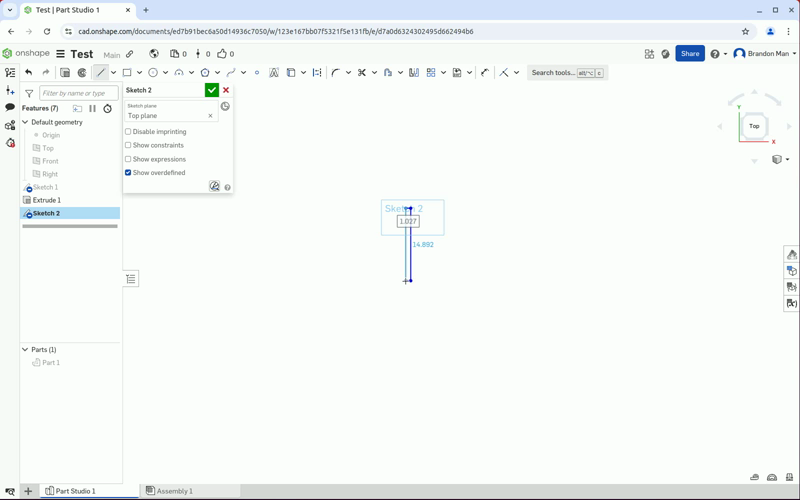
key(esc)
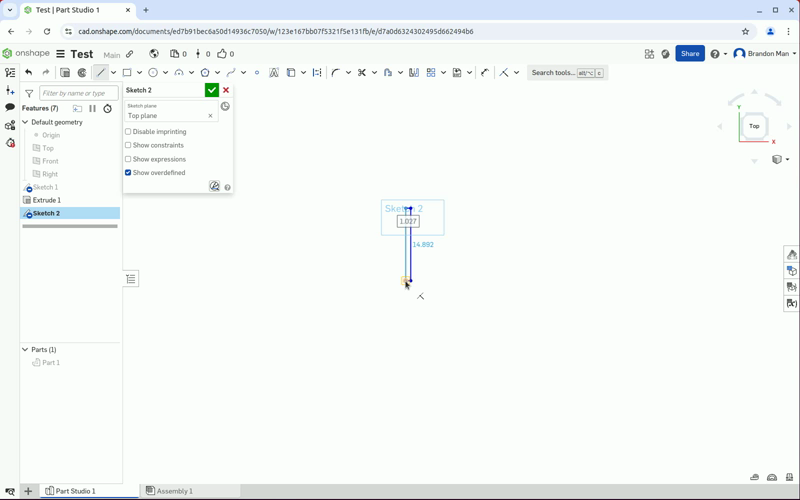
mouse_move(407, 224)
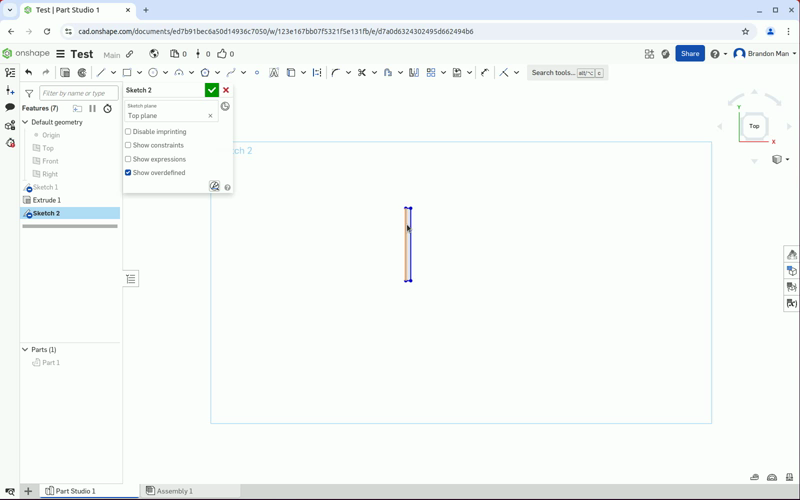
scroll(6)
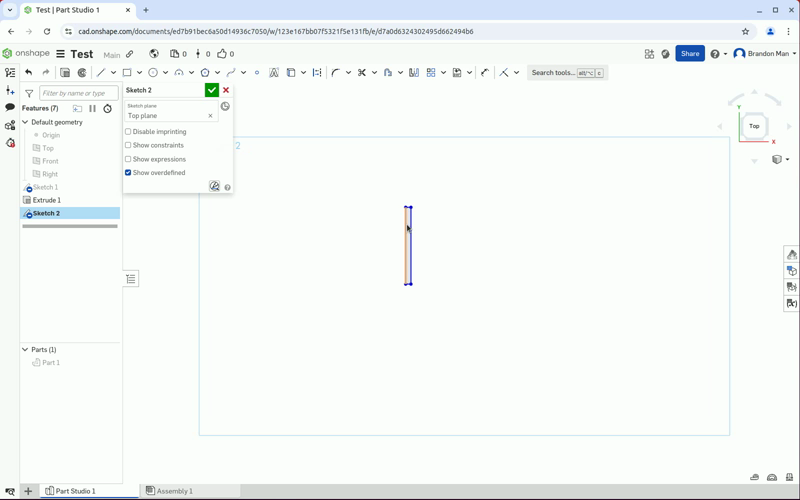
scroll(6)
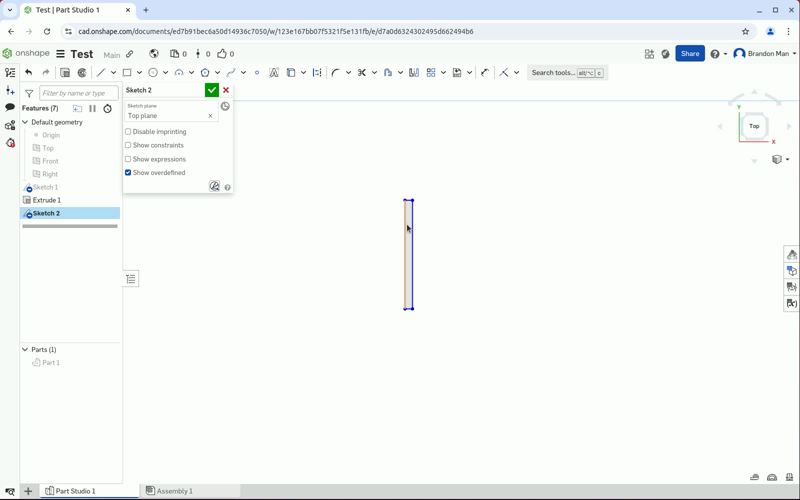
scroll(6)
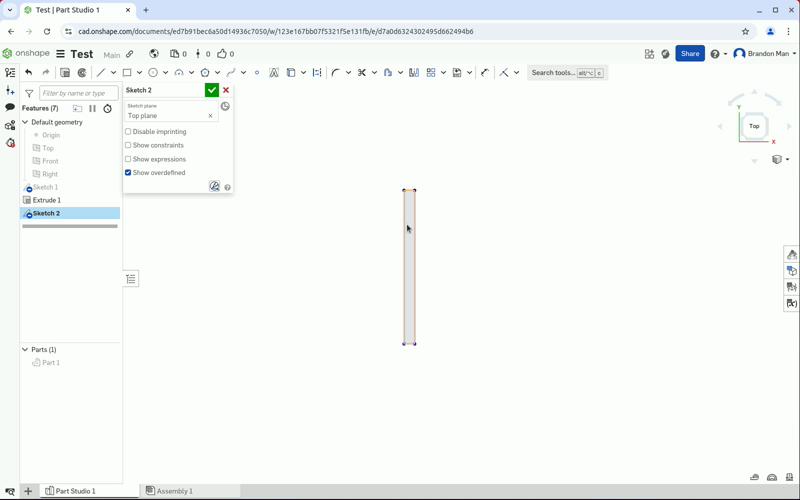
scroll(6)
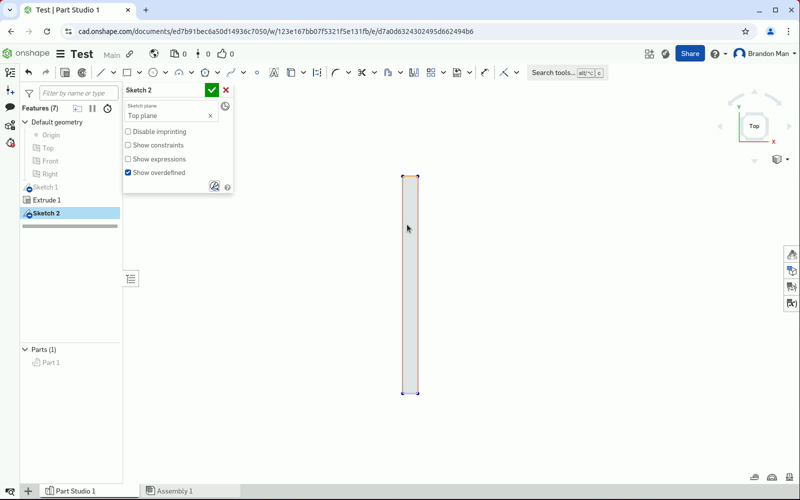
scroll(6)
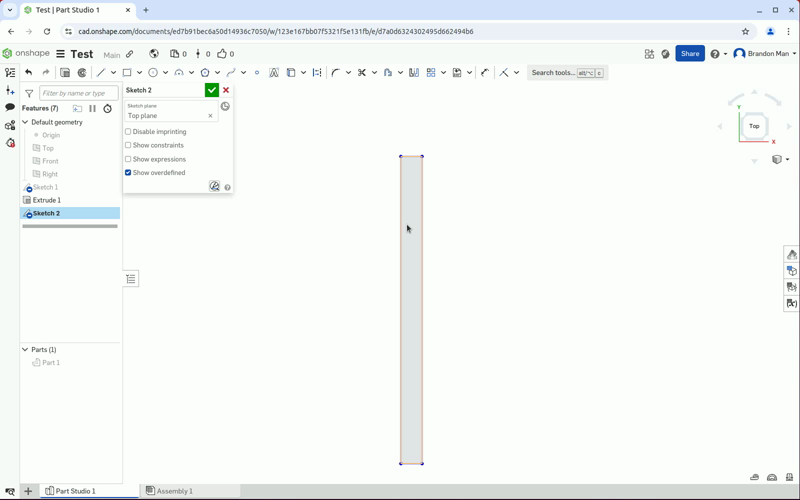
scroll(6)
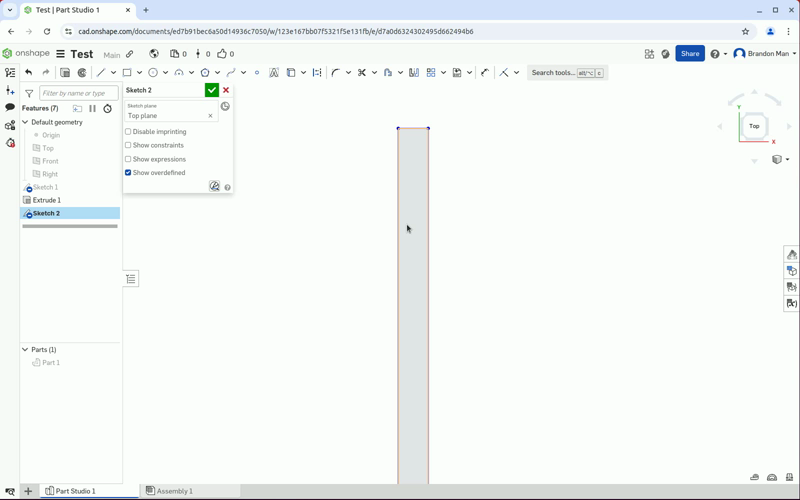
scroll(6)
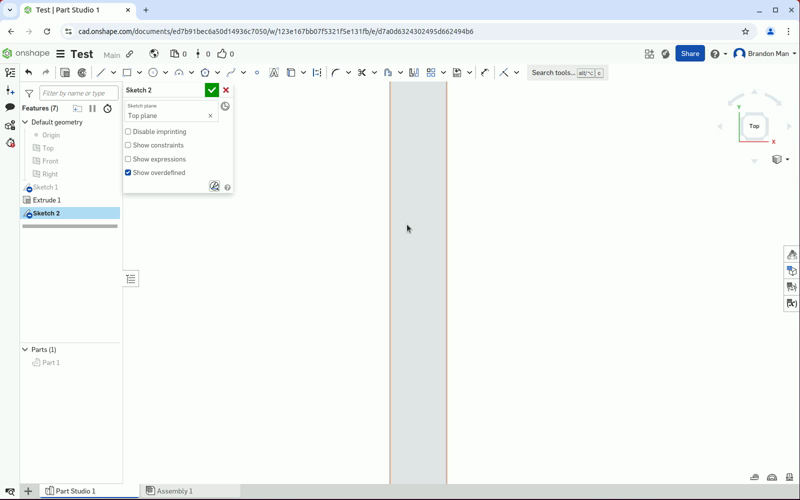
click(407, 224)
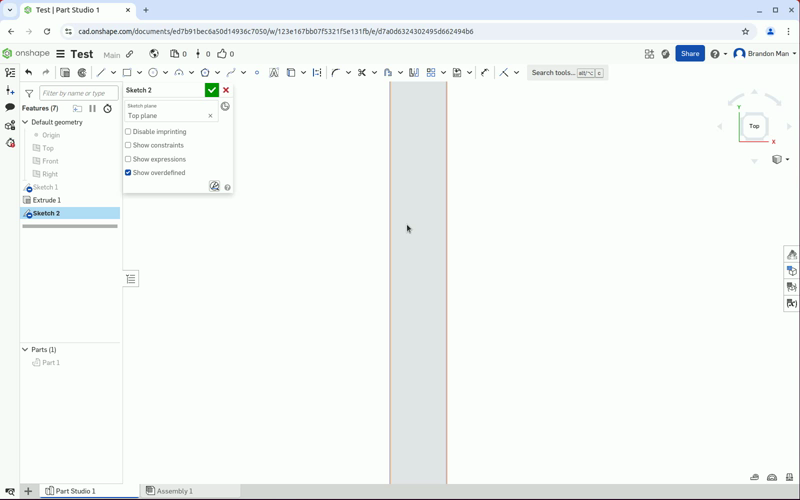
scroll(-6)
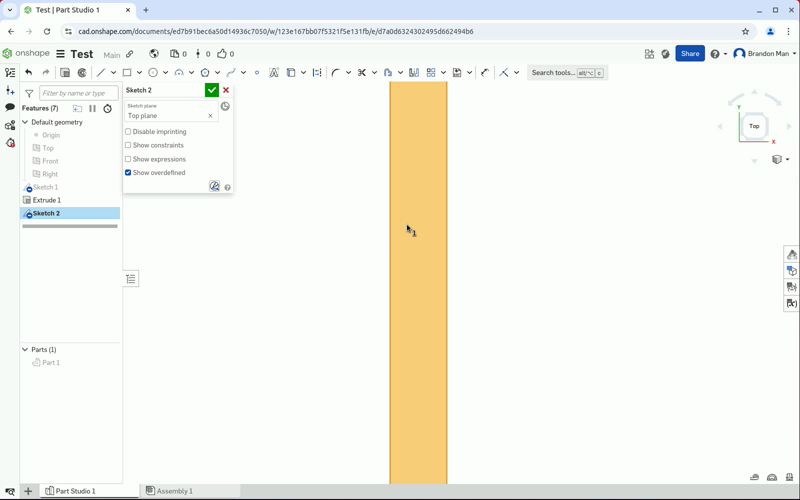
scroll(-6)
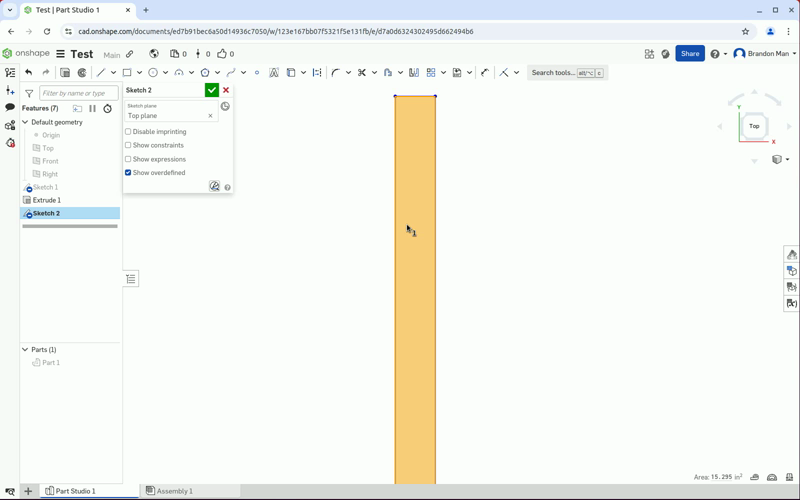
scroll(-6)
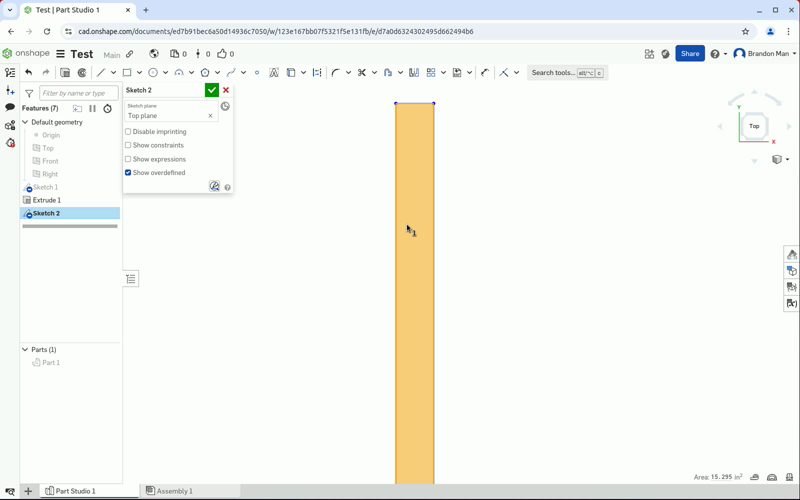
scroll(-6)
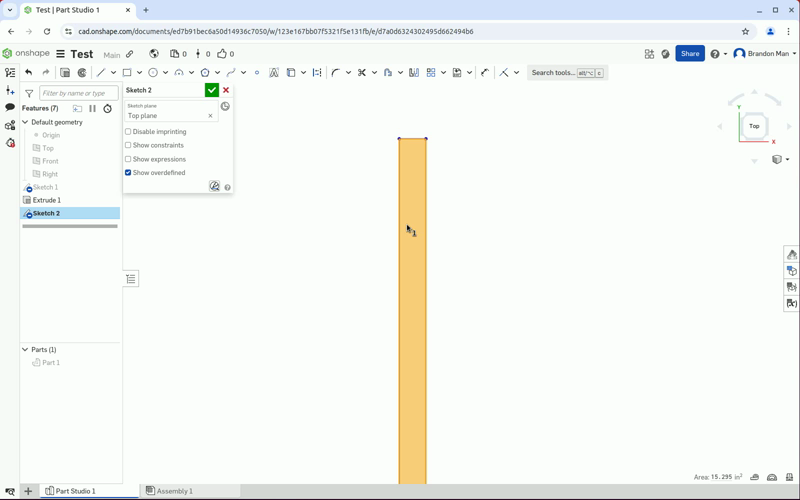
scroll(-6)
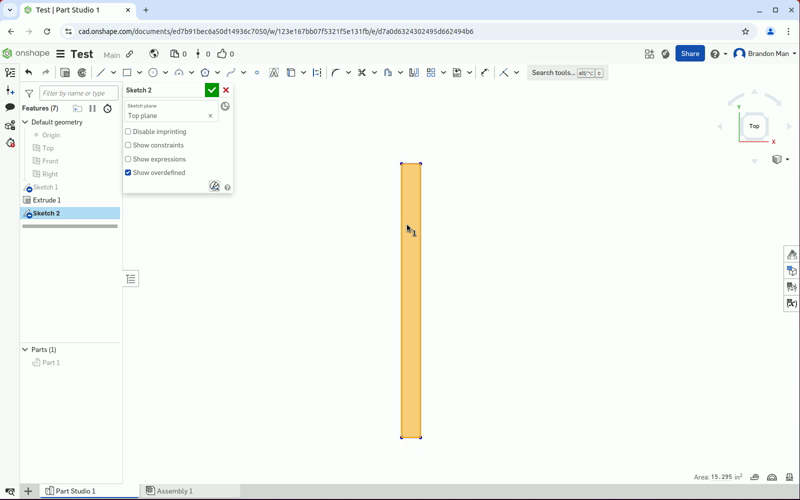
scroll(-6)
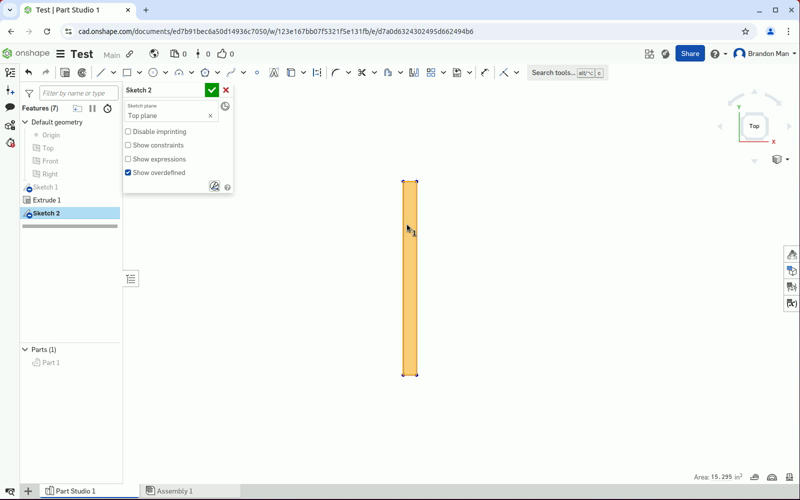
scroll(-6)
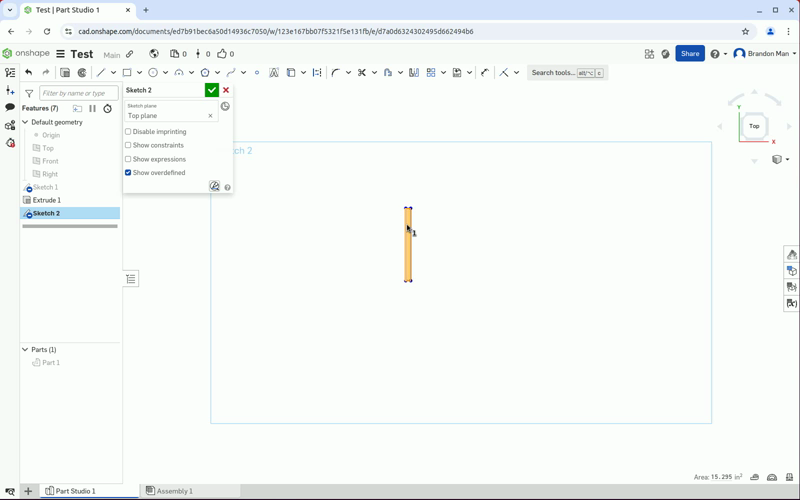
mouse_move(73, 352)
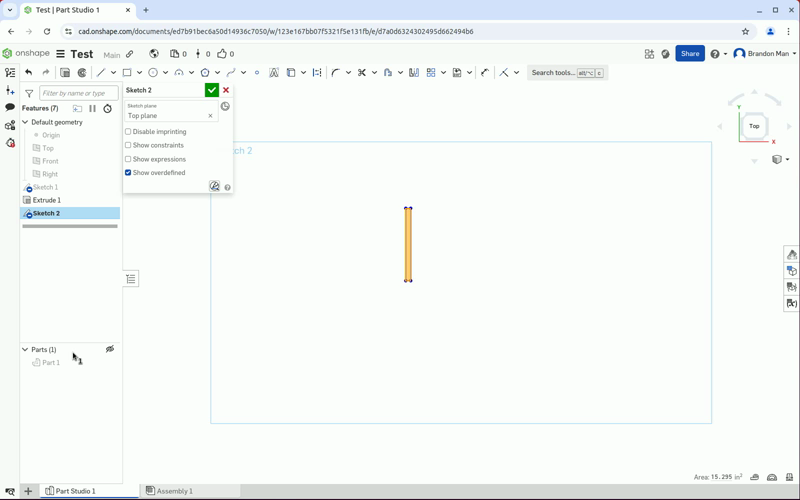
key(shift+y)
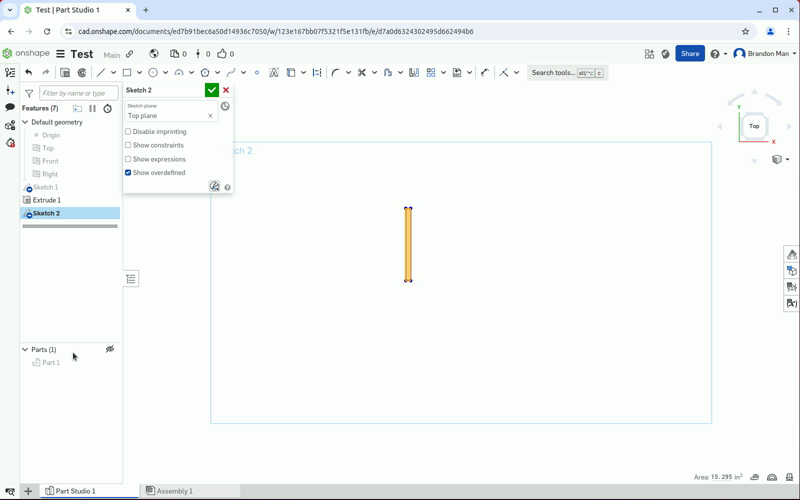
key(shift+e)
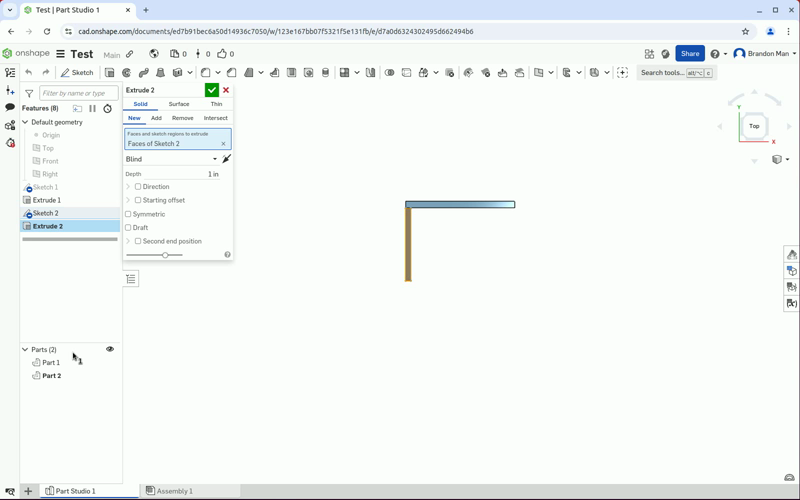
mouse_move(143, 106)
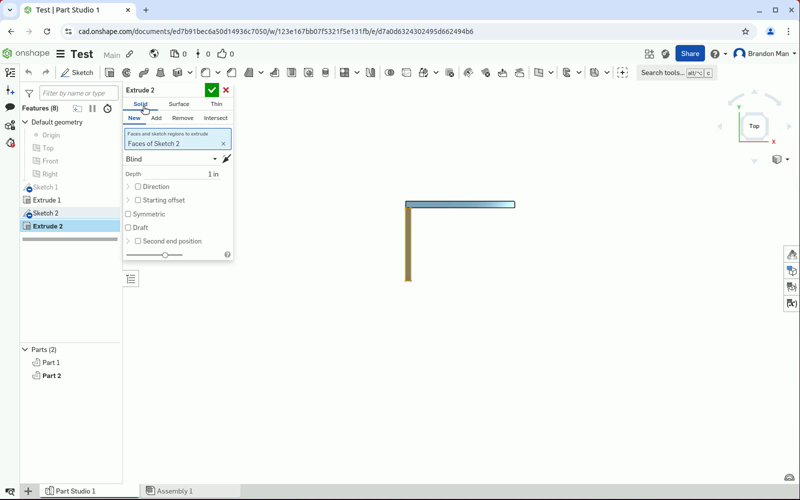
click(143, 106)
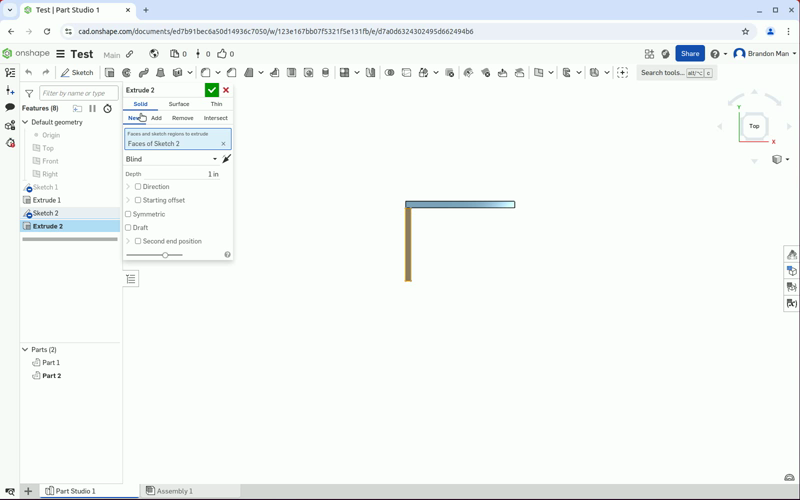
mouse_move(137, 120)
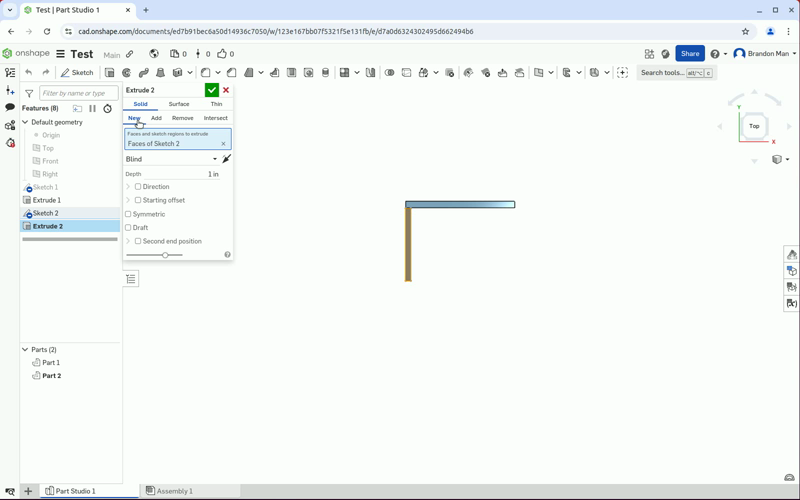
click(137, 120)
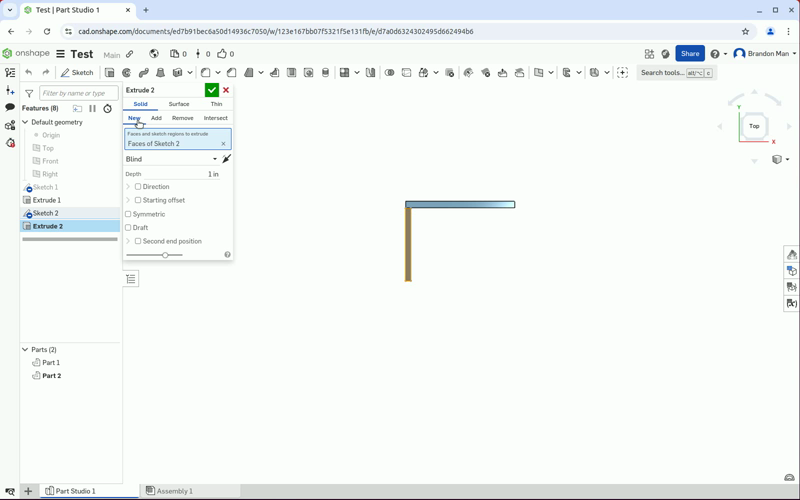
key(tab, 4)
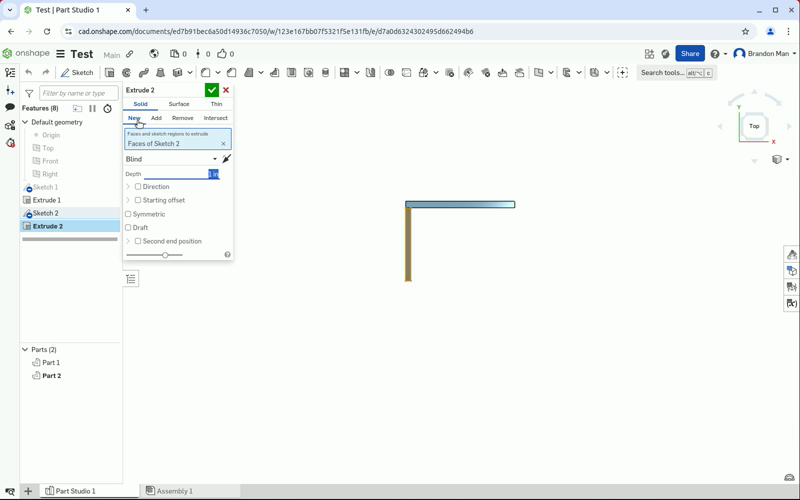
text(23.108)
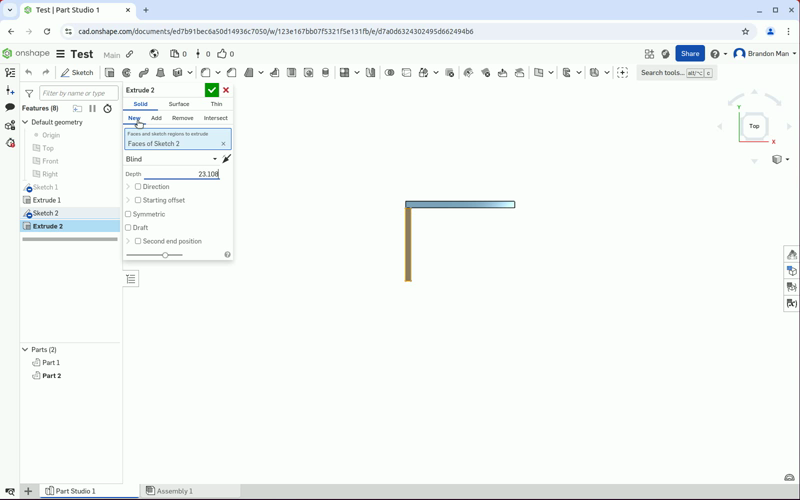
key(enter)
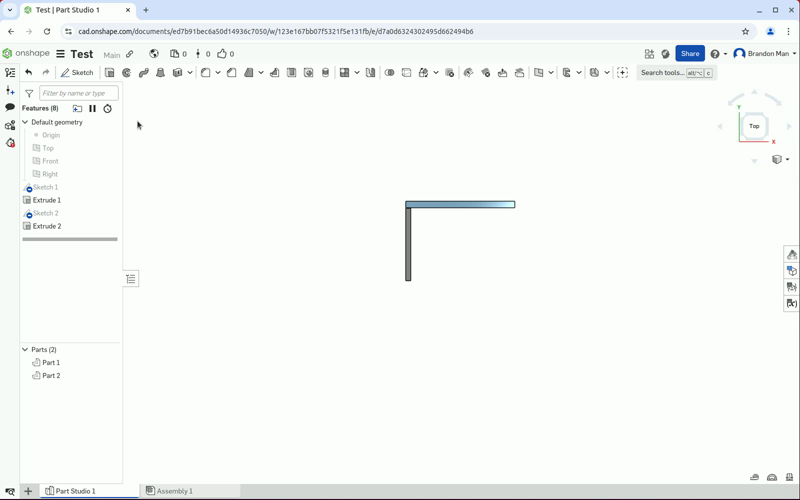
key(shift+h)
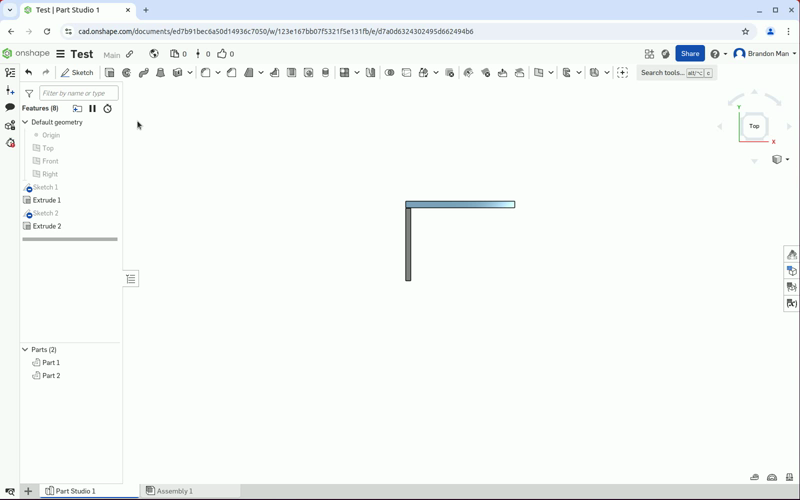
key(shift+h)
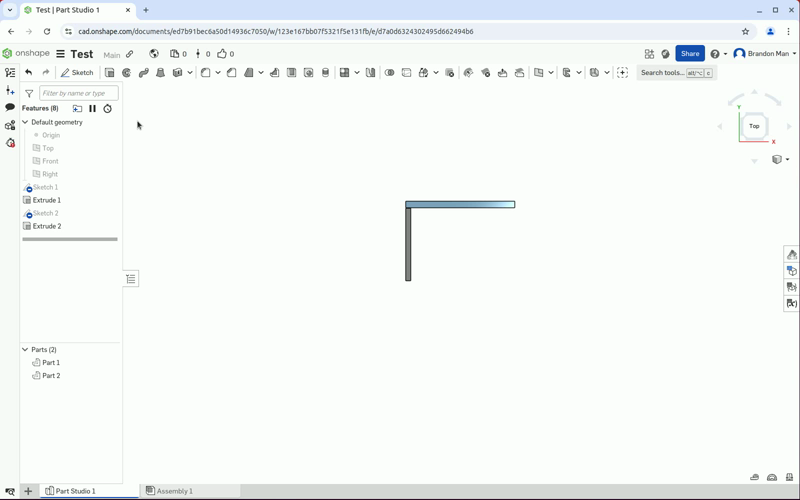
mouse_move(73, 189)
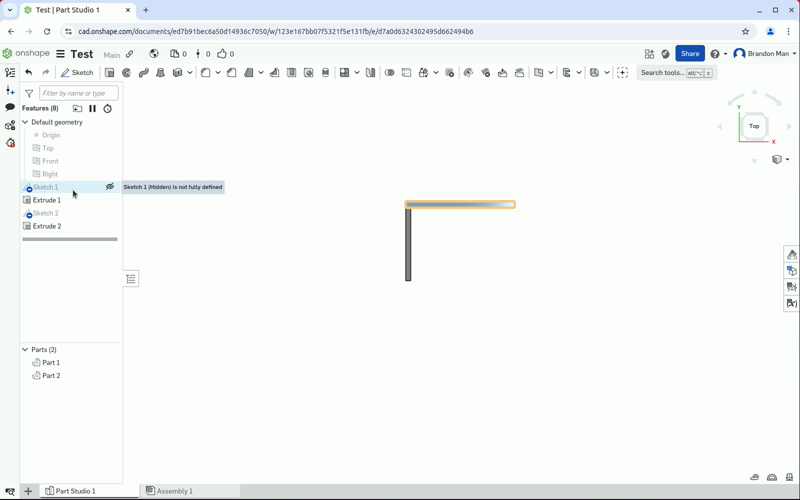
click(73, 189)
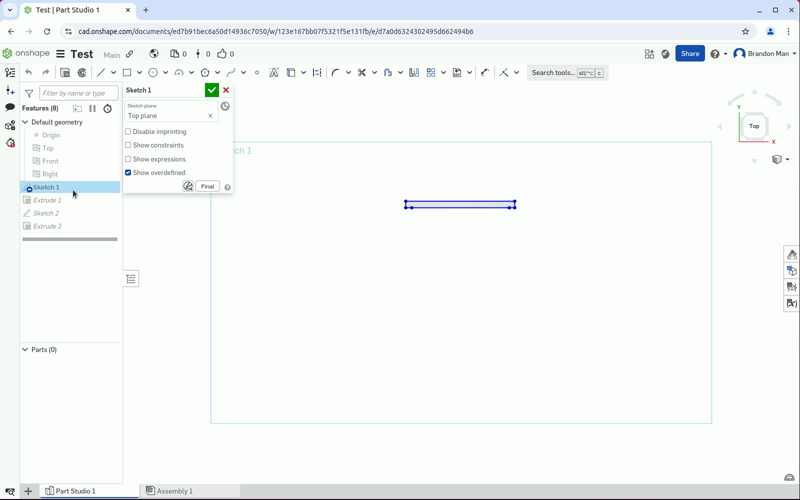
mouse_move(229, 92)
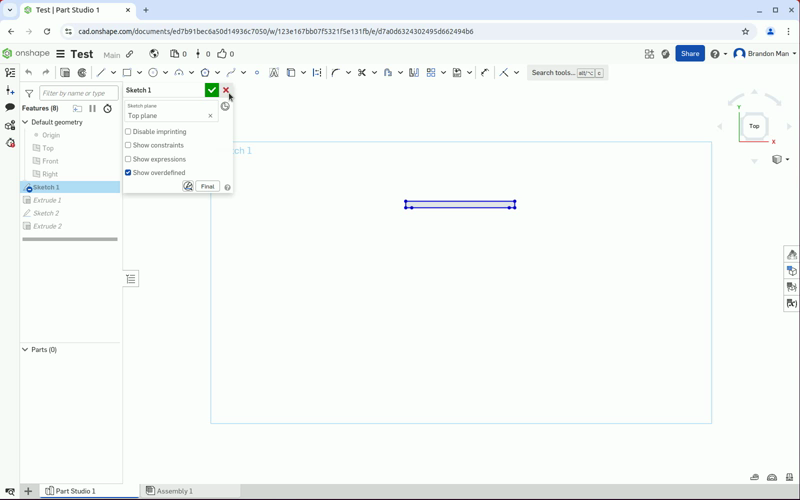
click(229, 92)
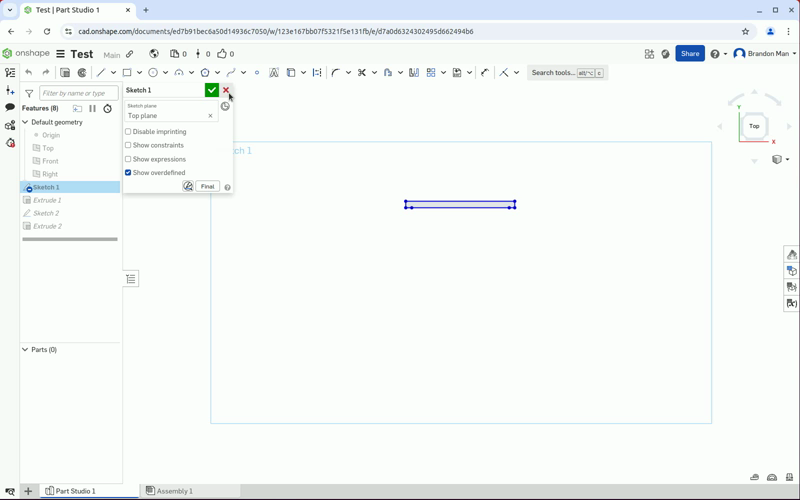
key(shift+s)
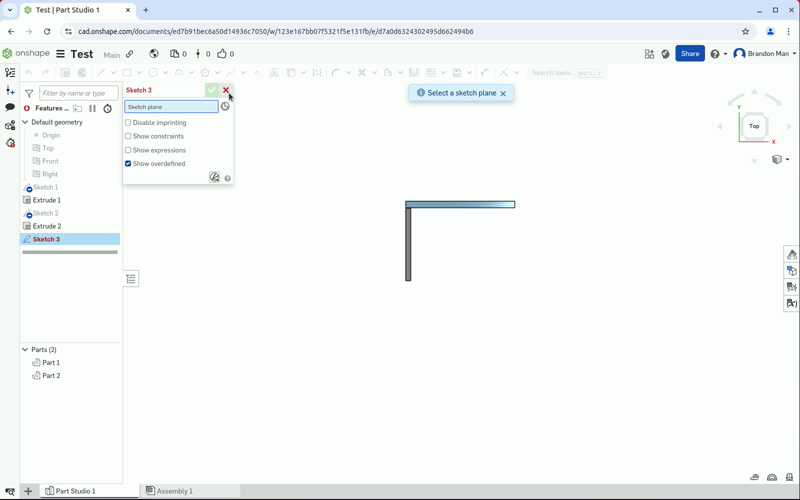
mouse_move(73, 150)
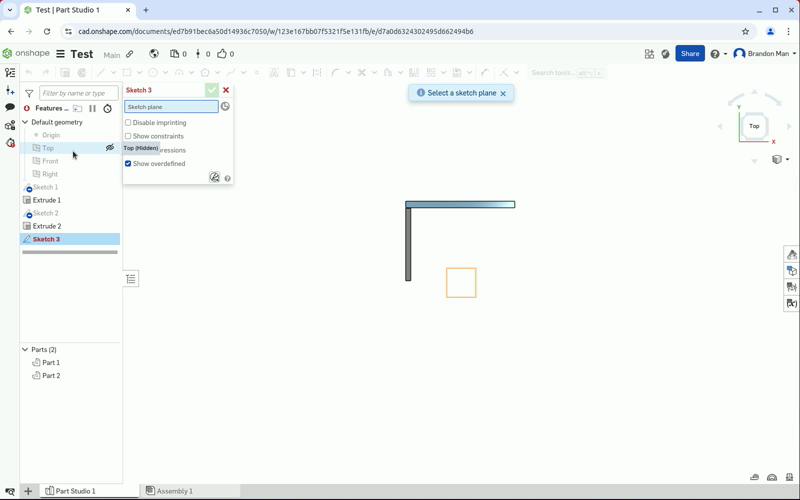
click(73, 150)
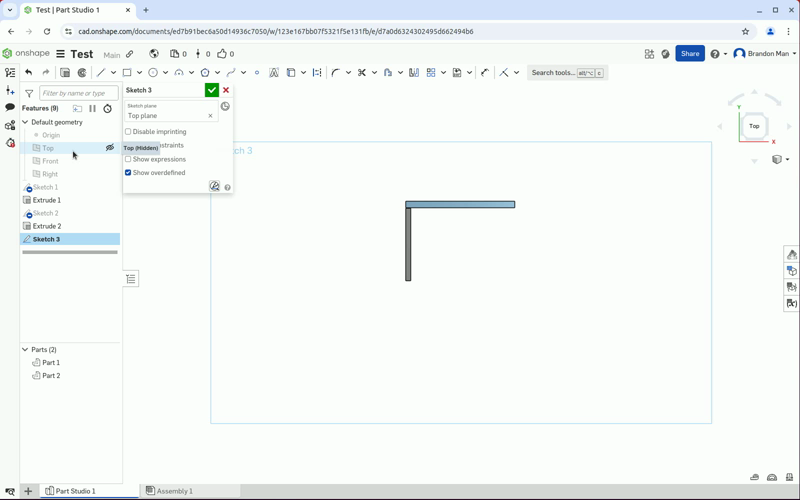
mouse_move(73, 352)
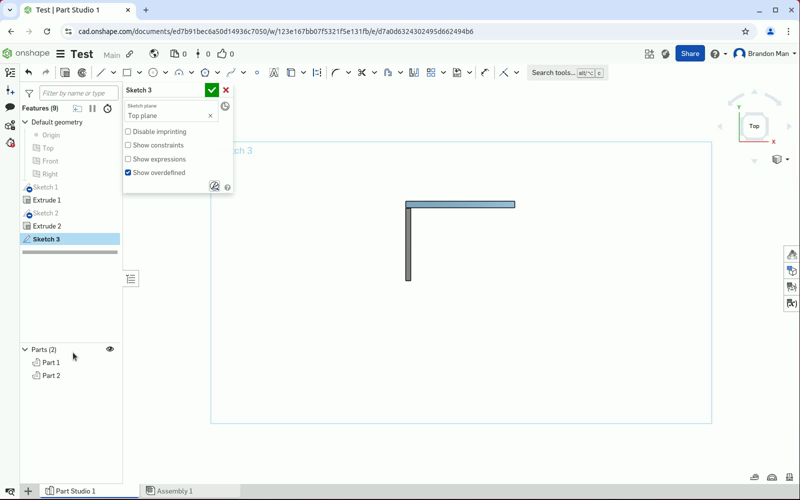
key(y)
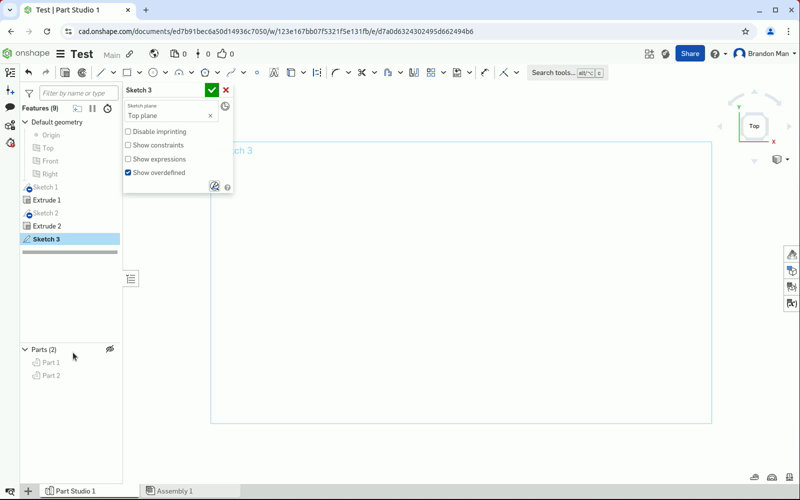
key(l)
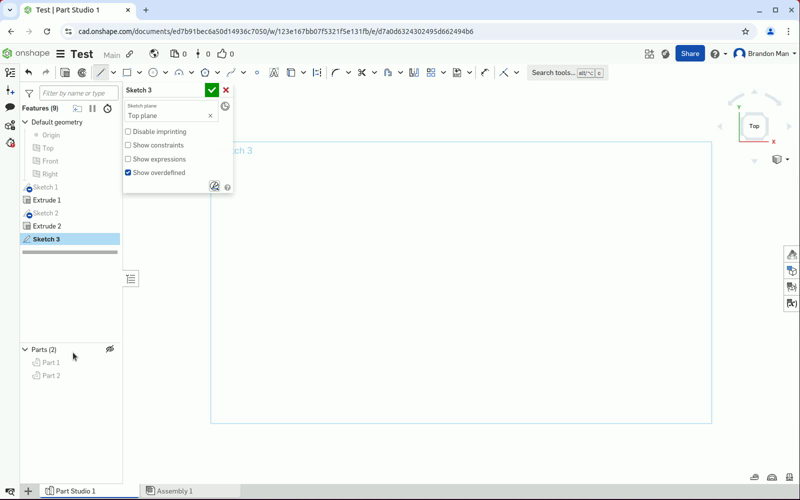
key_down(shift)
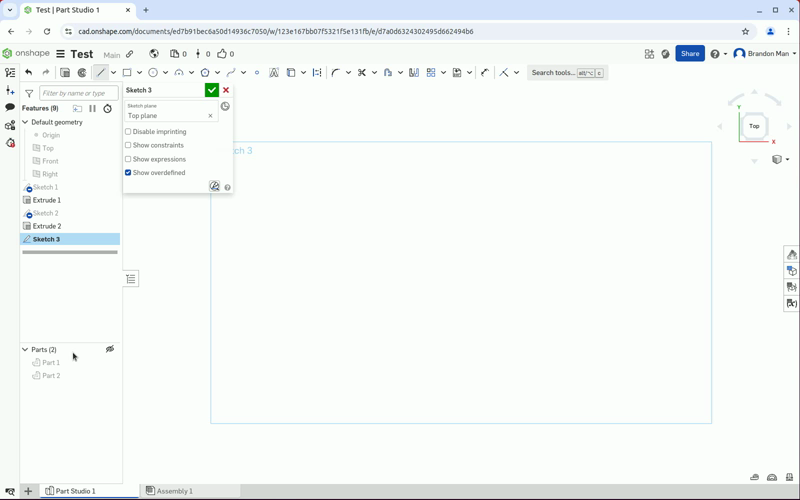
mouse_move(510, 282)
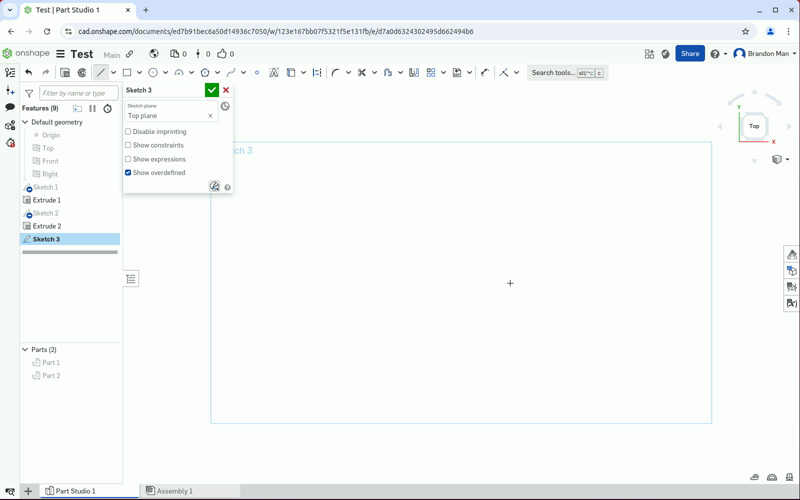
click(510, 282)
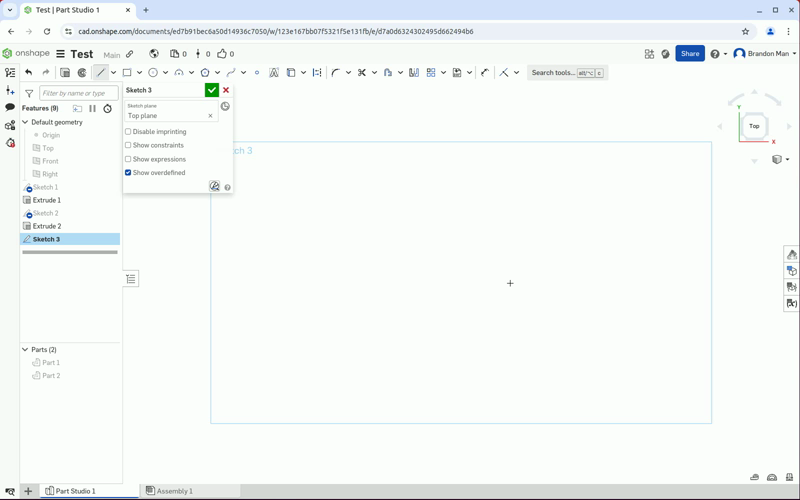
key_up(shift)
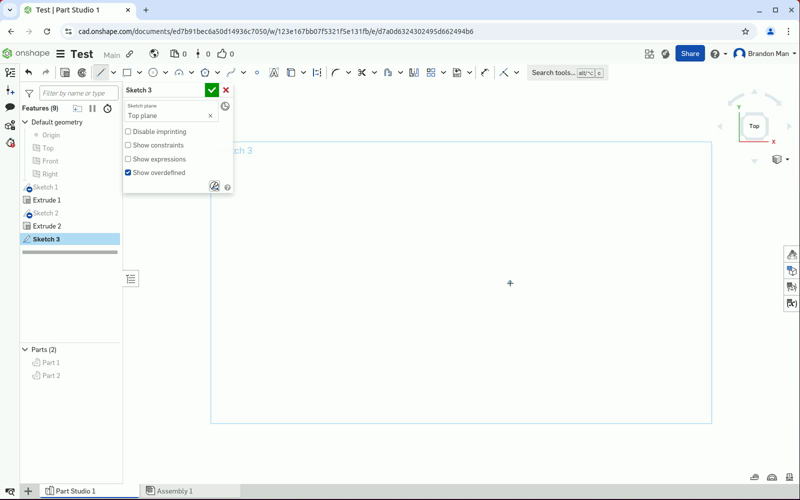
key_down(shift)
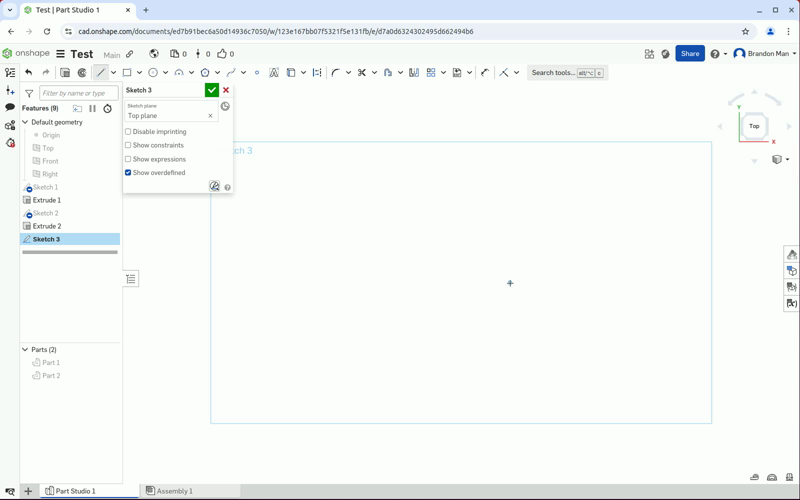
mouse_move(540, 282)
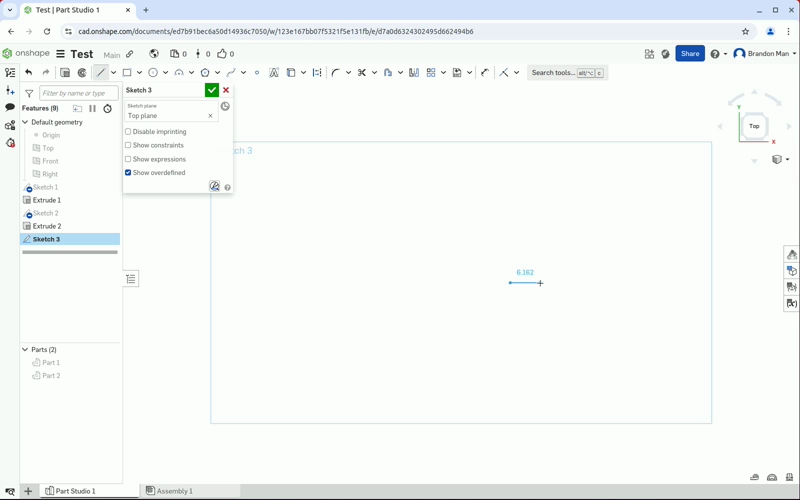
mouse_move(516, 282)
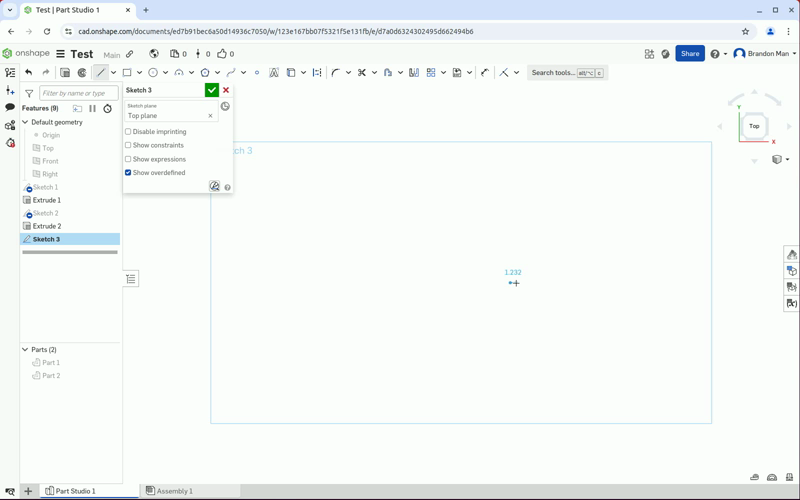
scroll(6)
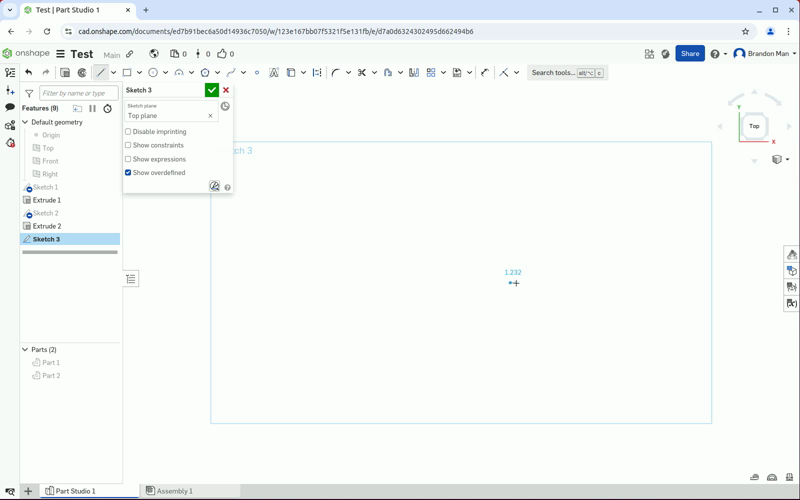
scroll(6)
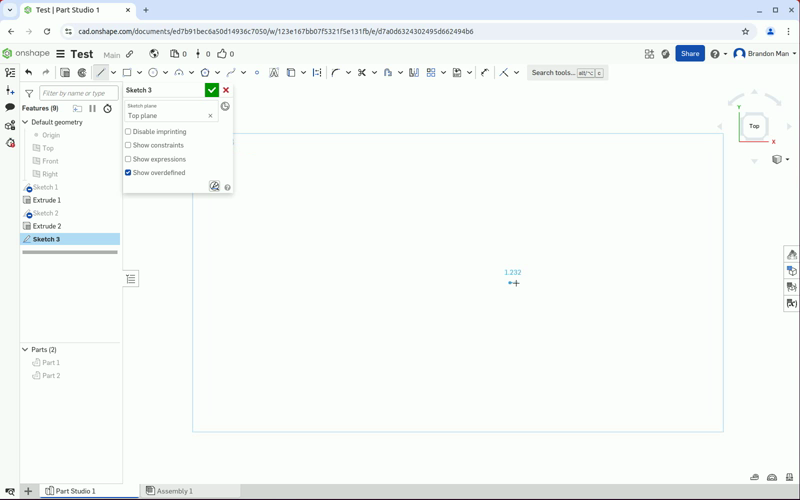
scroll(6)
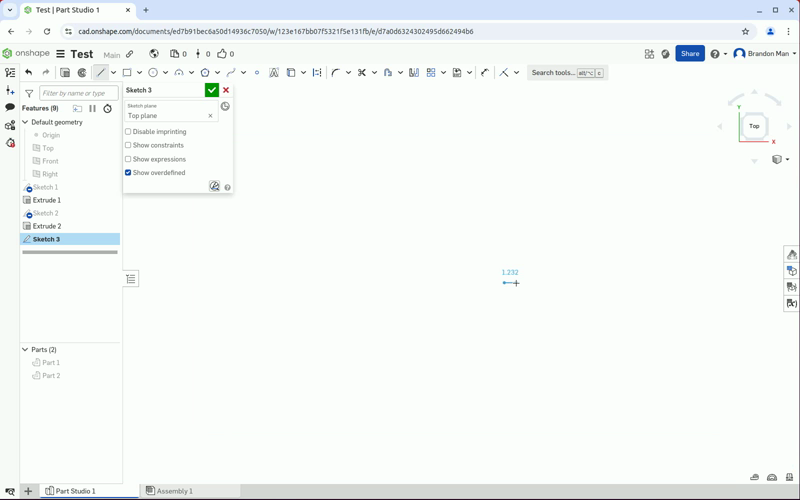
scroll(6)
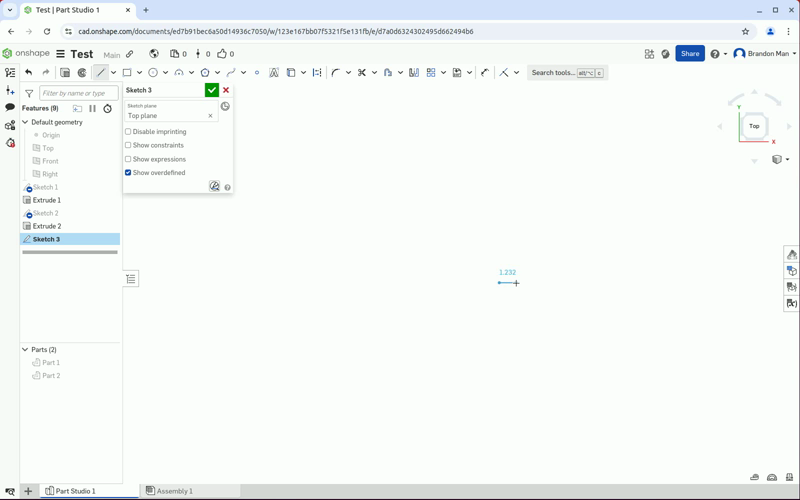
scroll(6)
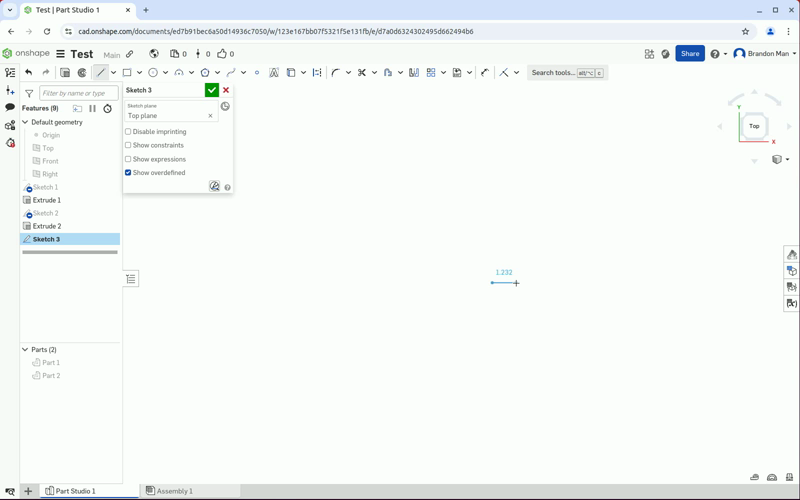
scroll(6)
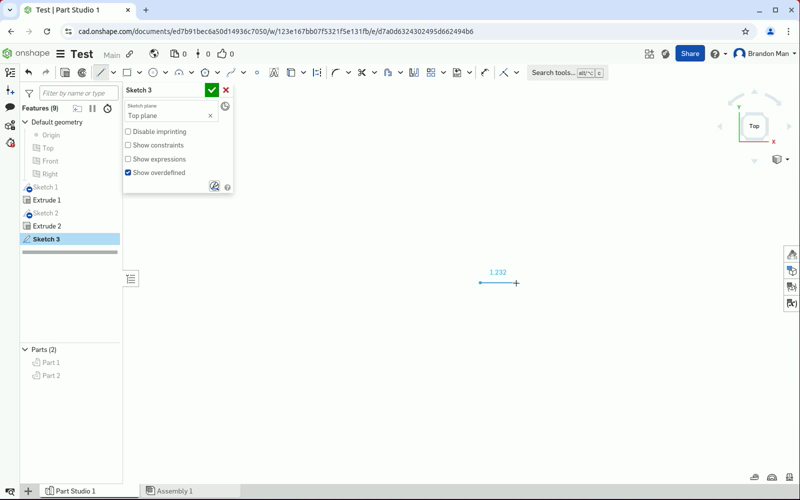
scroll(6)
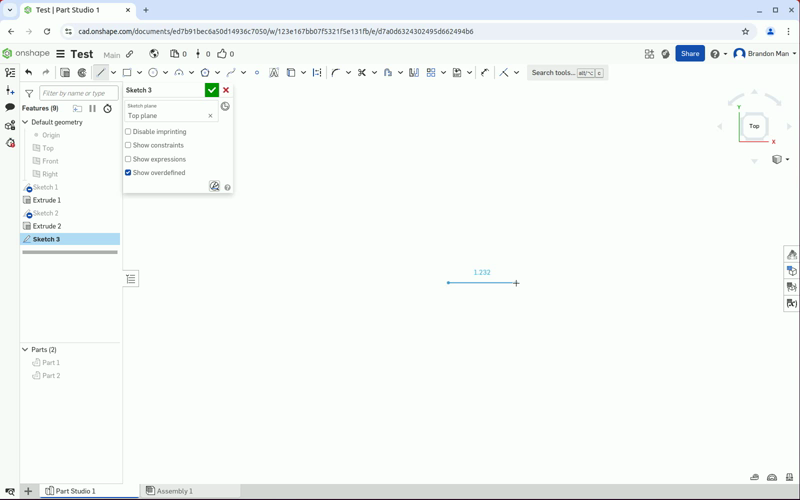
click(516, 282)
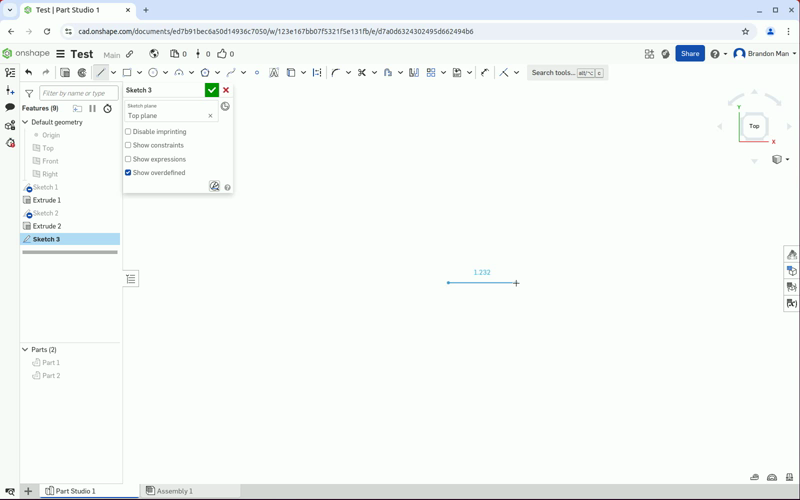
scroll(-6)
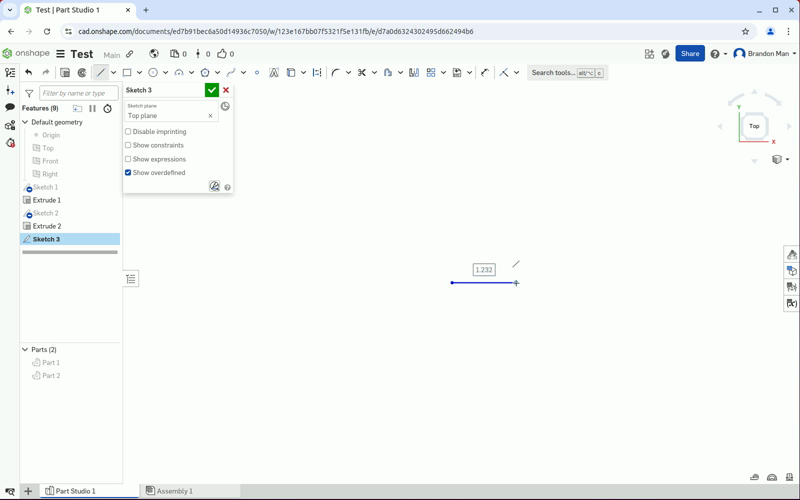
scroll(-6)
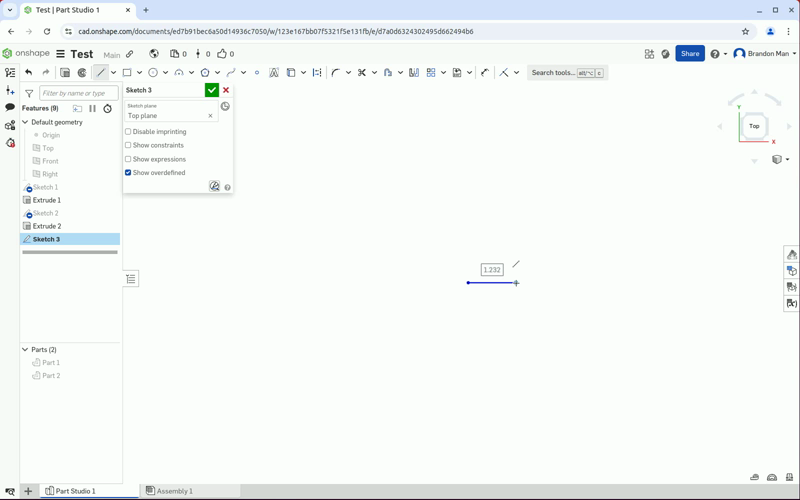
scroll(-6)
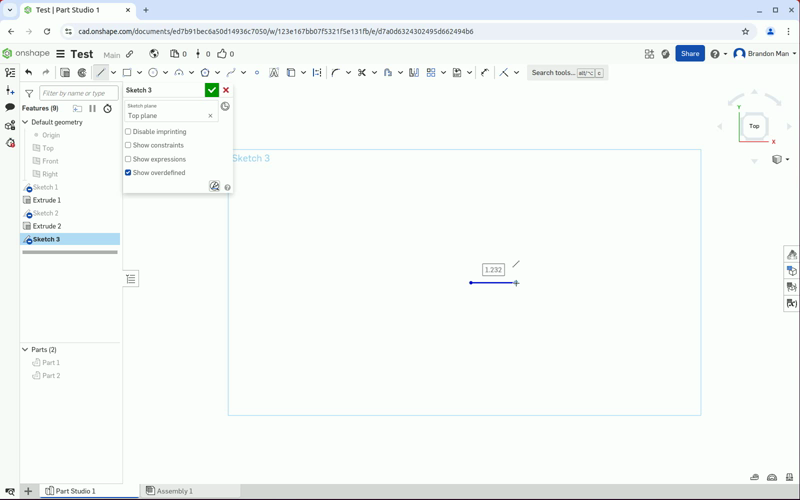
scroll(-6)
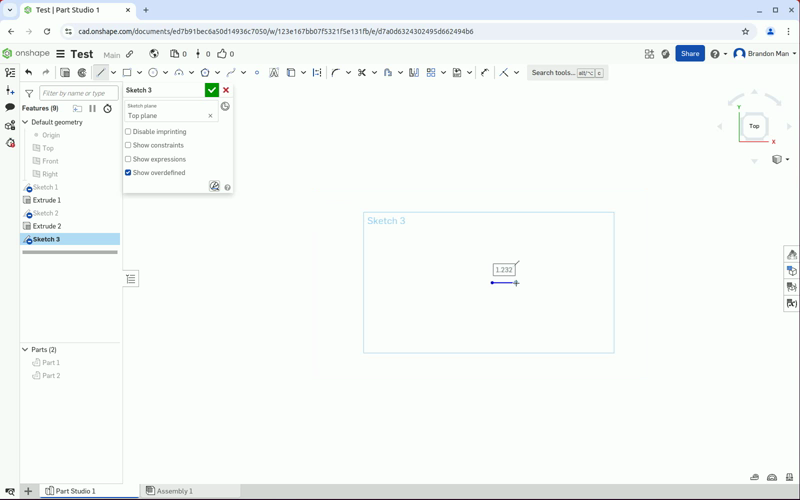
scroll(-6)
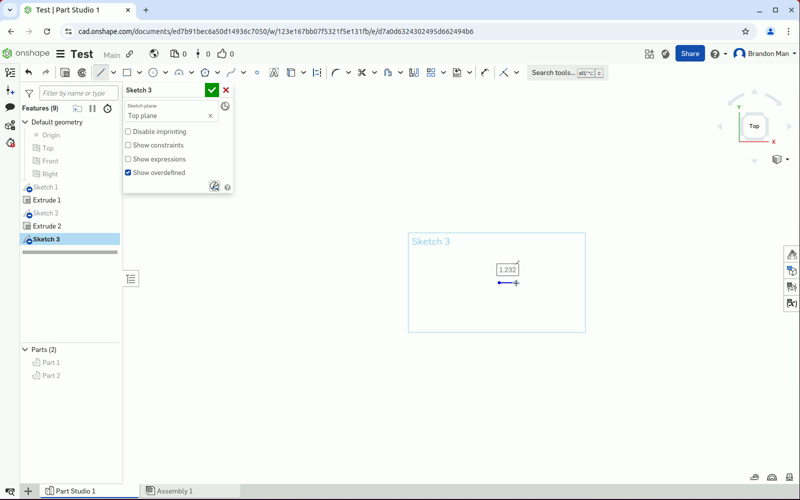
scroll(-6)
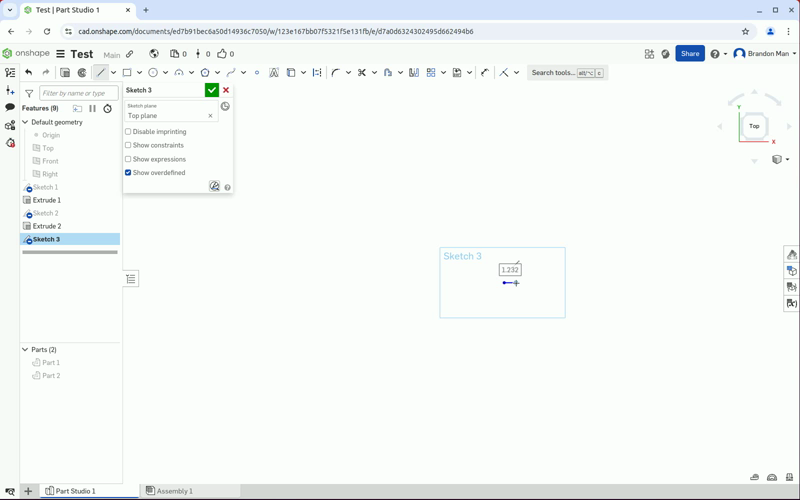
scroll(-6)
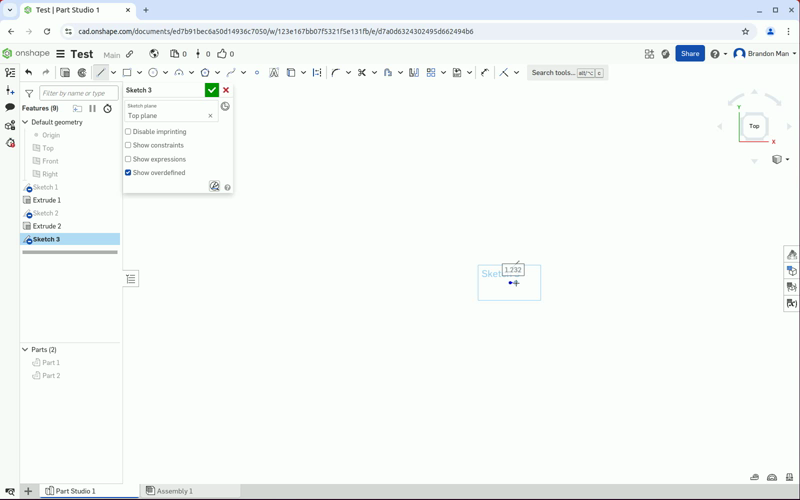
key_up(shift)
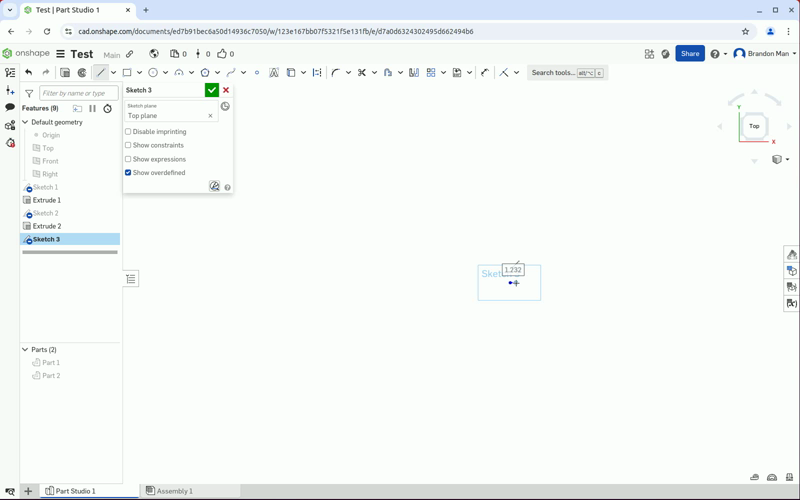
key_down(shift)
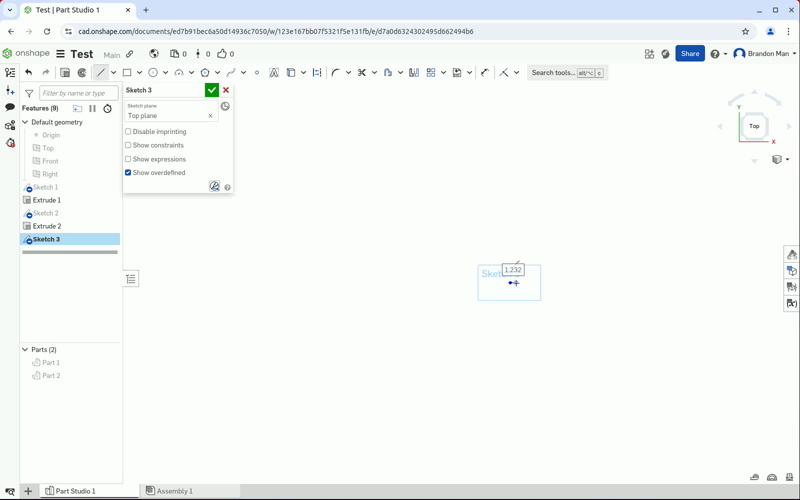
mouse_move(516, 207)
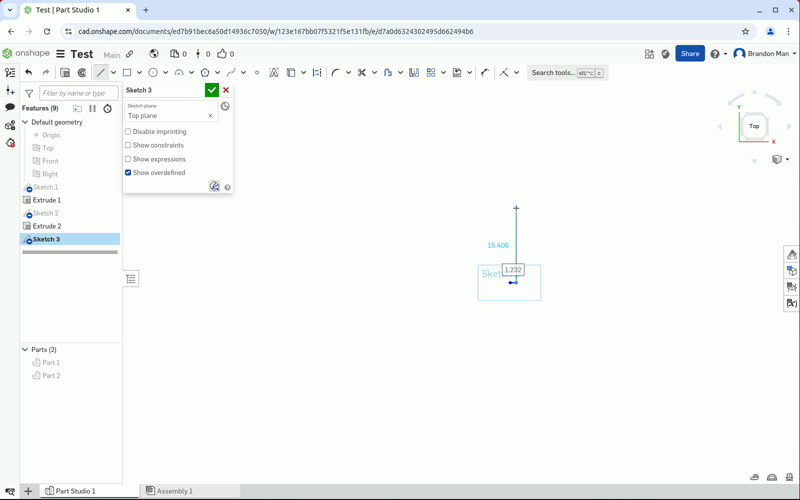
click(516, 207)
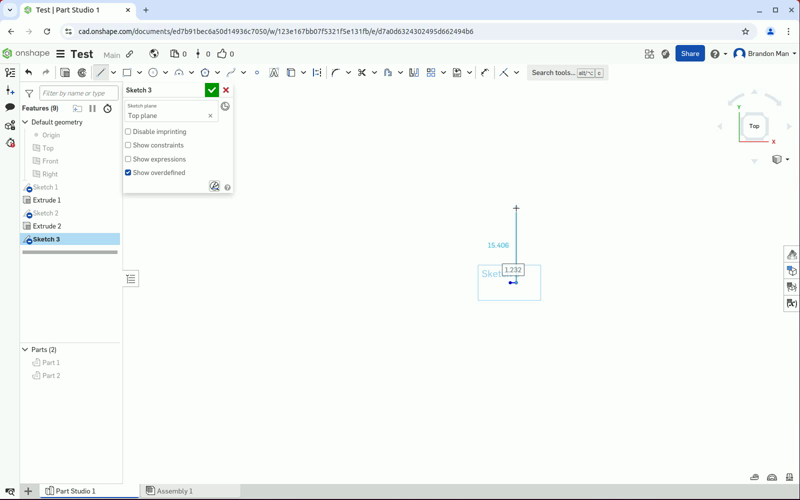
key_up(shift)
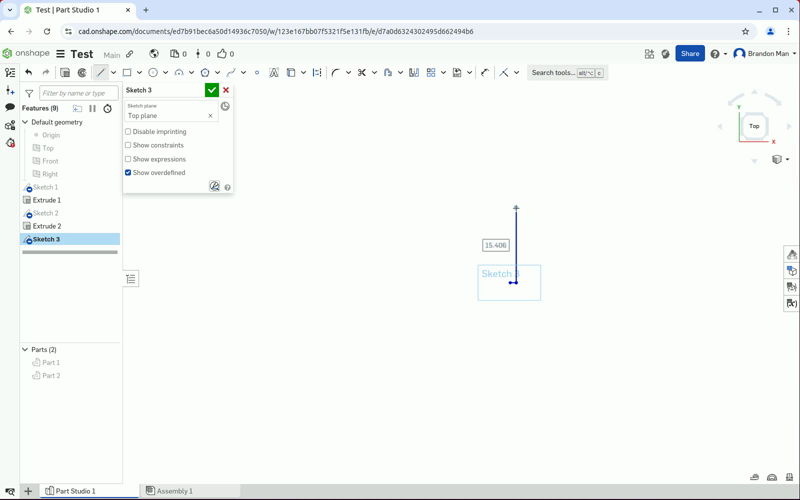
key_down(shift)
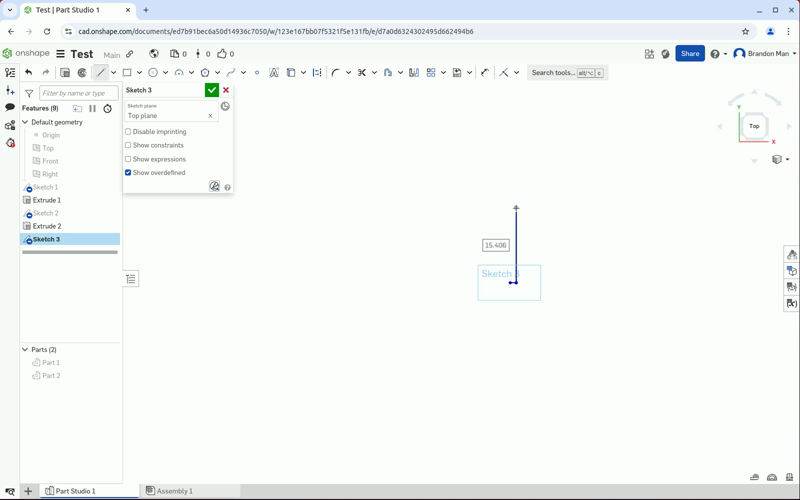
mouse_move(546, 207)
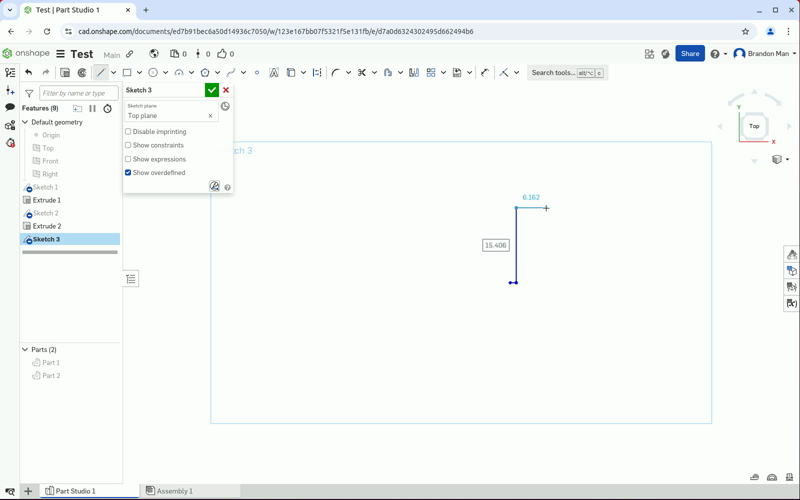
mouse_move(510, 207)
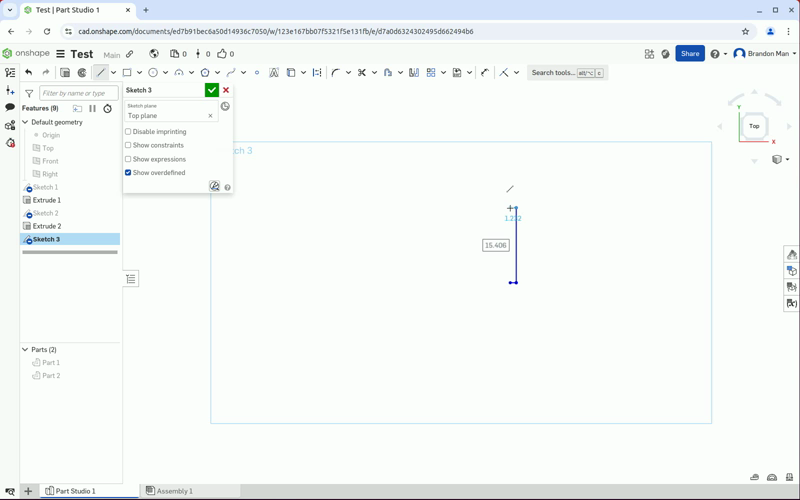
scroll(6)
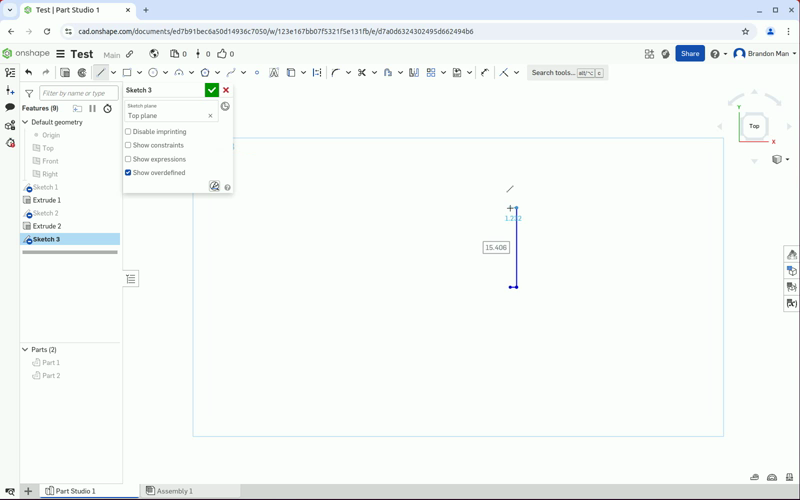
scroll(6)
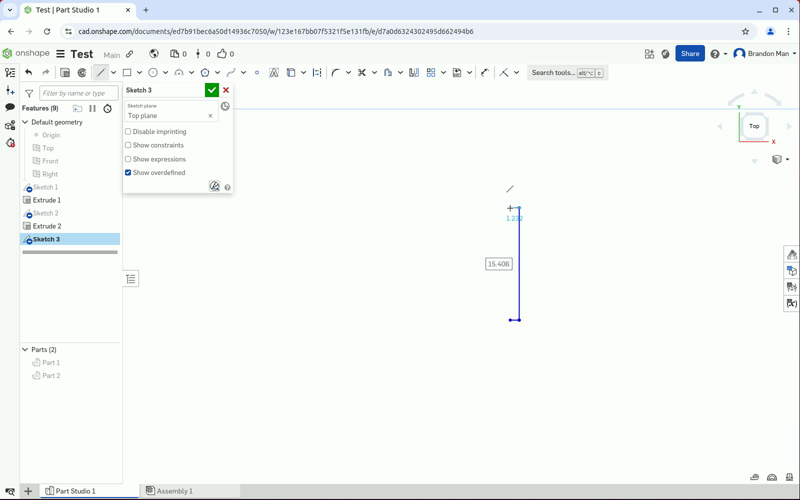
scroll(6)
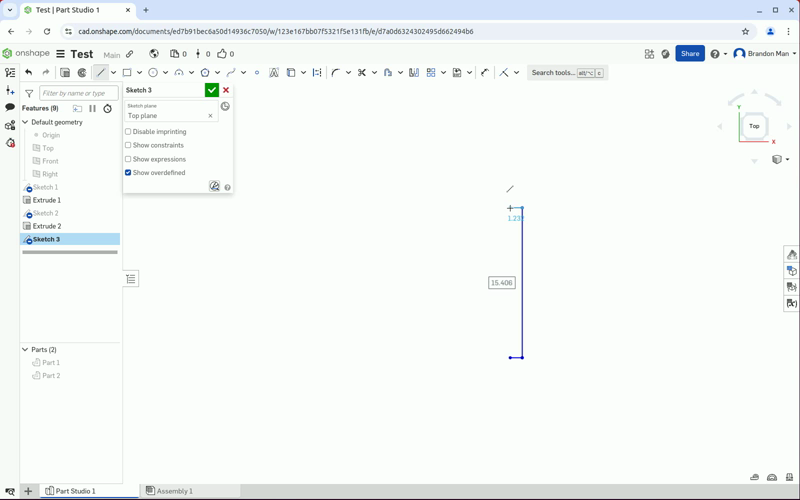
scroll(6)
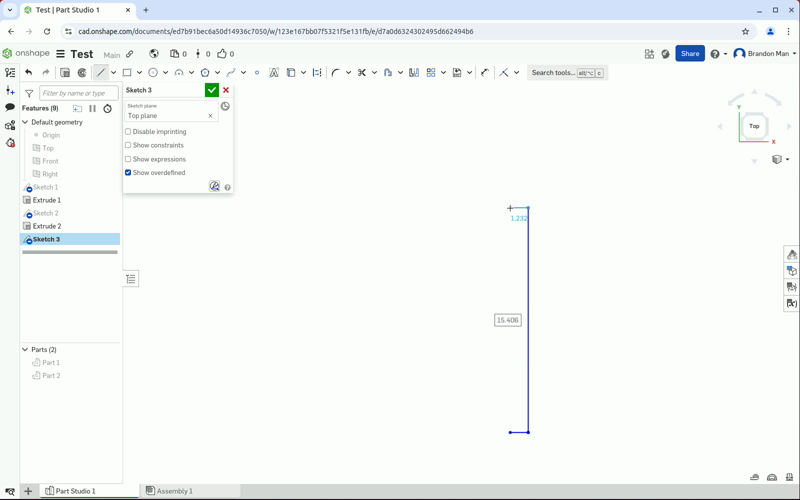
scroll(6)
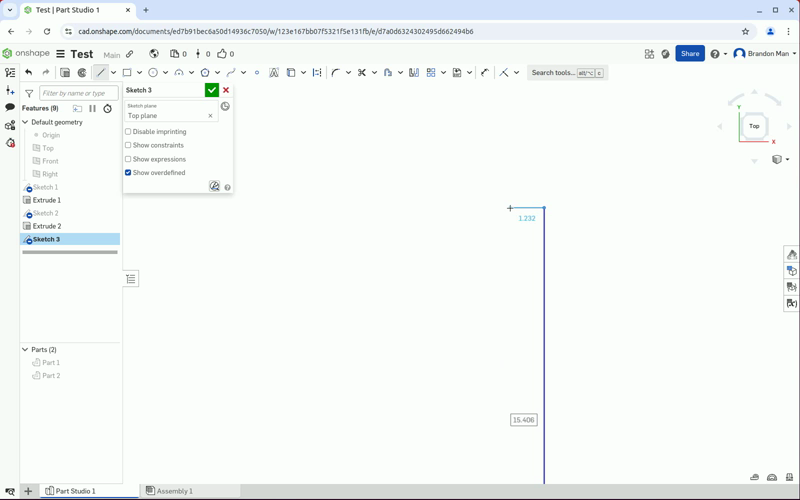
scroll(6)
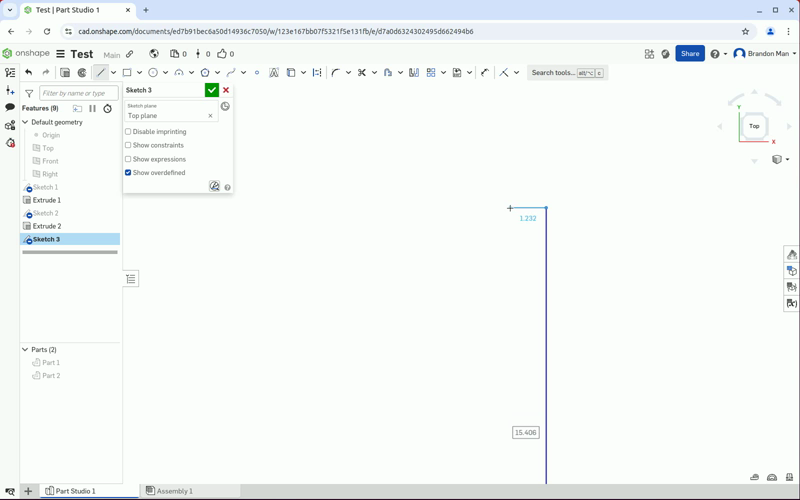
scroll(6)
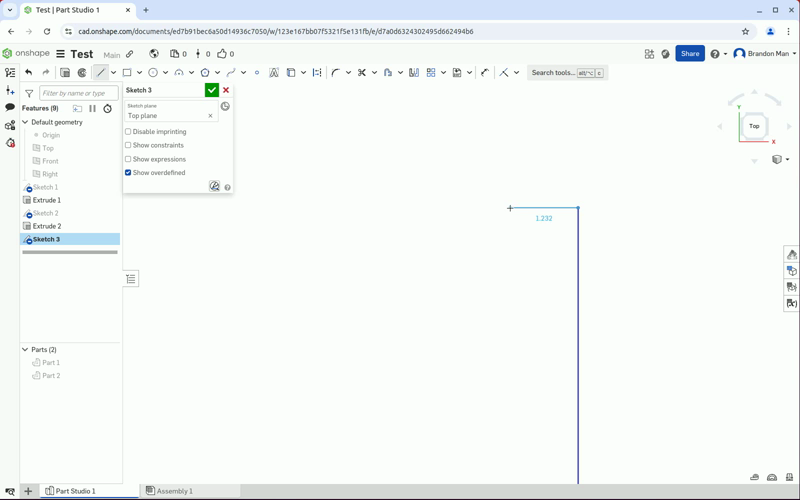
click(510, 207)
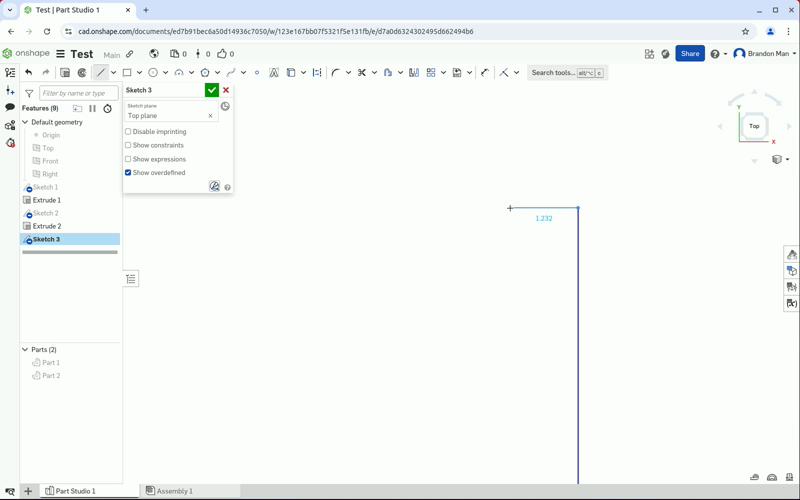
scroll(-6)
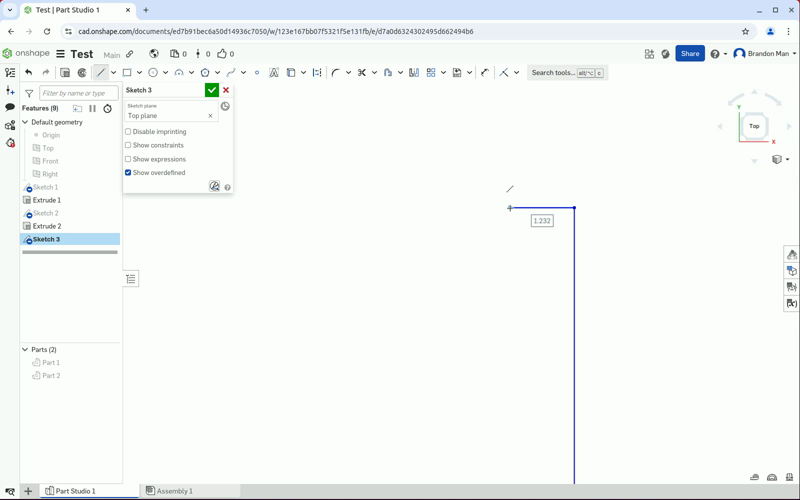
scroll(-6)
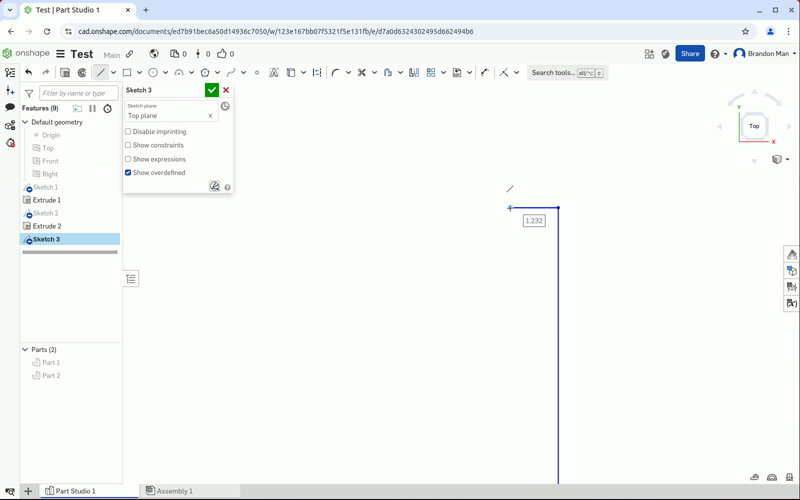
scroll(-6)
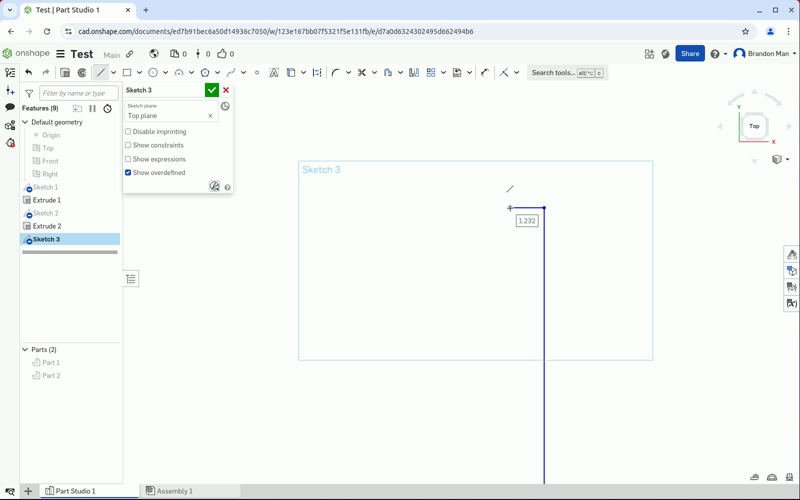
scroll(-6)
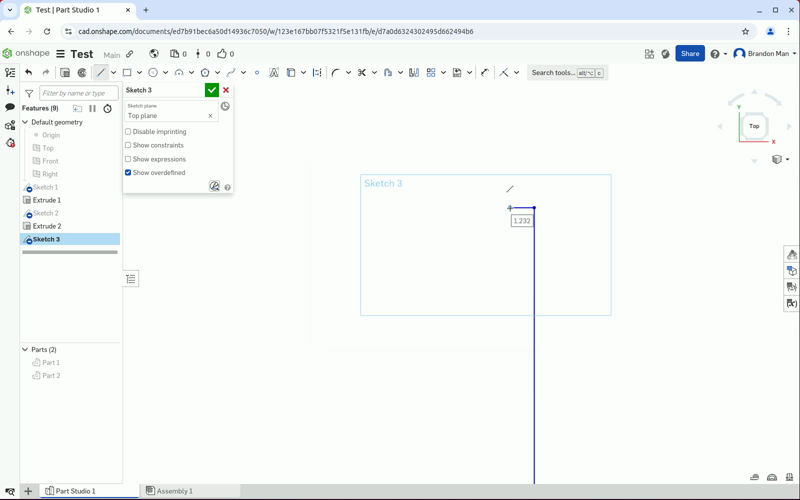
scroll(-6)
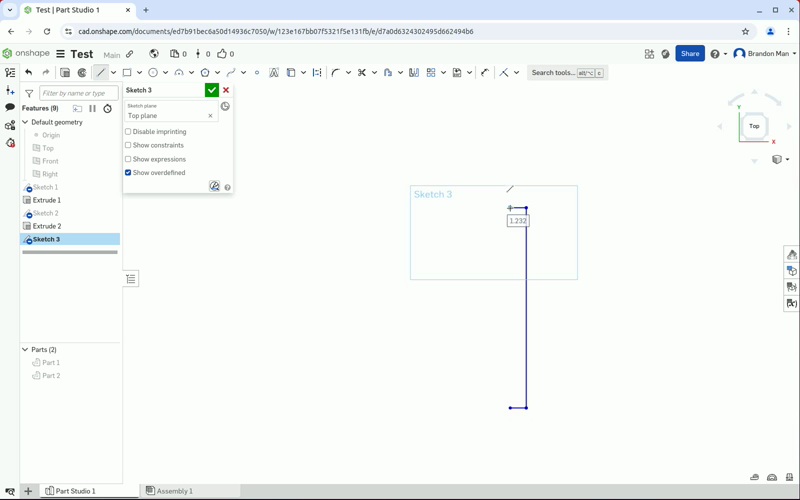
scroll(-6)
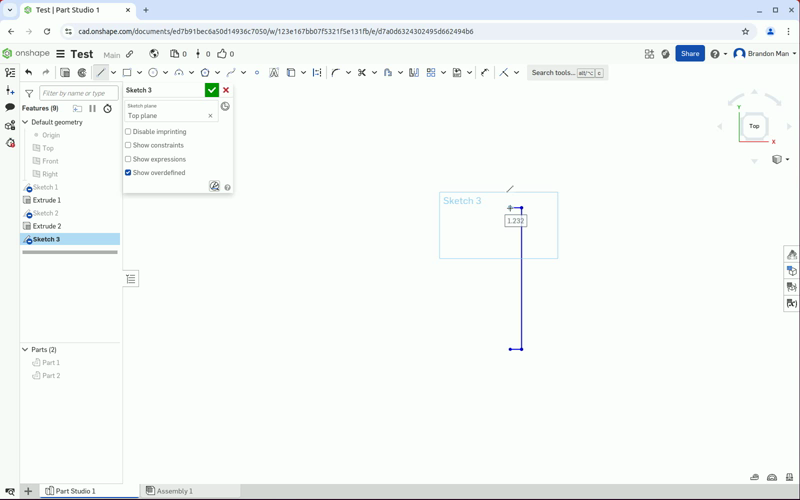
scroll(-6)
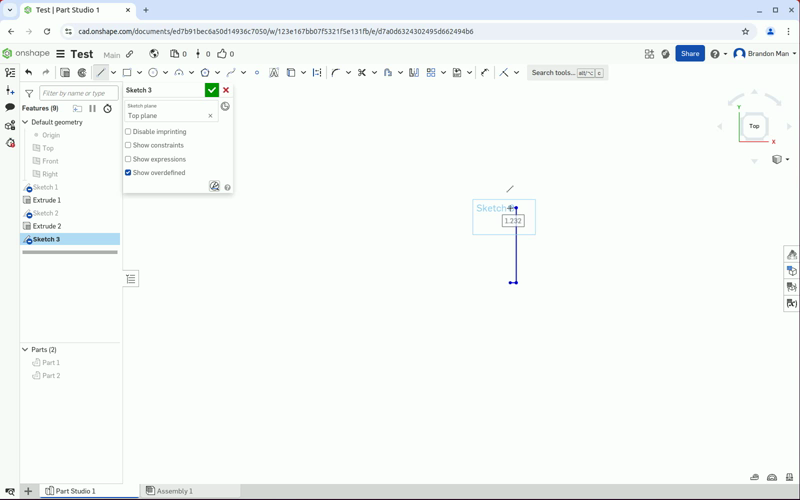
key_up(shift)
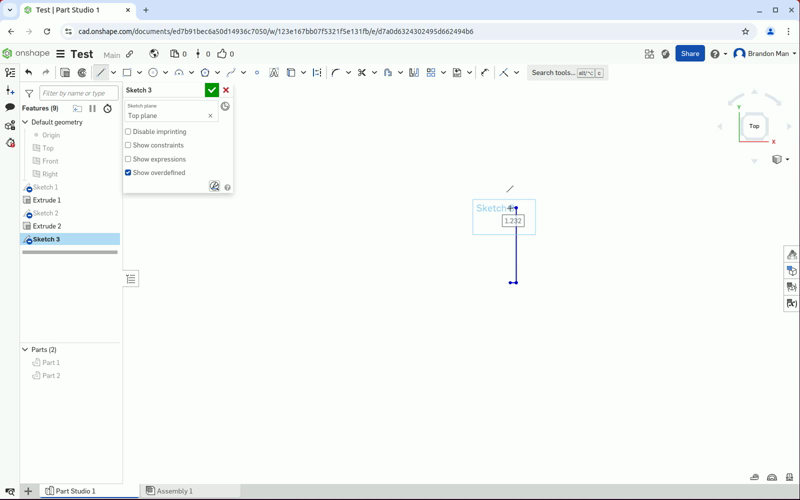
key_down(shift)
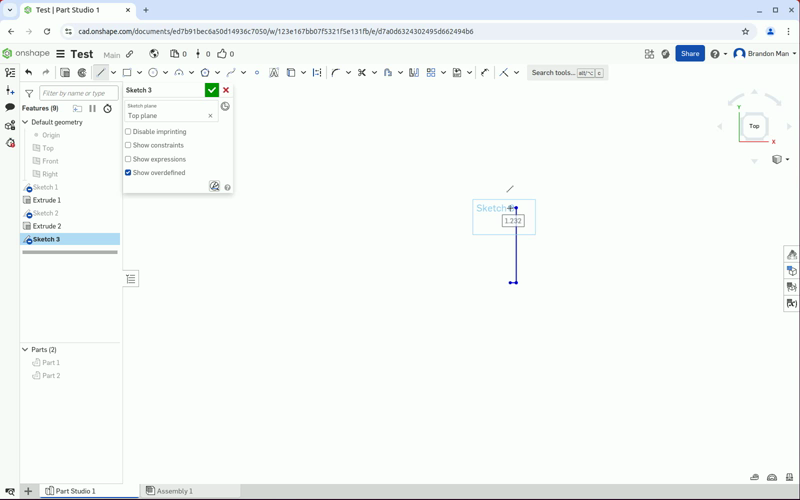
mouse_move(510, 282)
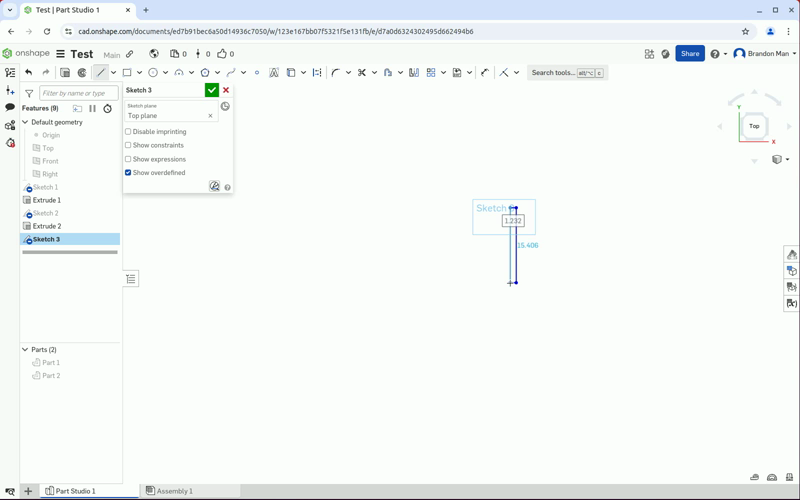
key_up(shift)
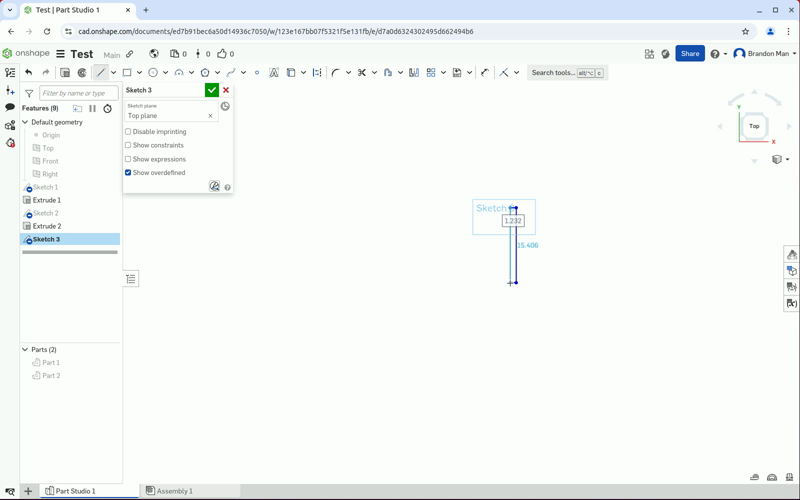
click(510, 282)
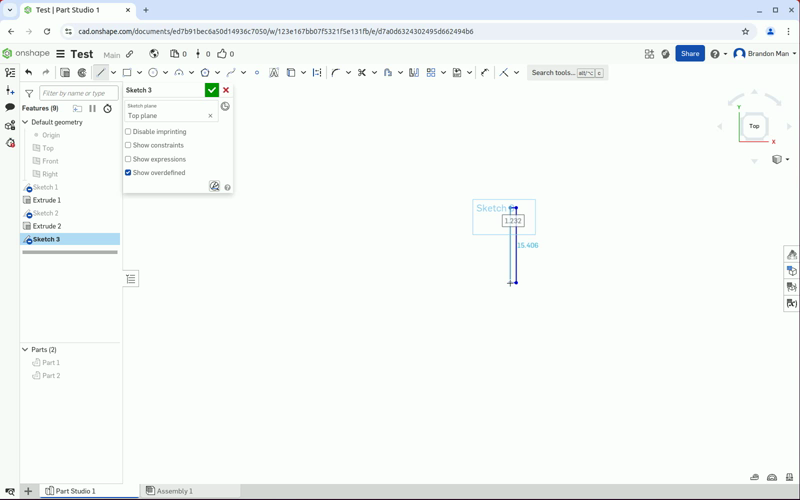
key(esc)
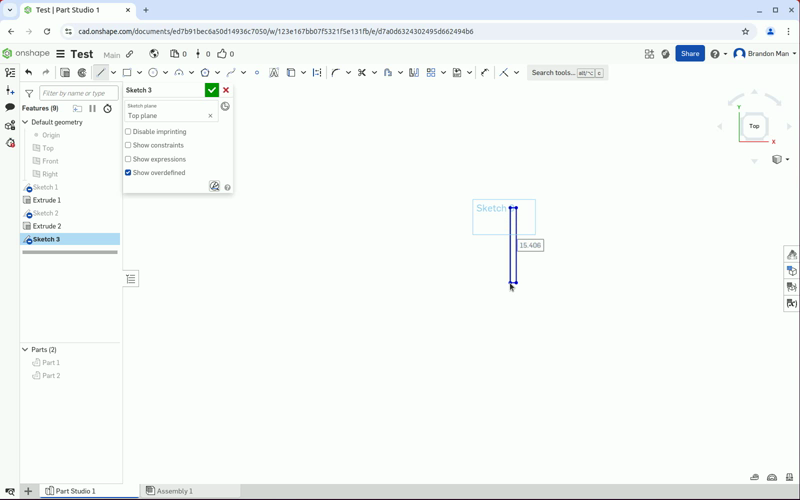
mouse_move(510, 255)
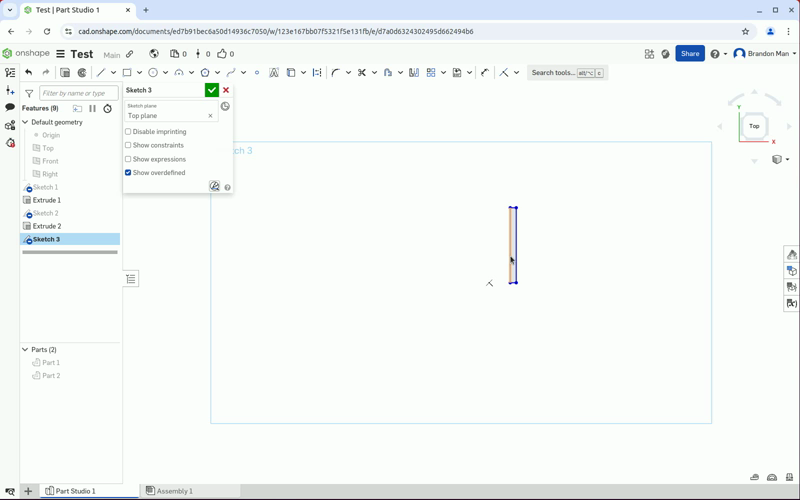
scroll(6)
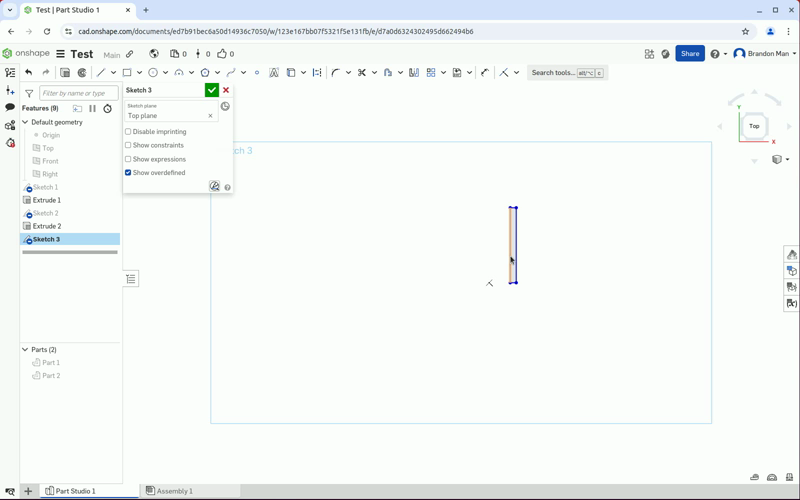
scroll(6)
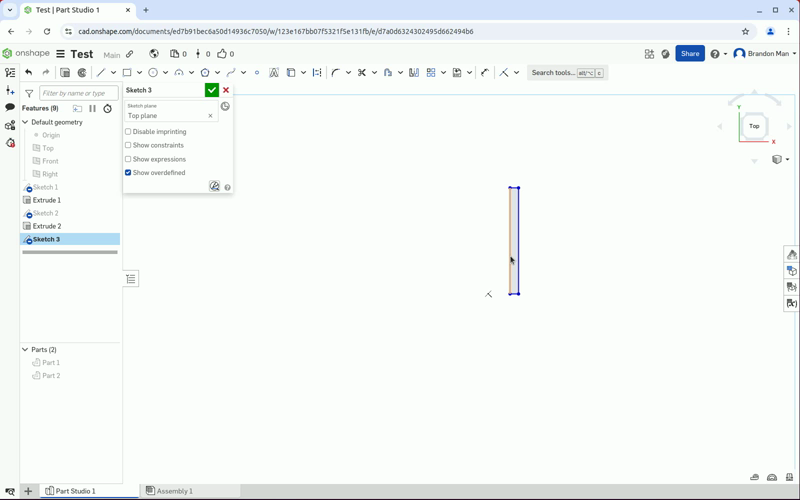
scroll(6)
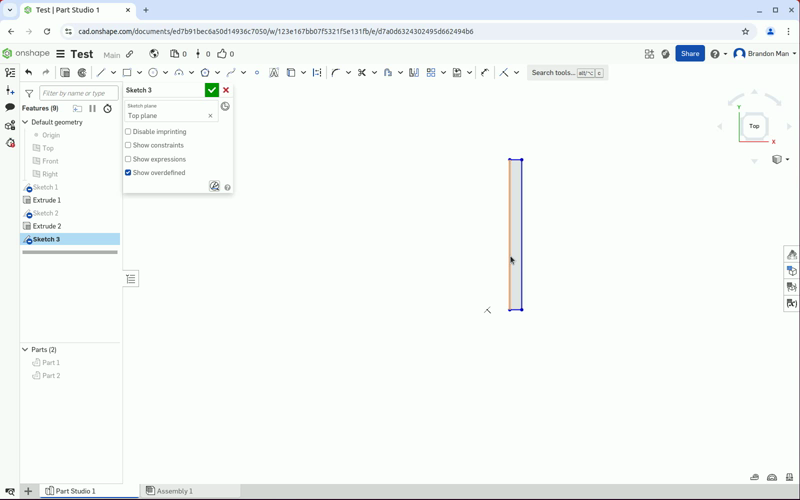
scroll(6)
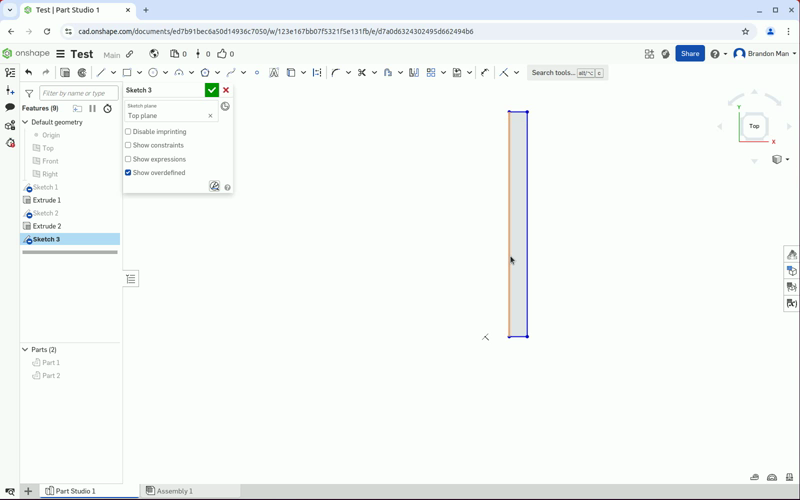
scroll(6)
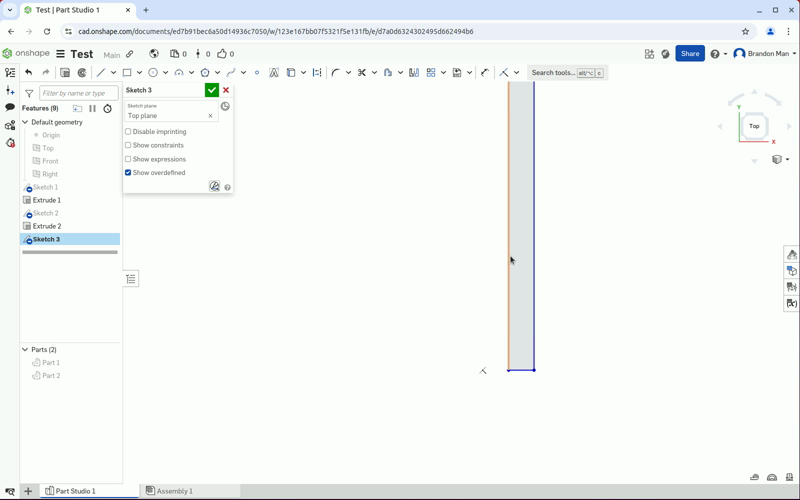
scroll(6)
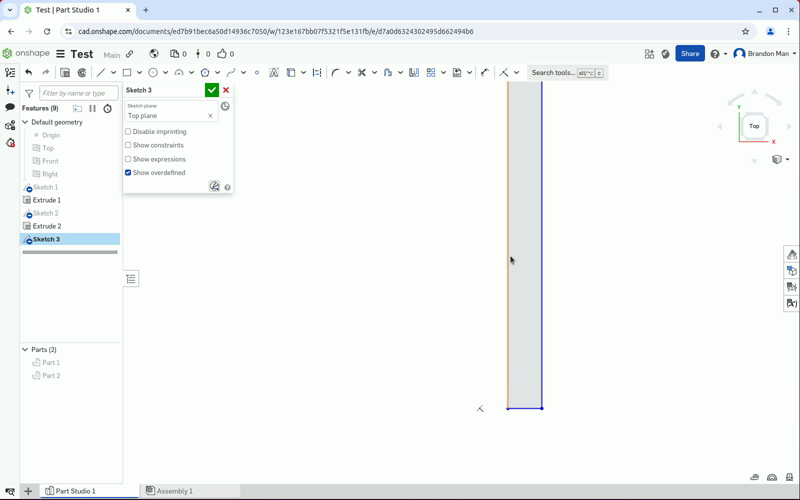
scroll(6)
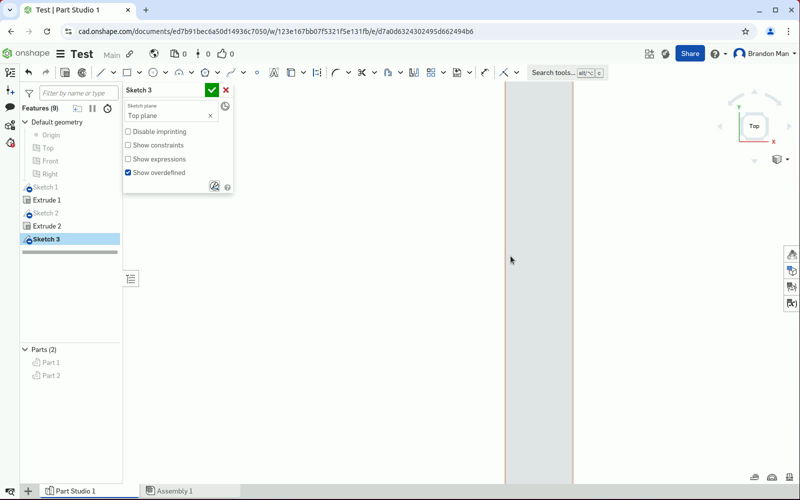
click(510, 255)
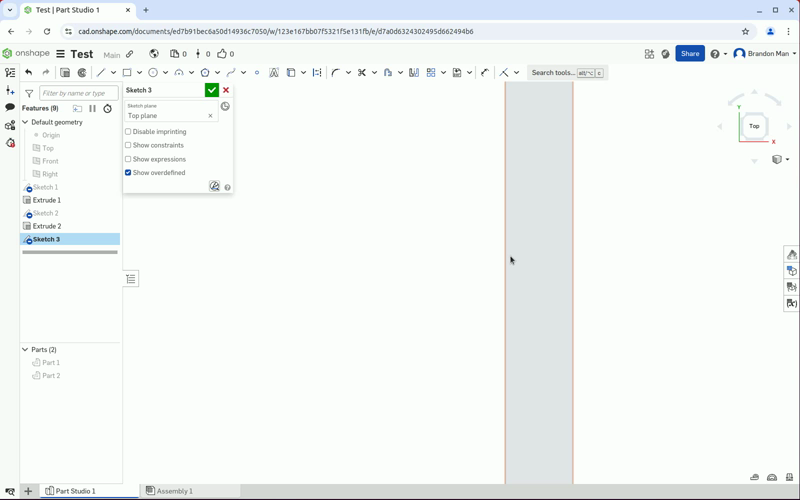
scroll(-6)
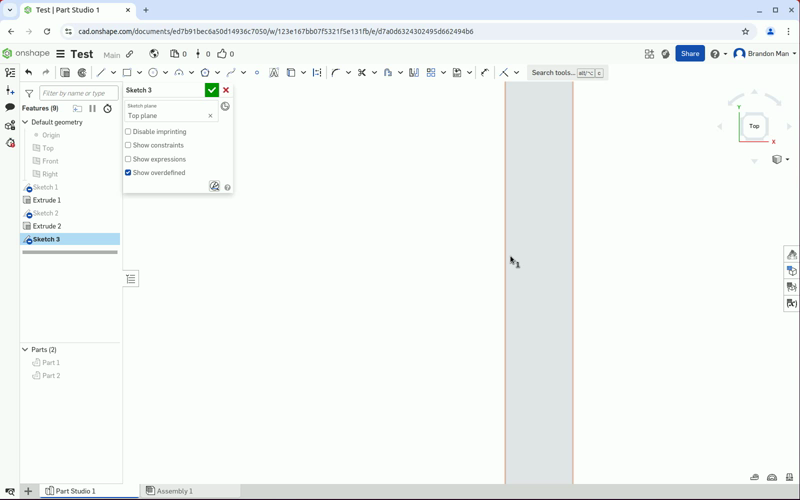
scroll(-6)
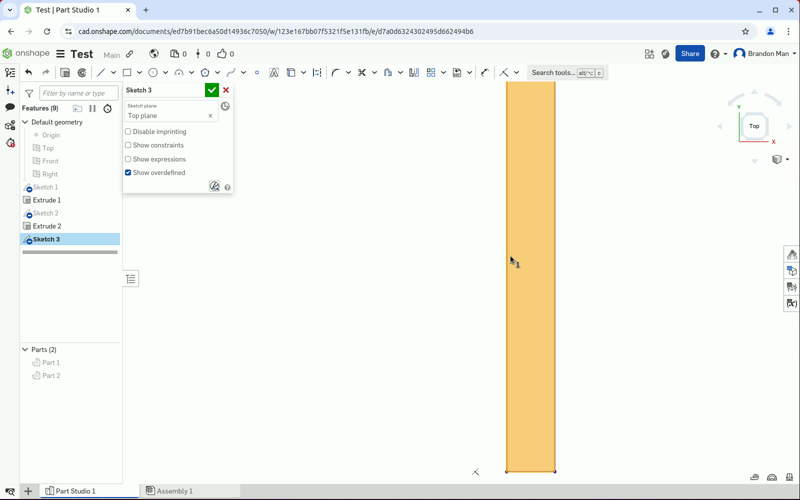
scroll(-6)
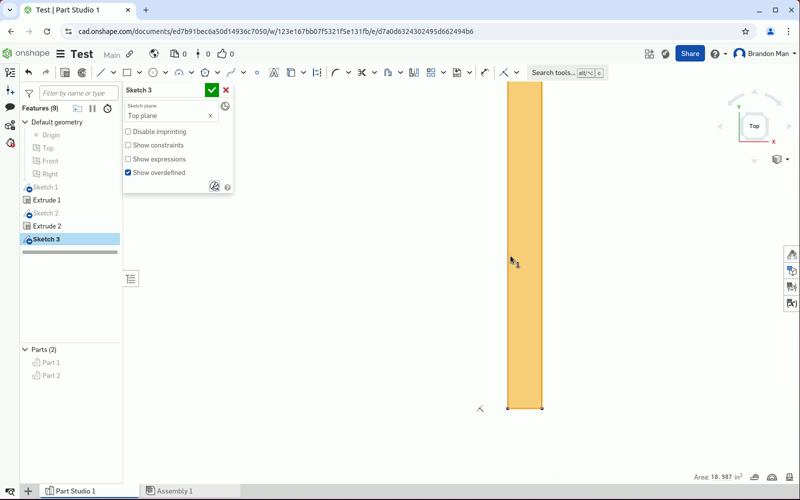
scroll(-6)
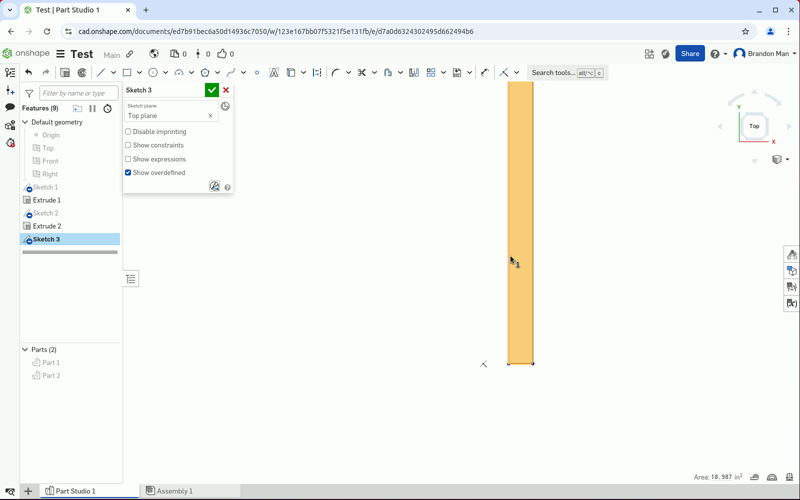
scroll(-6)
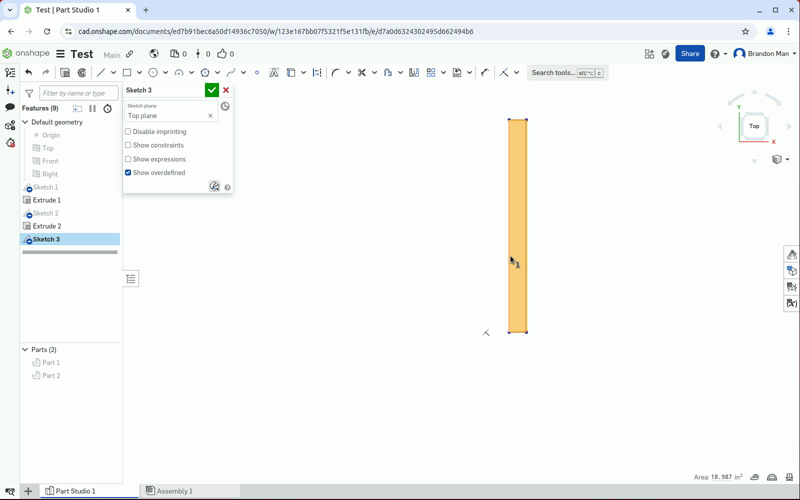
scroll(-6)
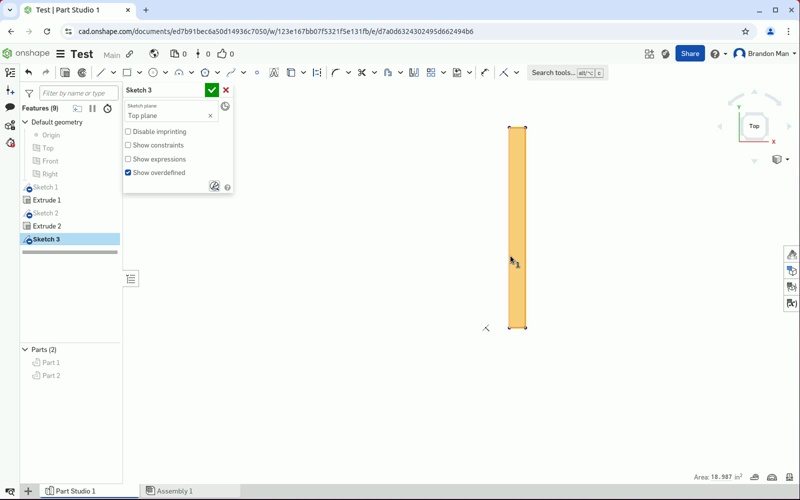
scroll(-6)
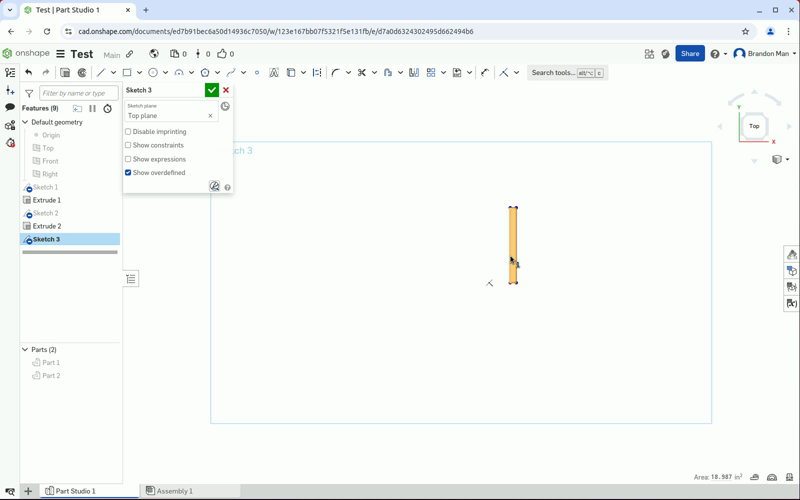
mouse_move(73, 352)
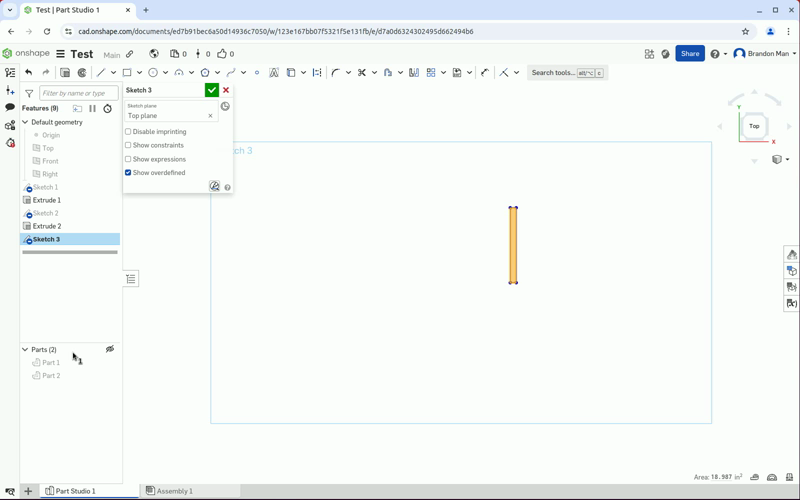
key(shift+y)
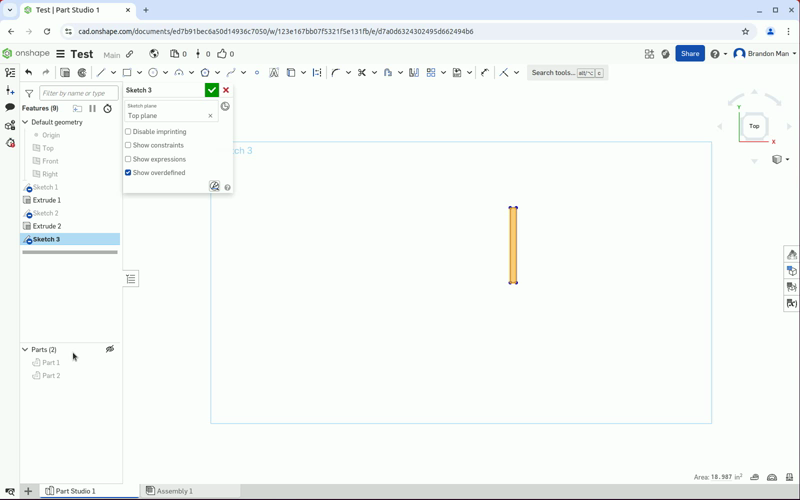
key(shift+e)
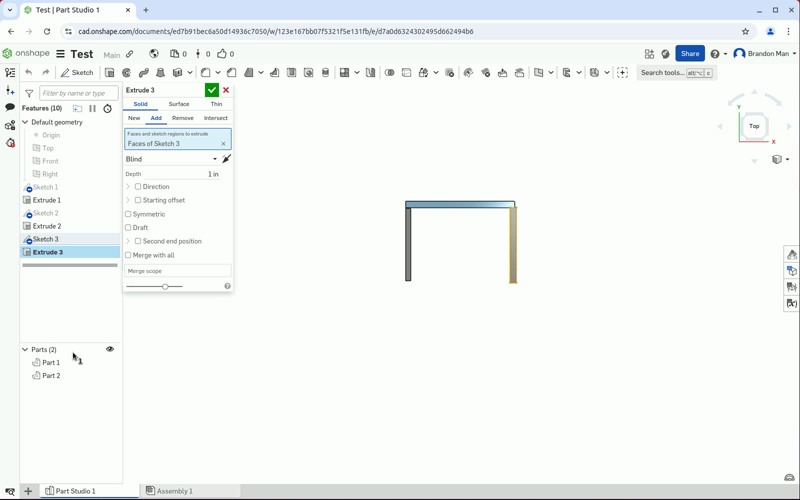
mouse_move(143, 106)
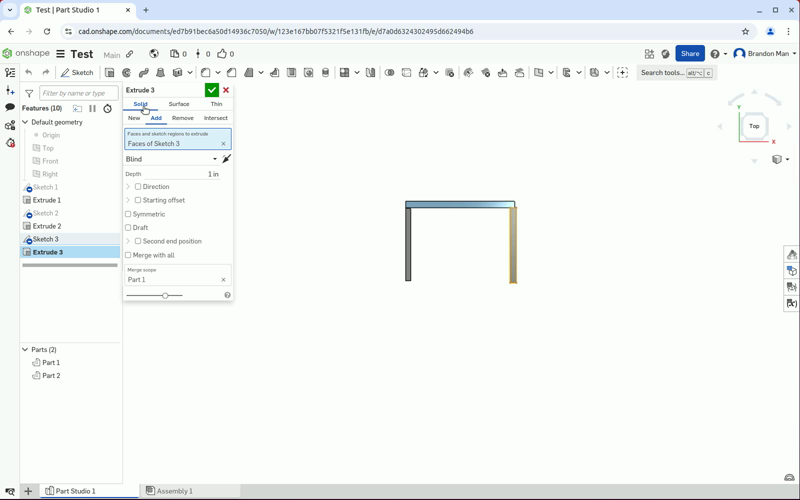
click(143, 106)
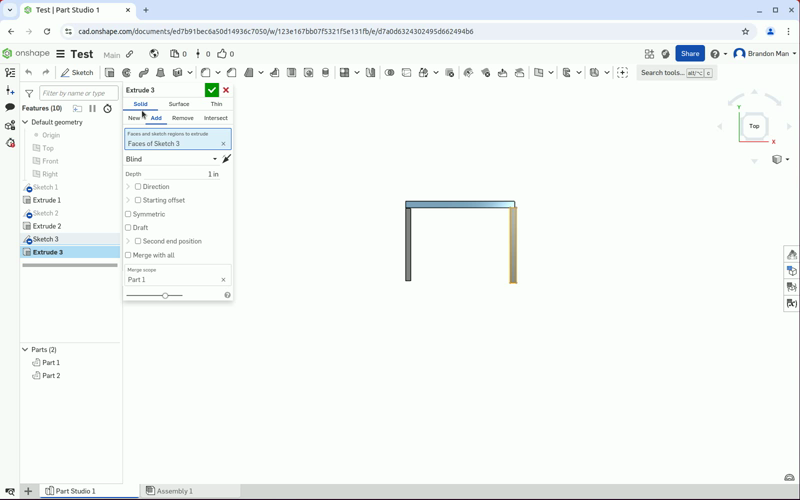
mouse_move(137, 120)
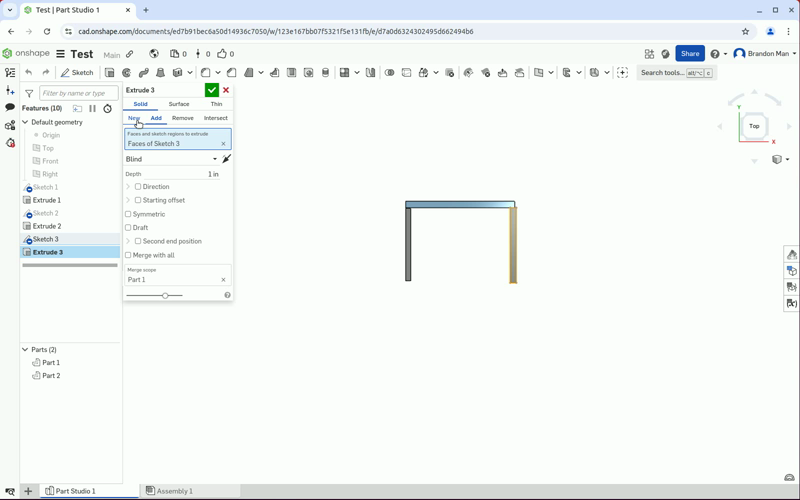
click(137, 120)
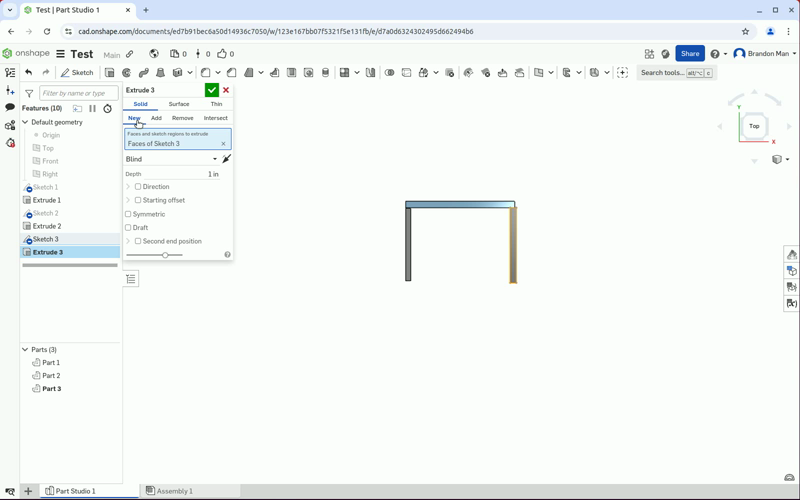
key(tab, 4)
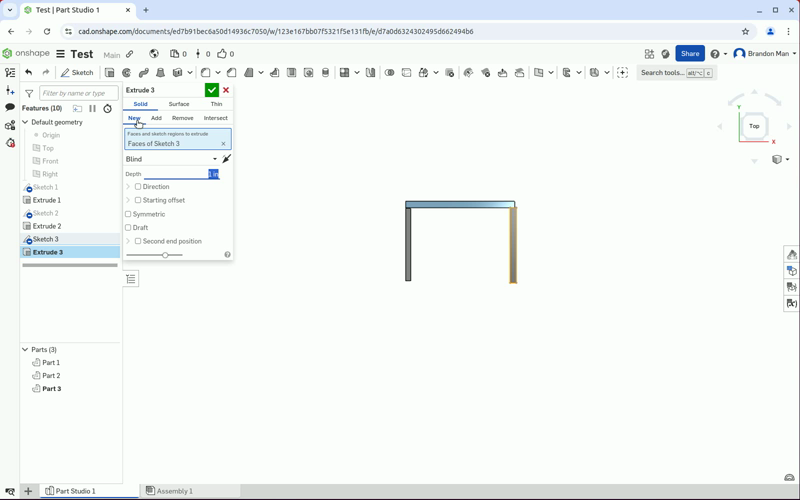
text(23.108)
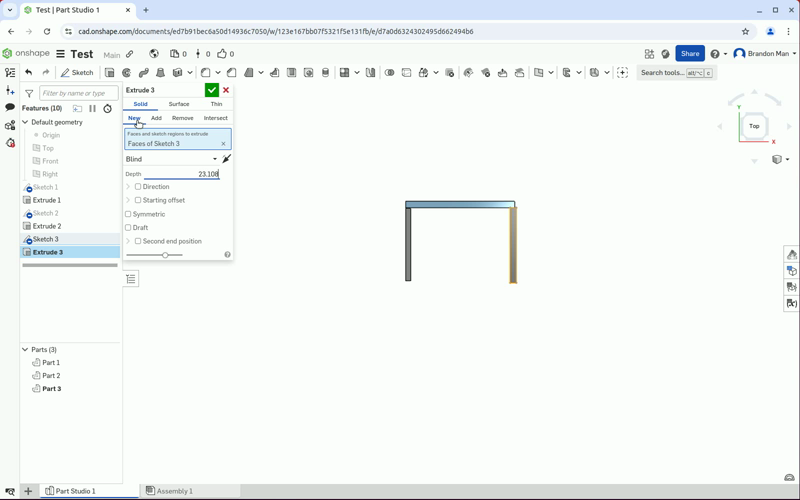
key(enter)
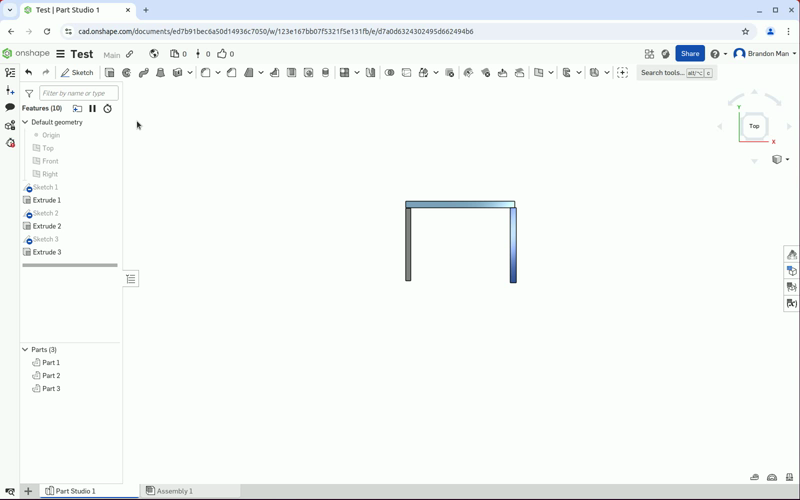
key(shift+h)
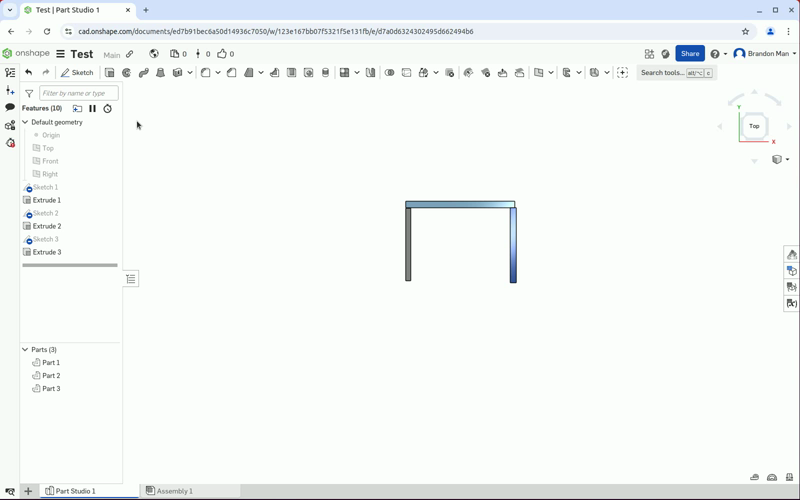
key(shift+h)
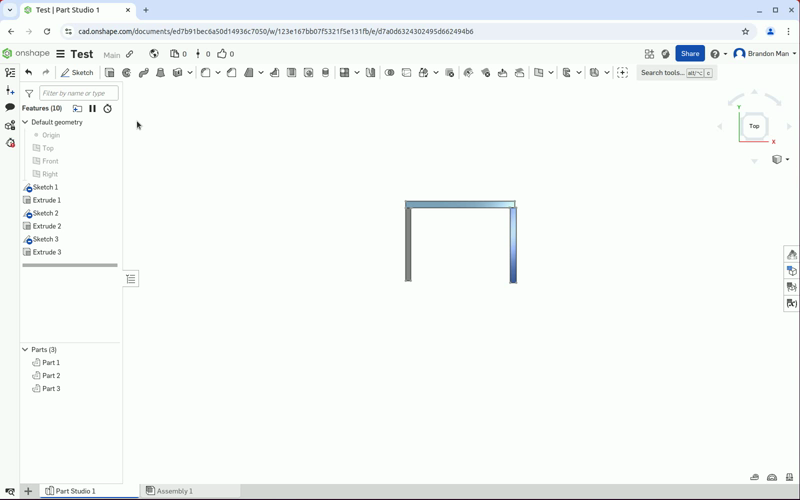
key(shift+7)
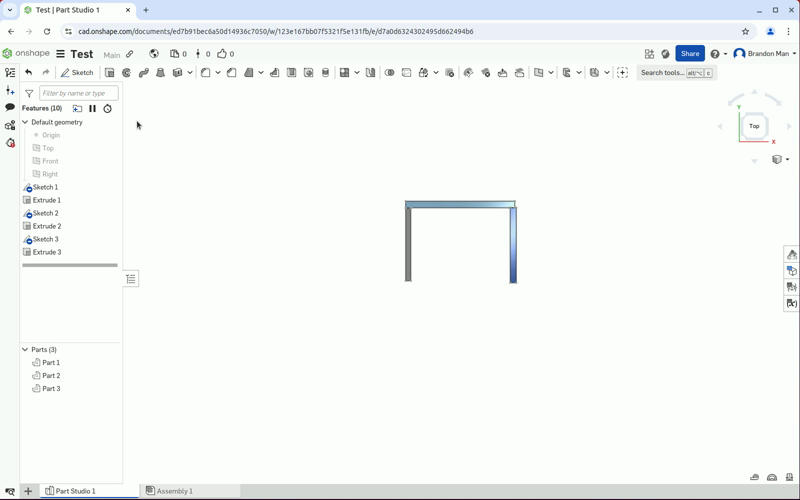
key(up, 3)
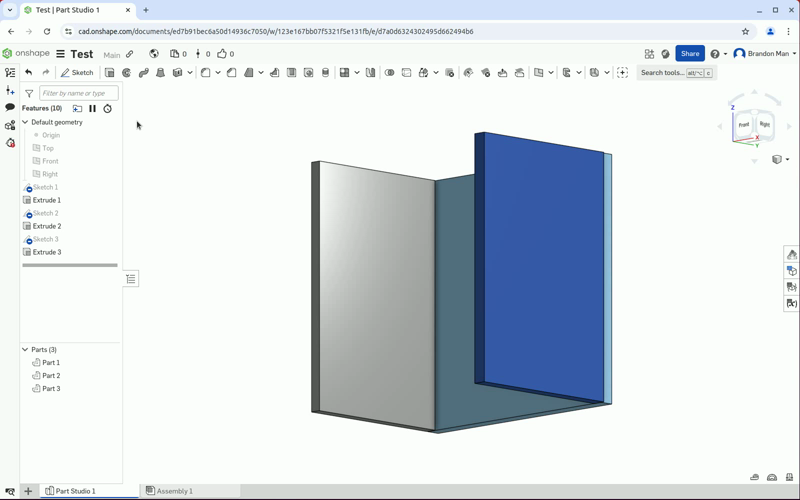
key(left, 3)
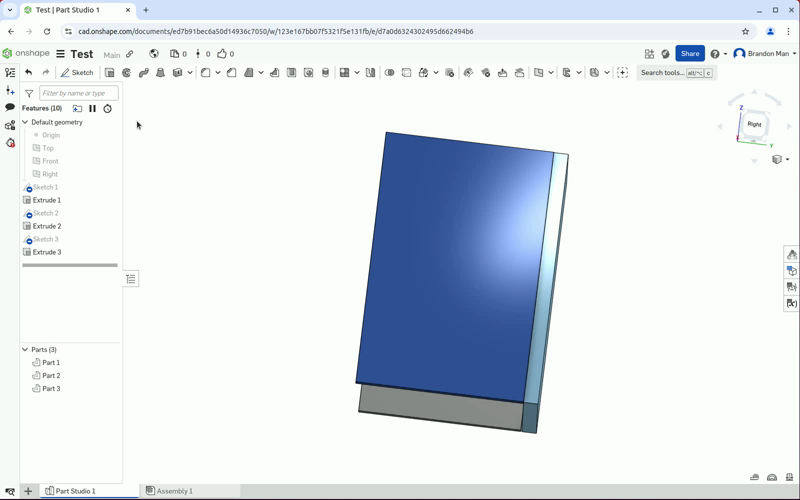
key(right, 3)
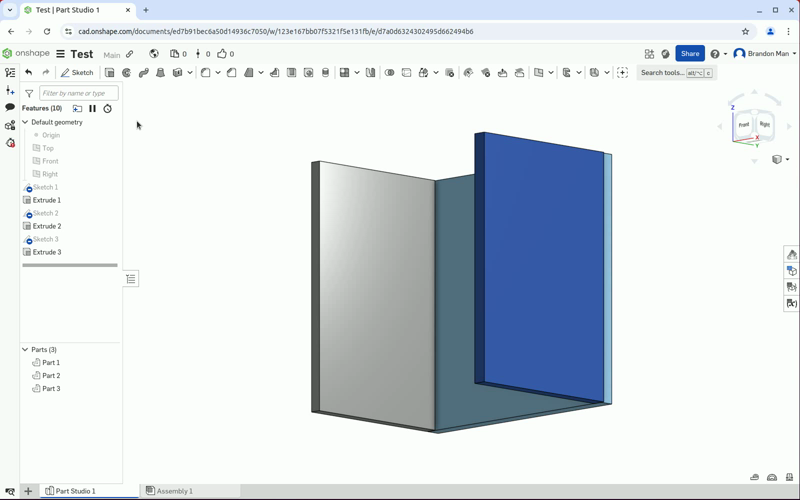
key(down, 3)
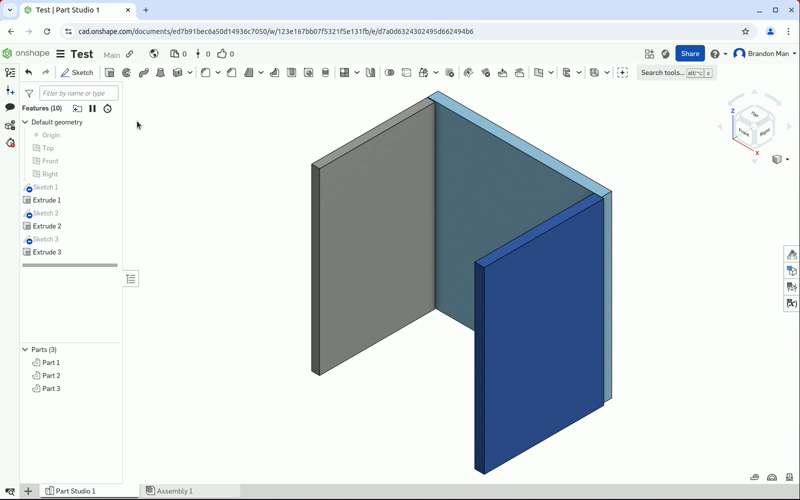
mouse_move(73, 189)
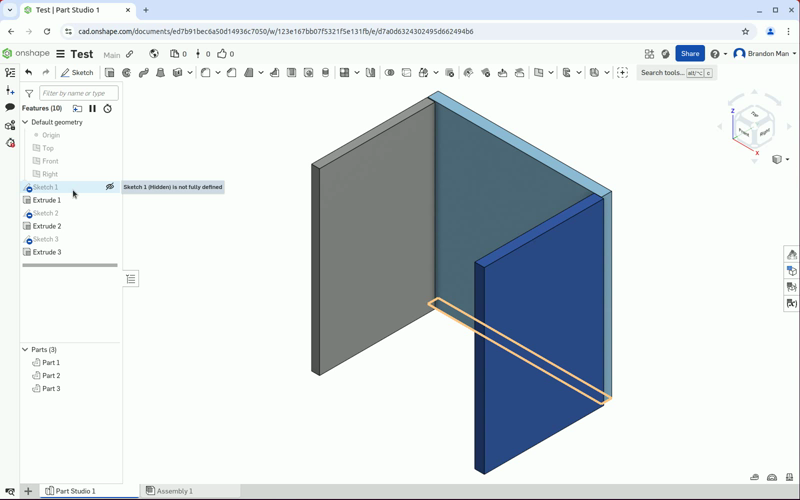
click(73, 189)